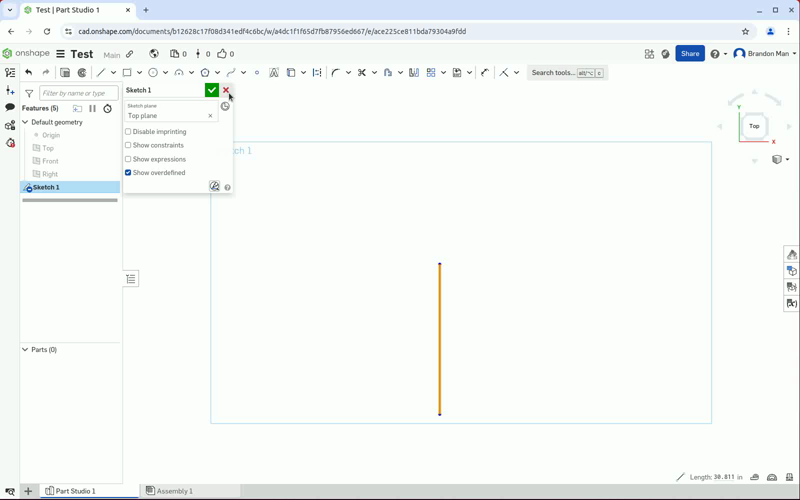
key(shift+h)
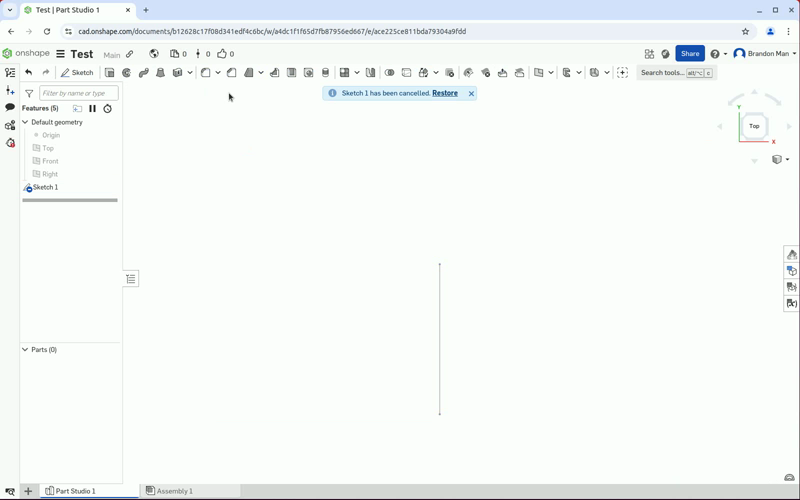
key(shift+s)
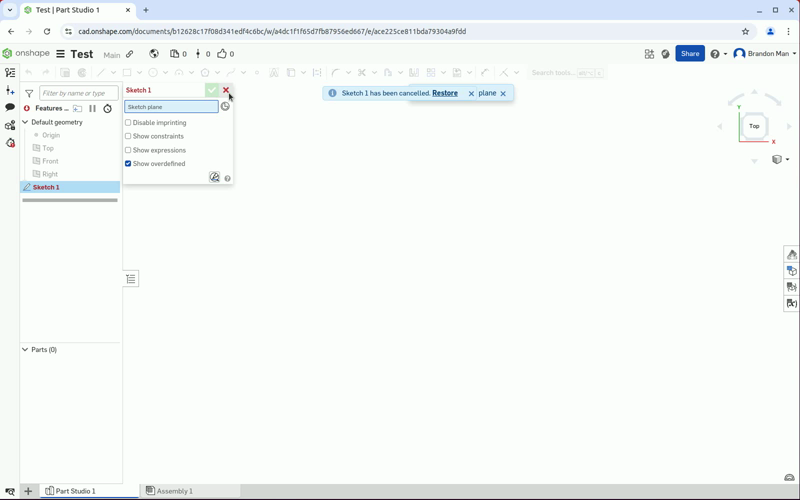
mouse_move(73, 150)
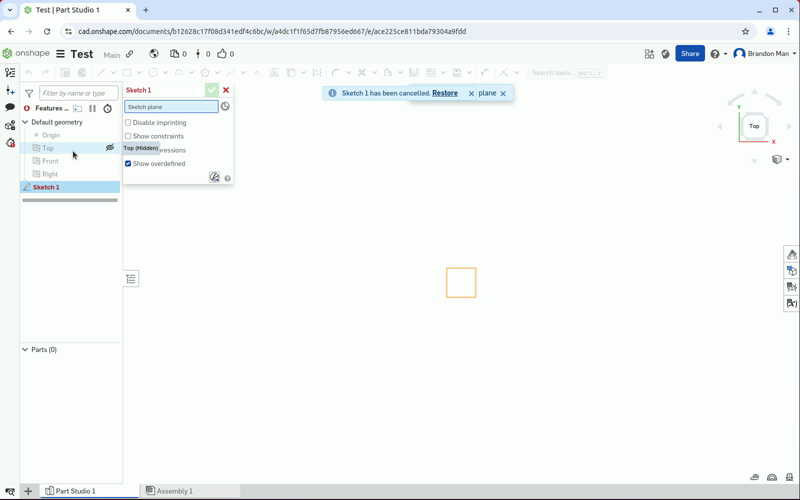
click(73, 150)
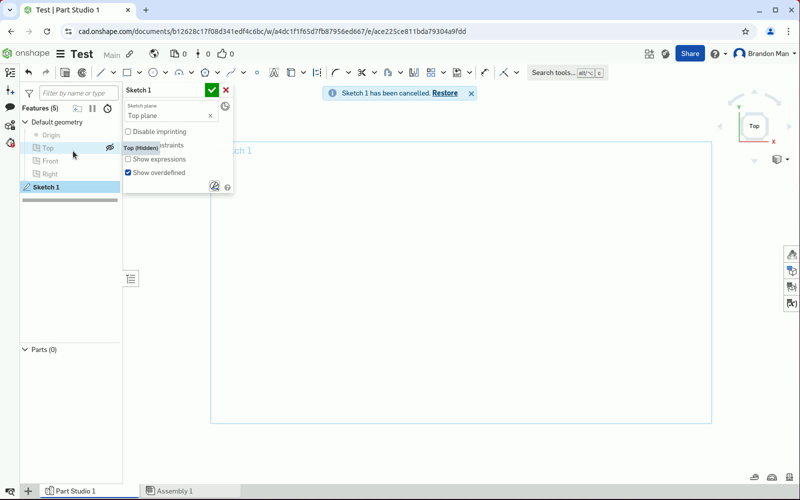
mouse_move(73, 352)
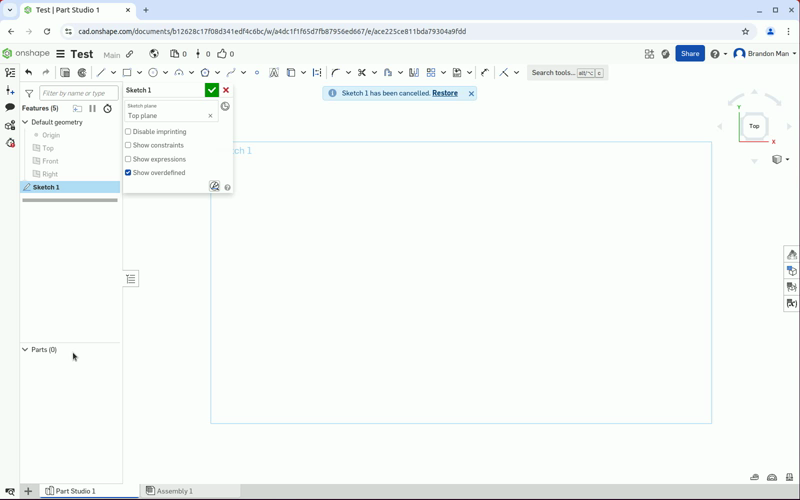
key(y)
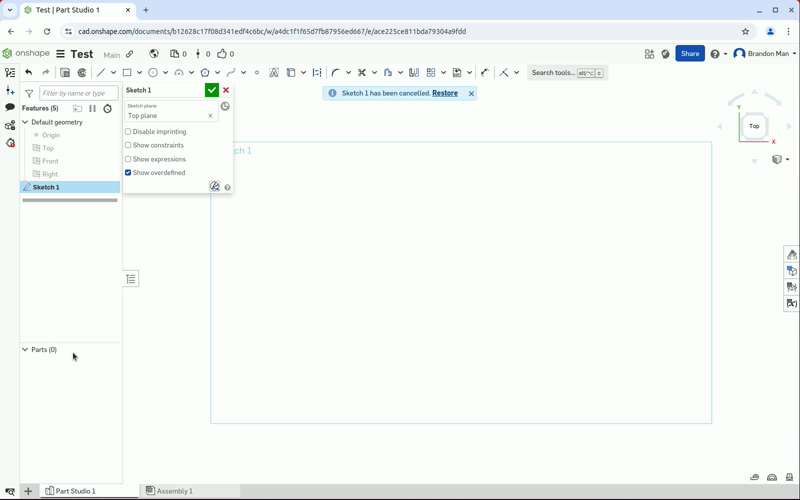
key(l)
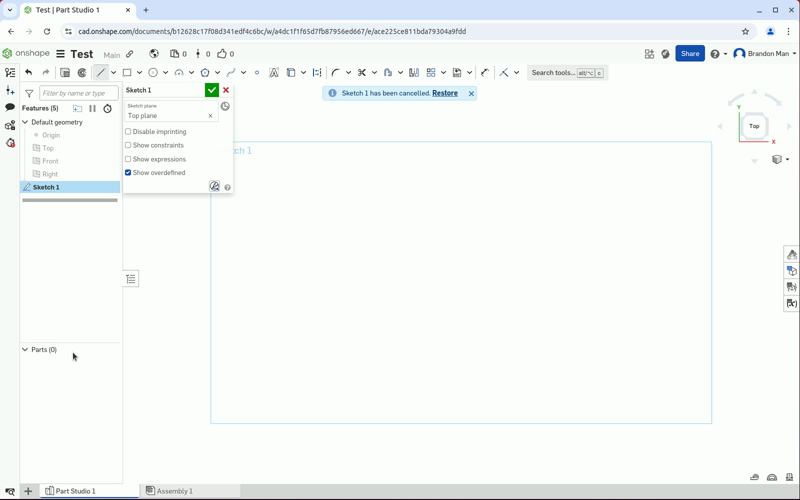
key_down(shift)
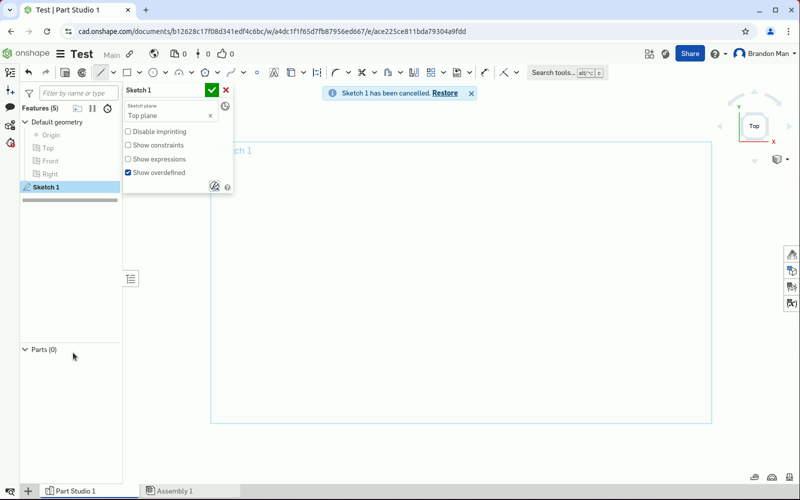
mouse_move(391, 334)
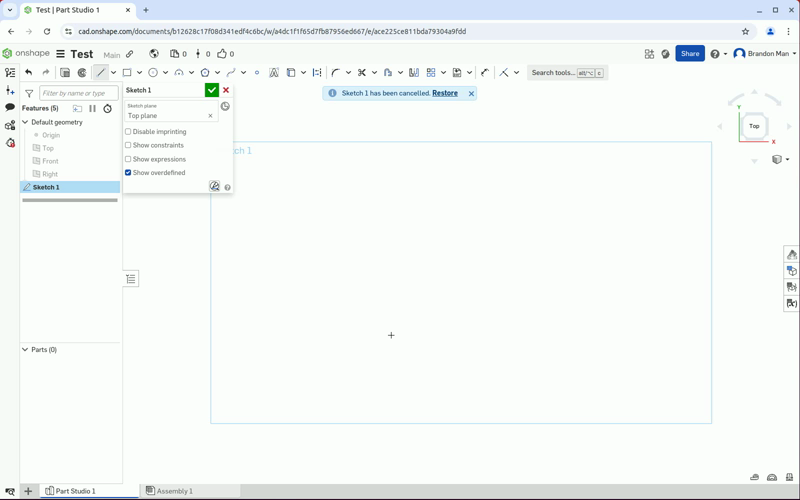
click(391, 334)
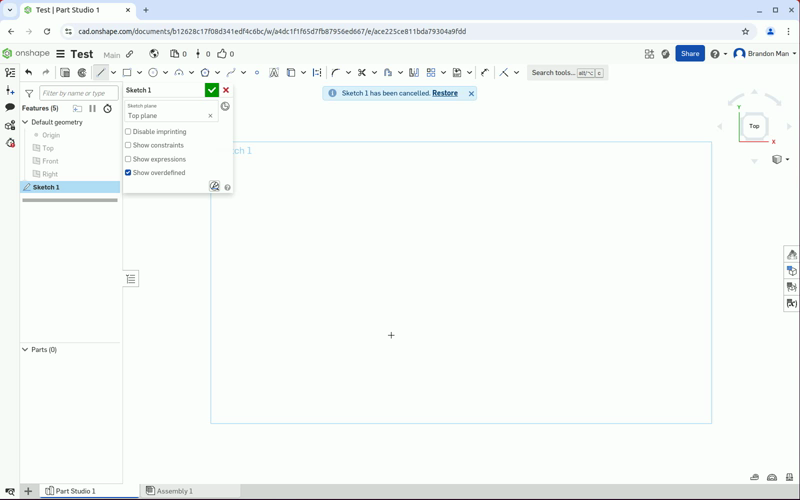
key_up(shift)
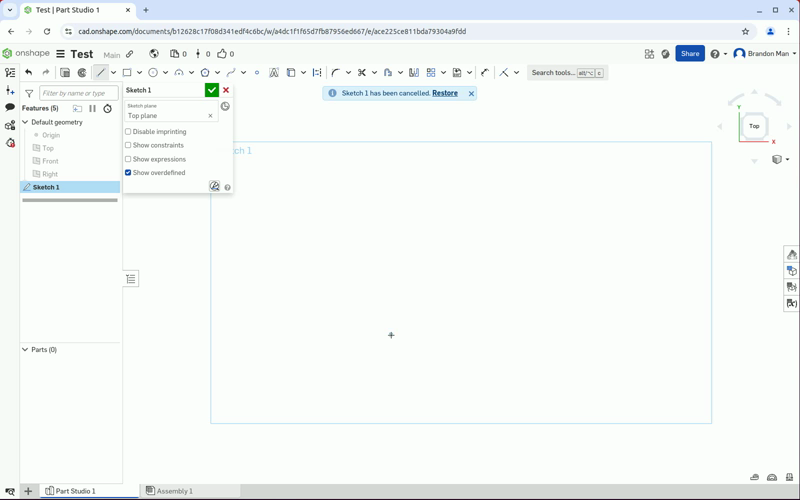
key_down(shift)
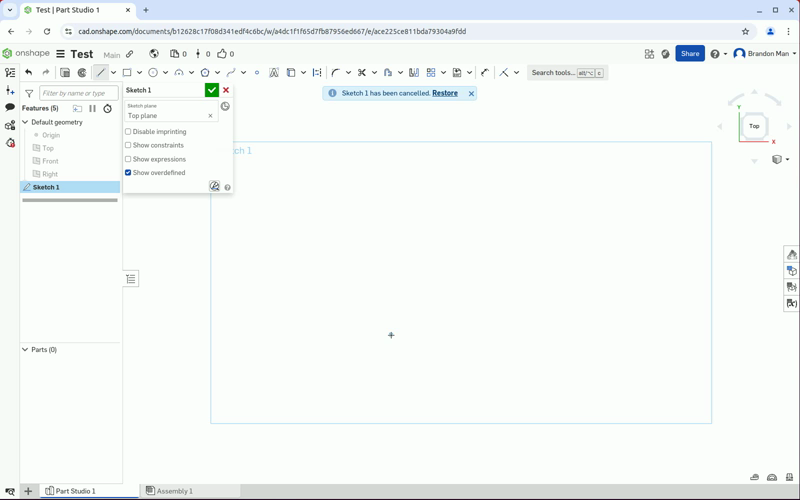
mouse_move(529, 334)
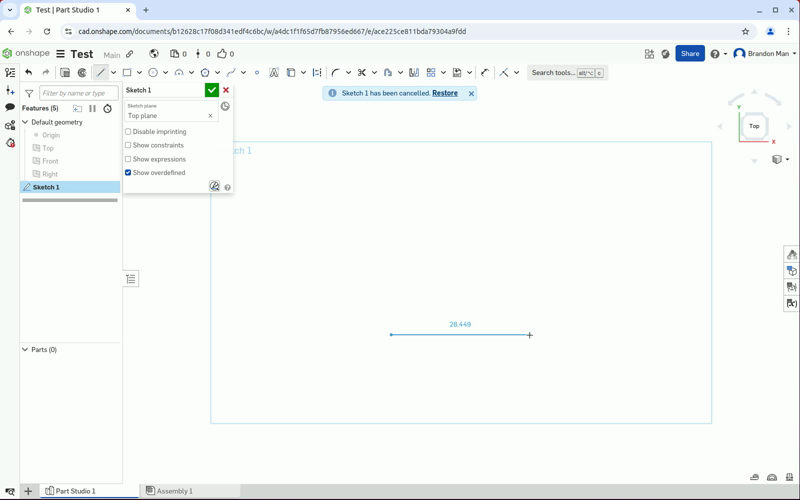
click(529, 334)
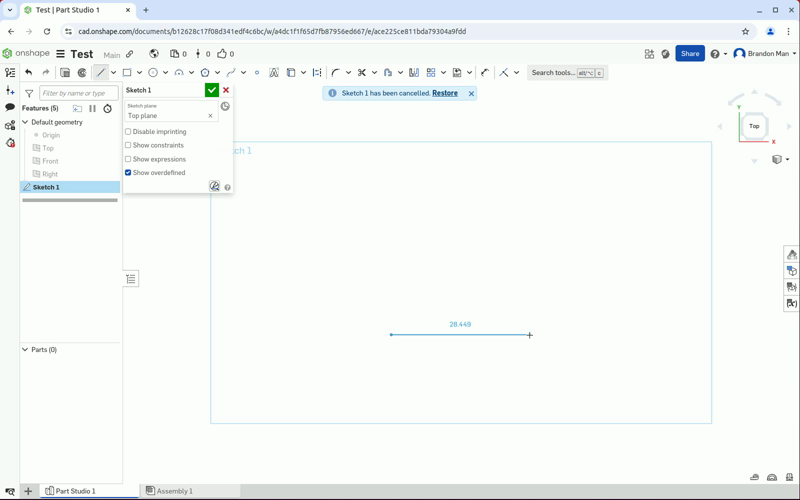
key_up(shift)
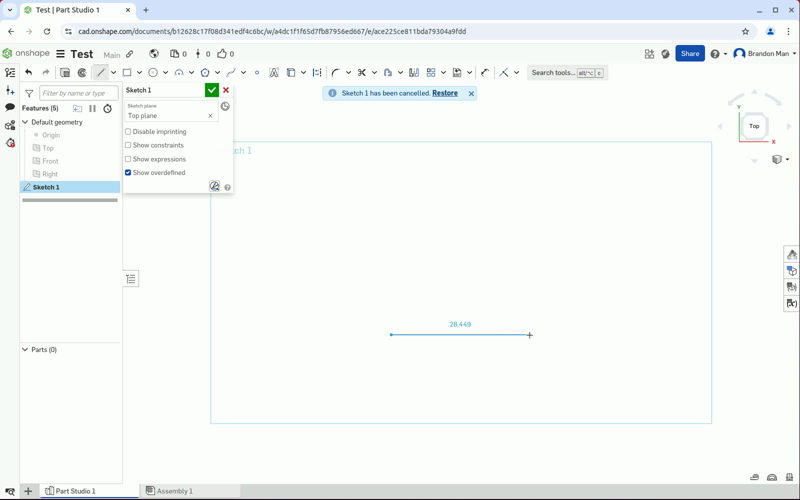
key_down(shift)
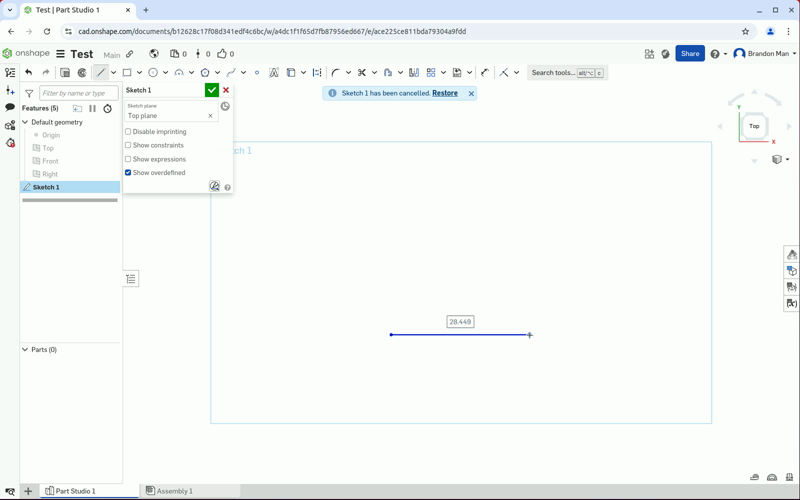
mouse_move(529, 231)
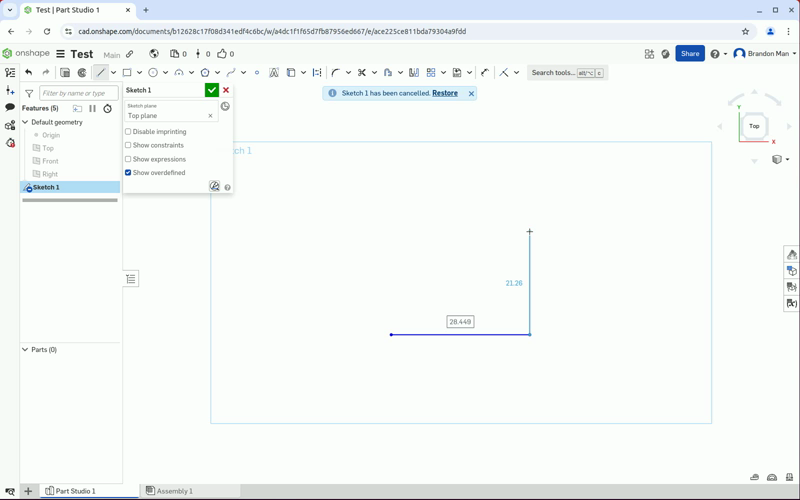
click(529, 231)
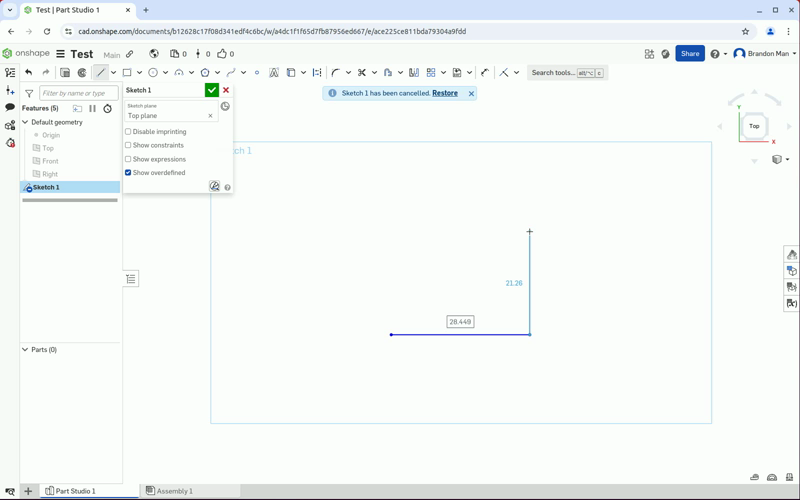
key_up(shift)
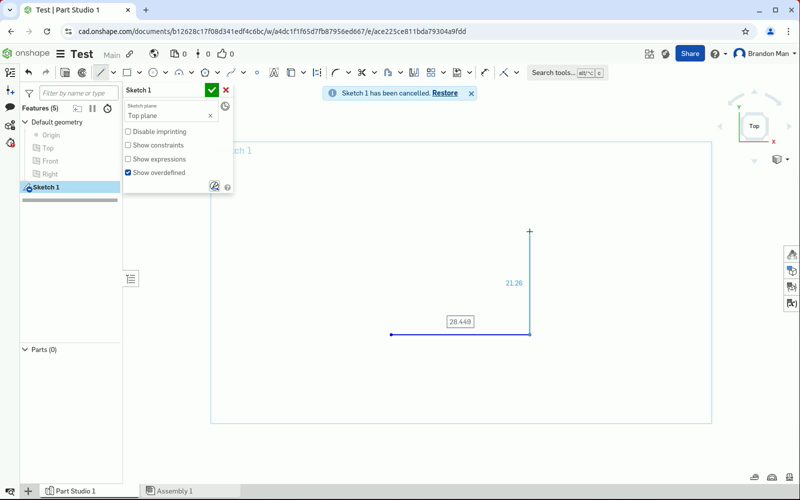
key_down(shift)
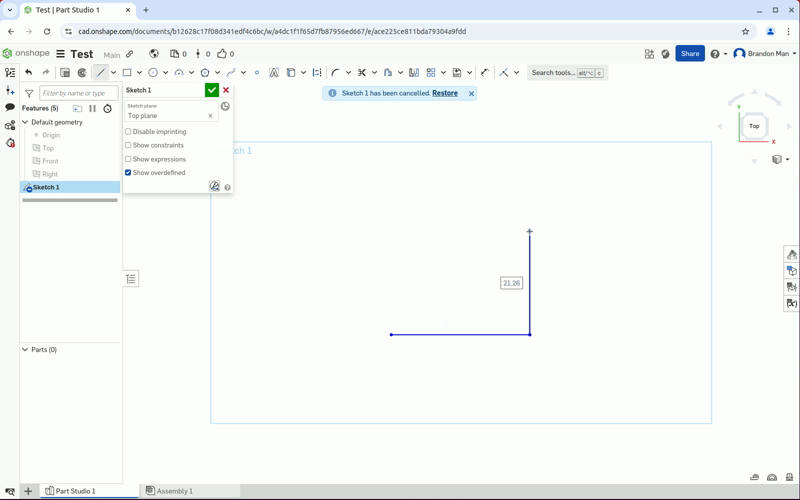
mouse_move(391, 231)
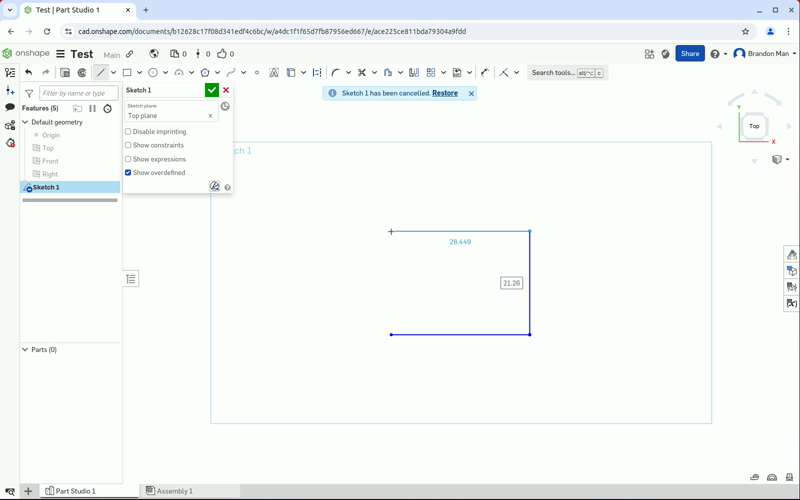
click(391, 231)
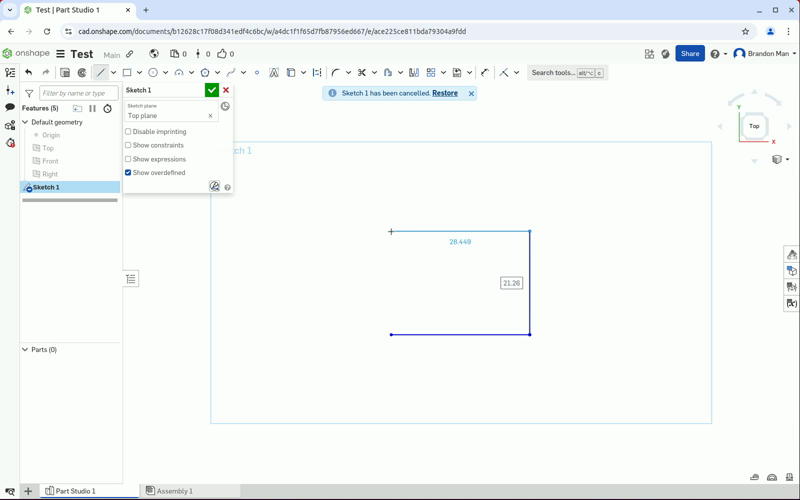
key_up(shift)
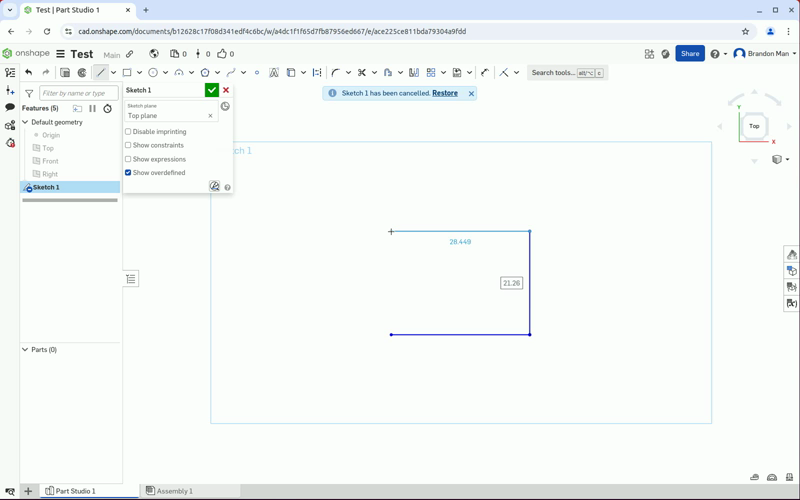
key_down(shift)
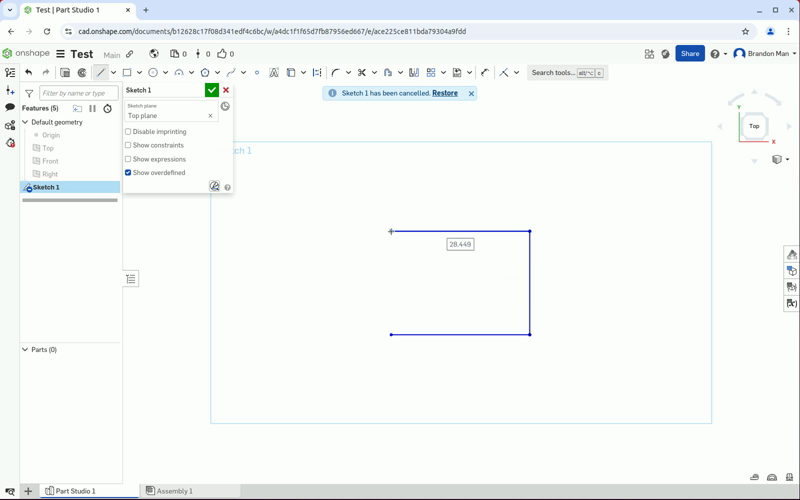
mouse_move(391, 334)
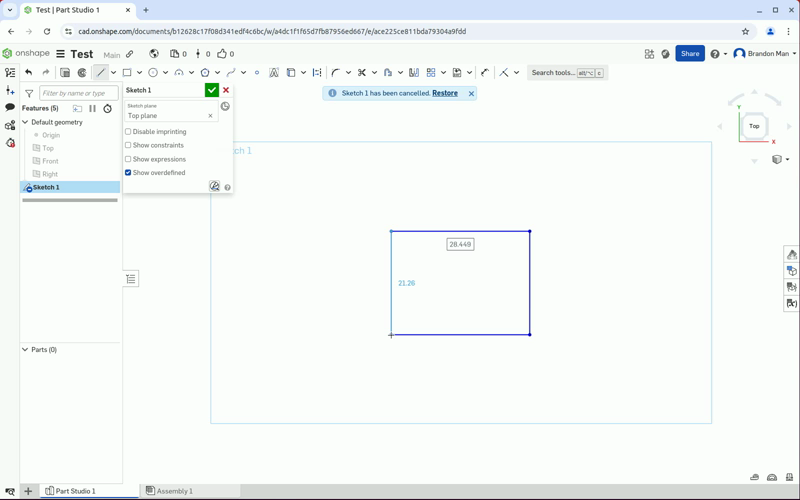
key_up(shift)
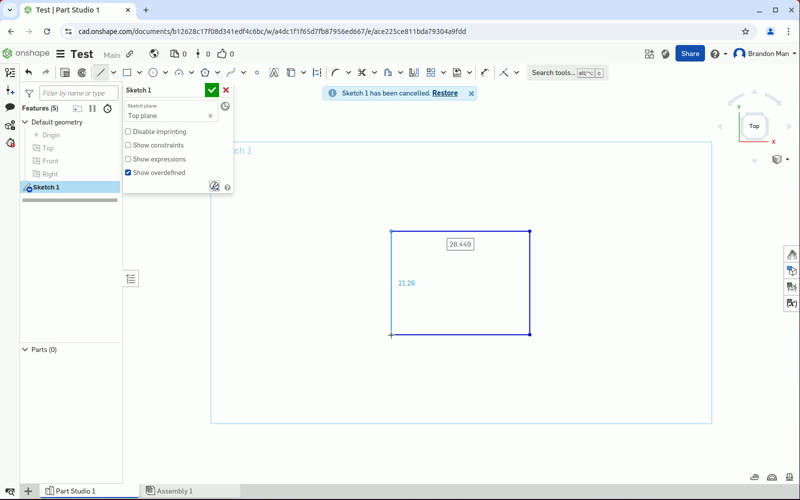
click(391, 334)
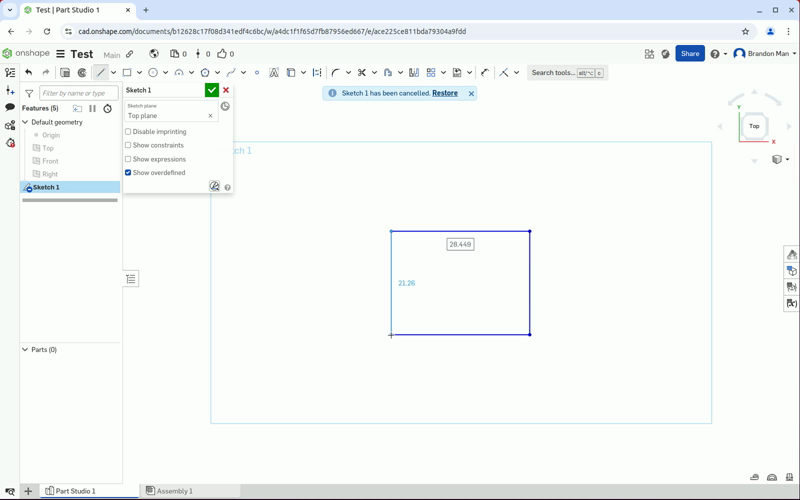
key(esc)
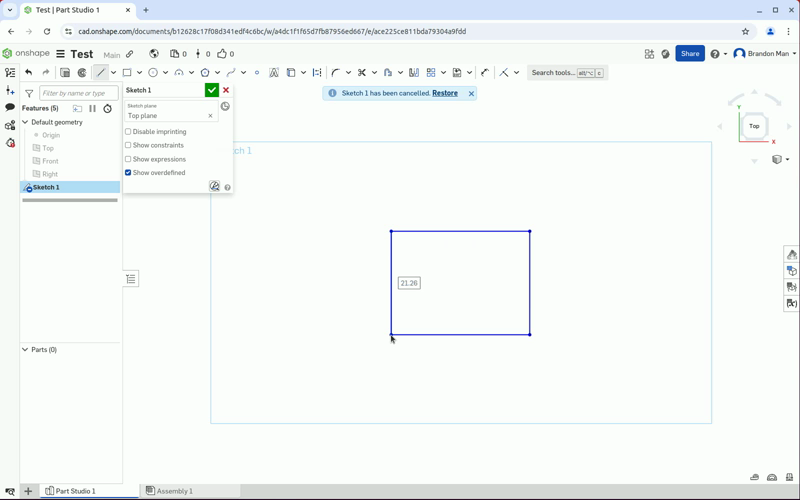
mouse_move(409, 319)
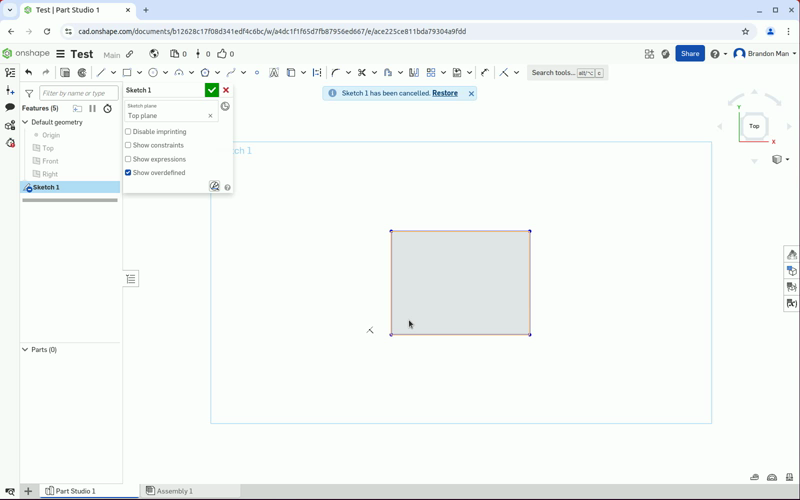
click(409, 319)
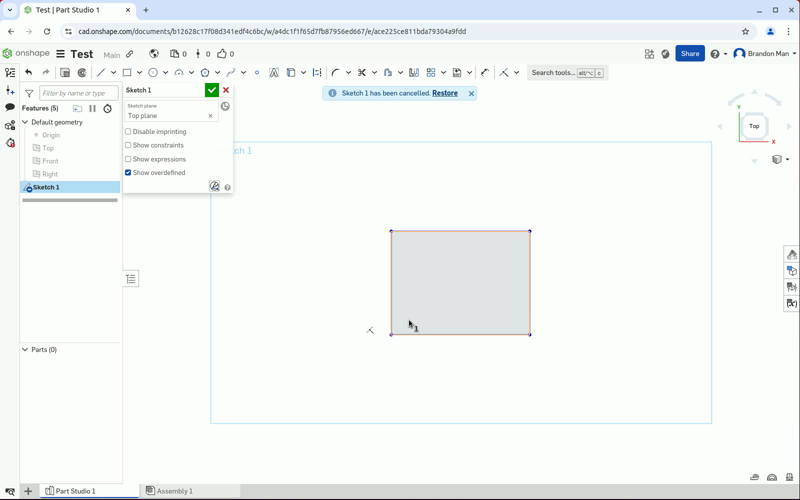
mouse_move(73, 352)
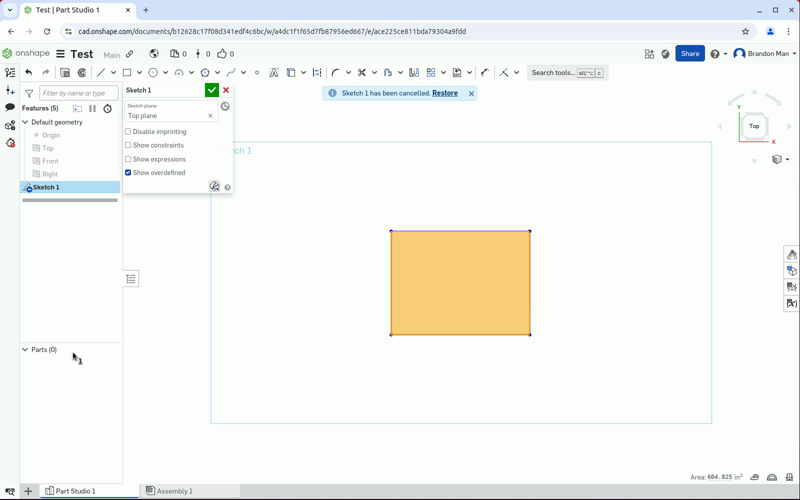
key(shift+y)
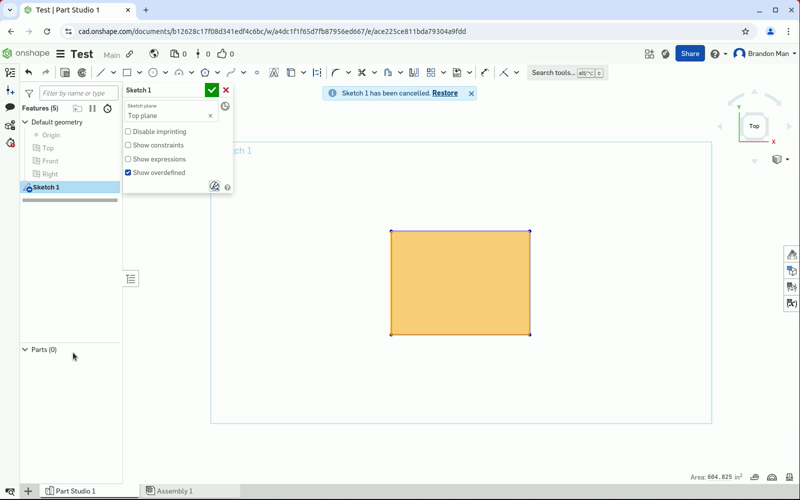
key(shift+e)
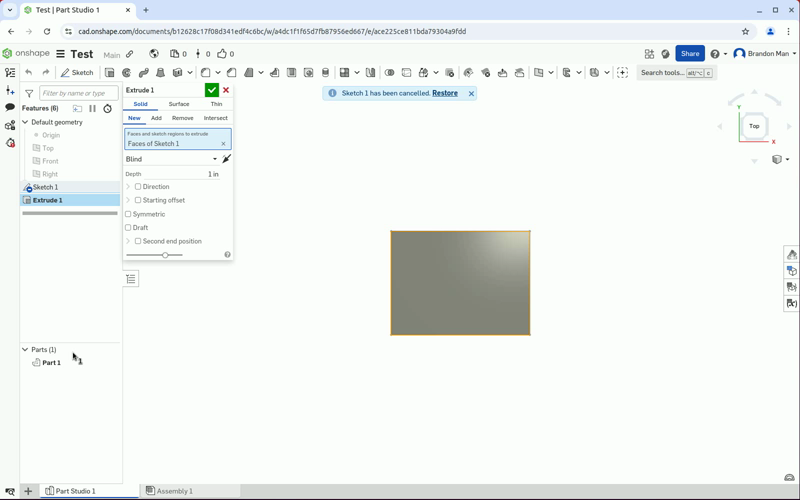
mouse_move(143, 106)
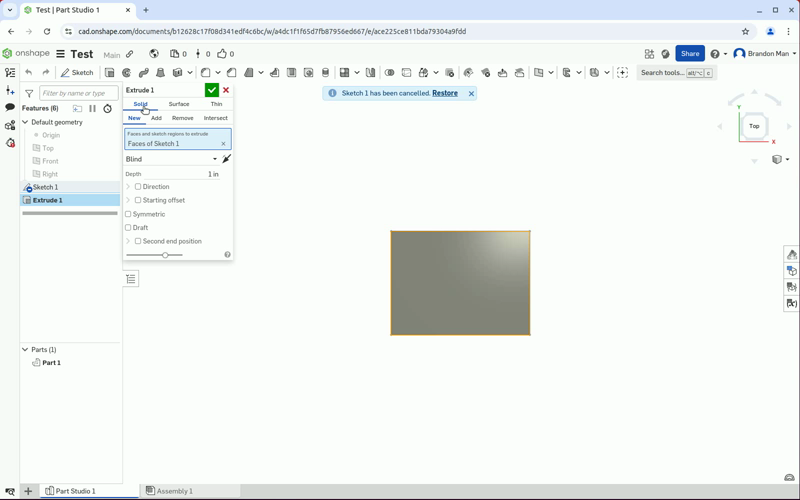
click(143, 106)
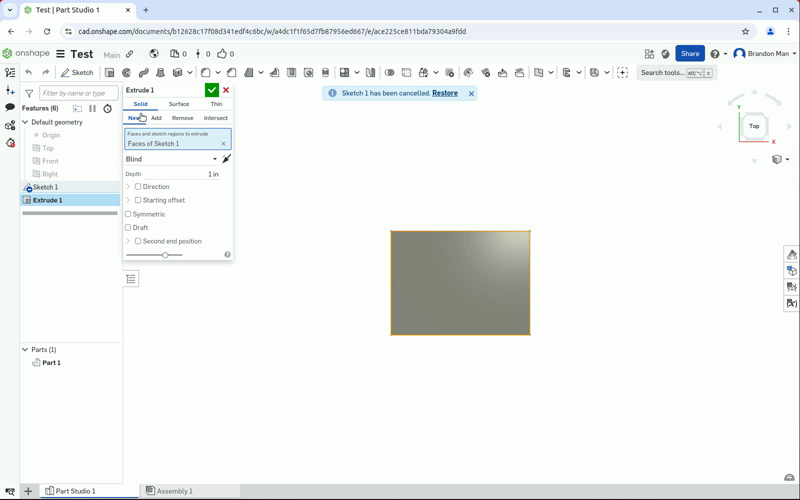
mouse_move(137, 120)
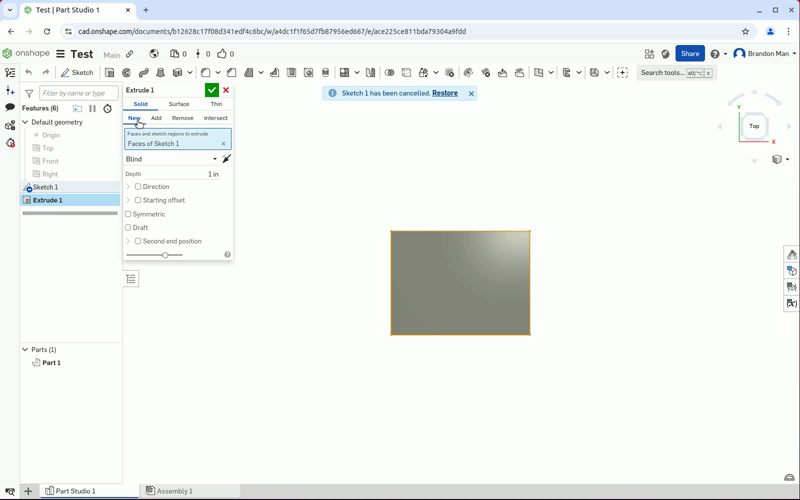
click(137, 120)
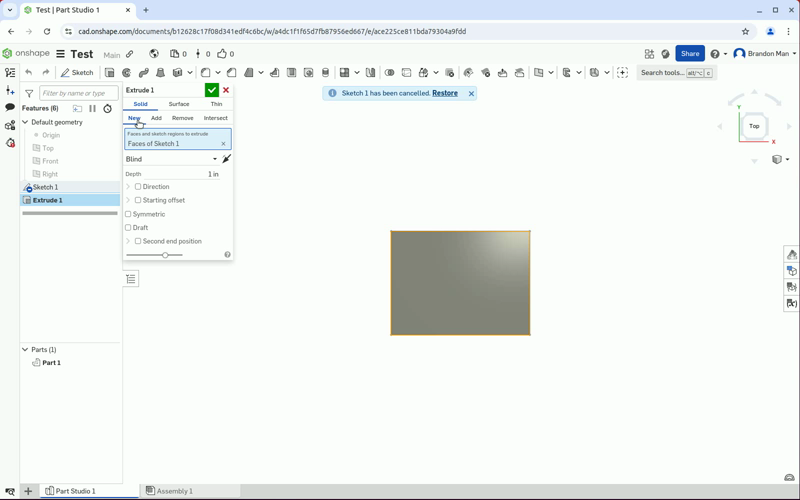
key(tab, 4)
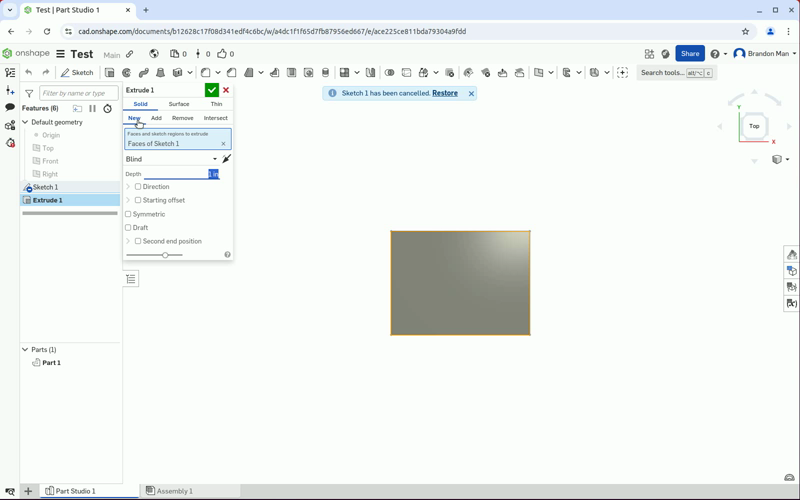
text(17.813)
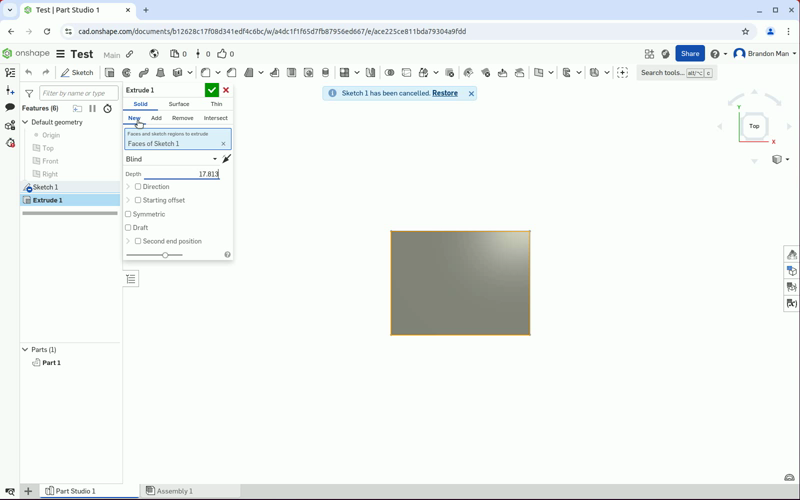
key(enter)
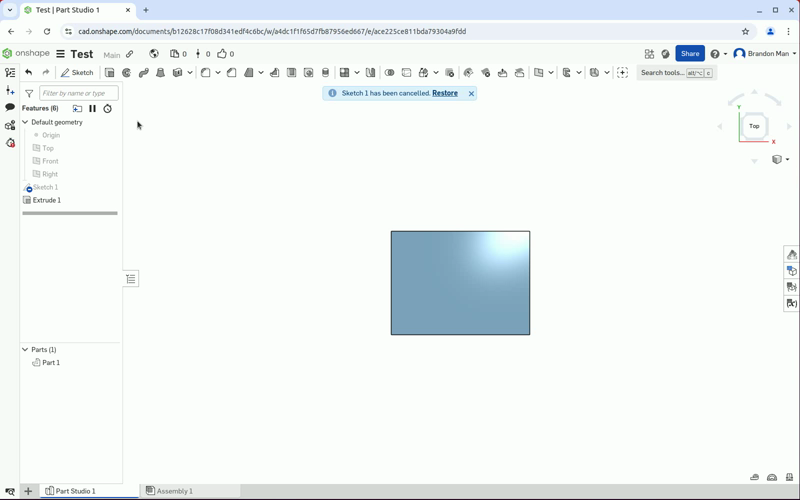
key(shift+h)
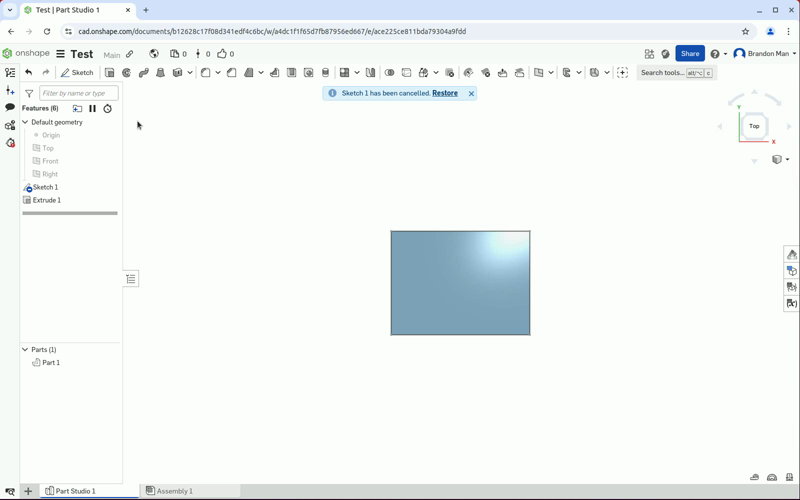
key(shift+h)
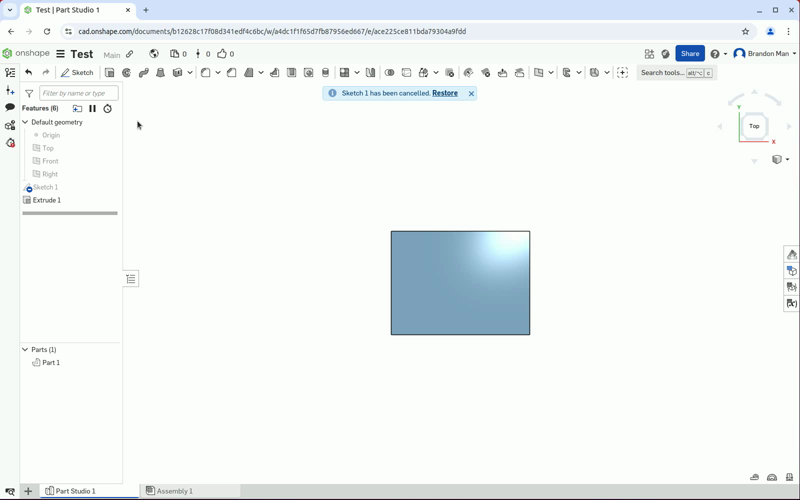
mouse_move(73, 189)
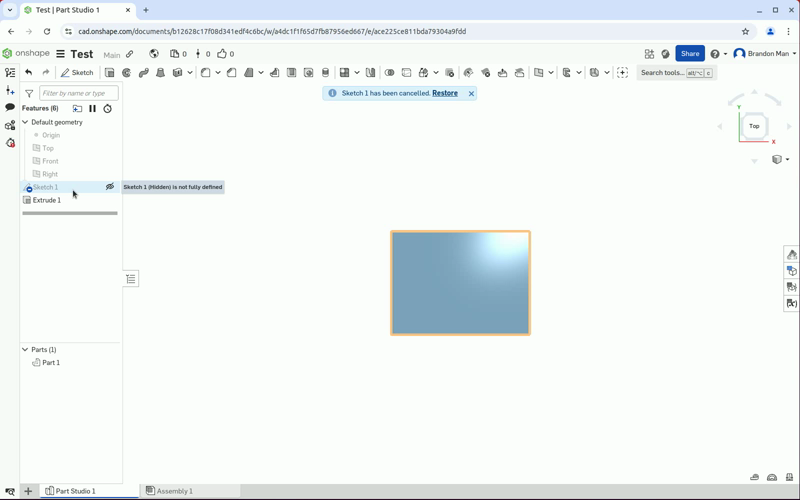
click(73, 189)
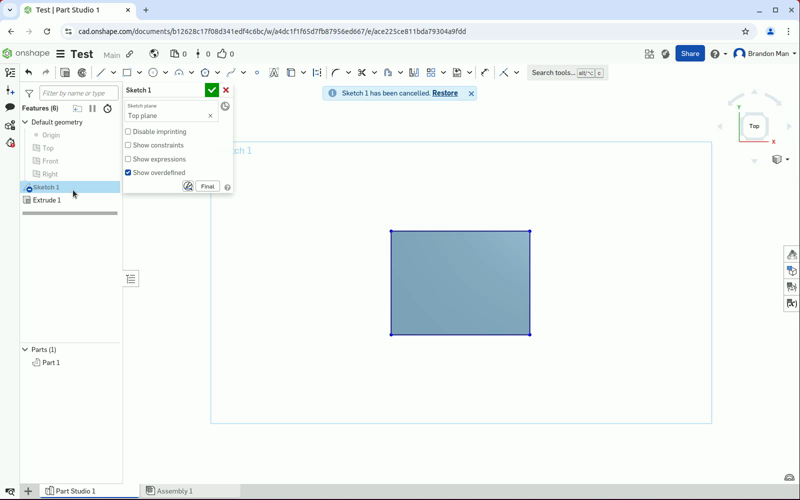
mouse_move(229, 92)
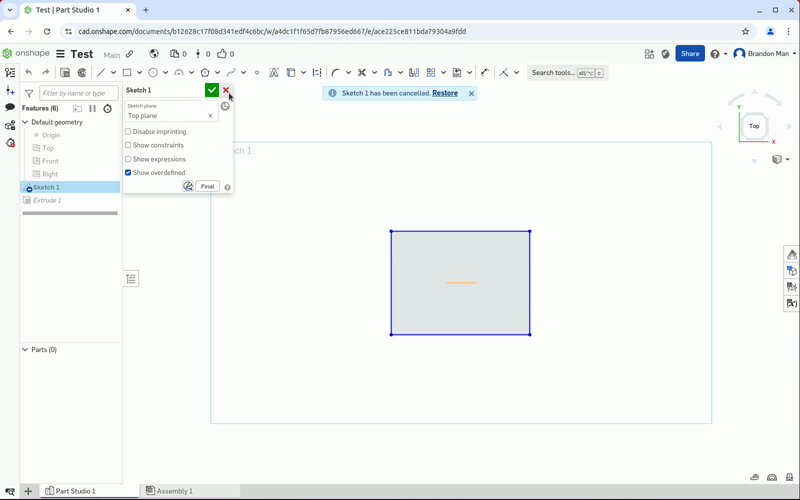
click(229, 92)
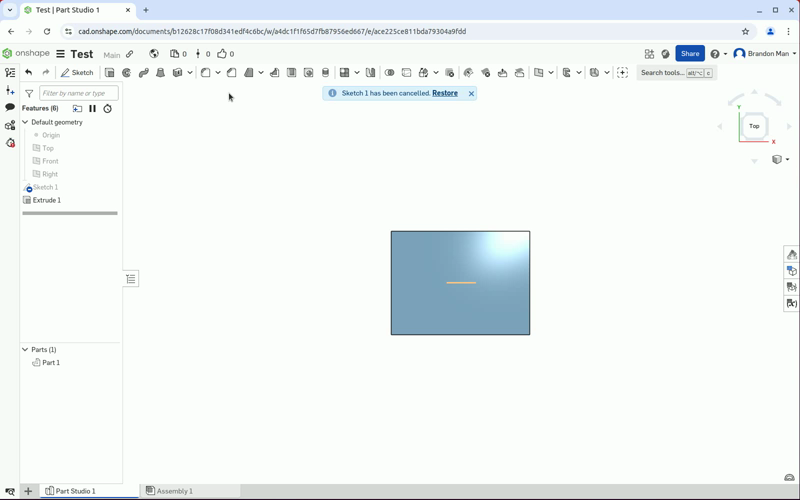
mouse_move(541, 75)
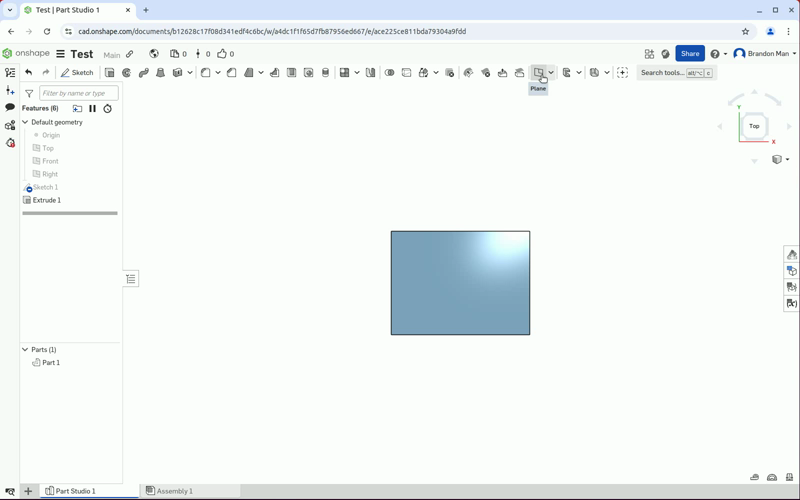
click(541, 75)
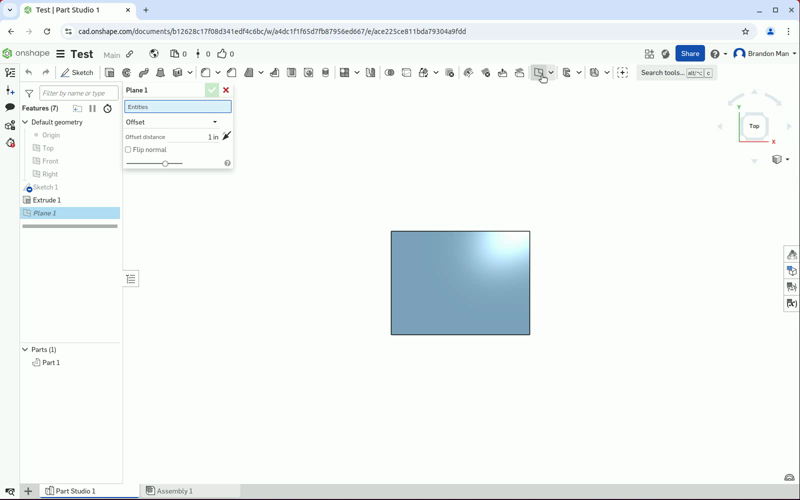
mouse_move(73, 150)
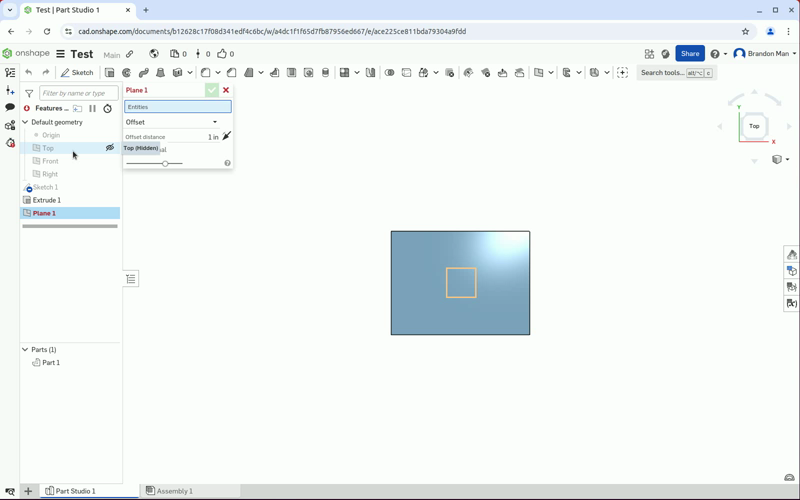
click(73, 150)
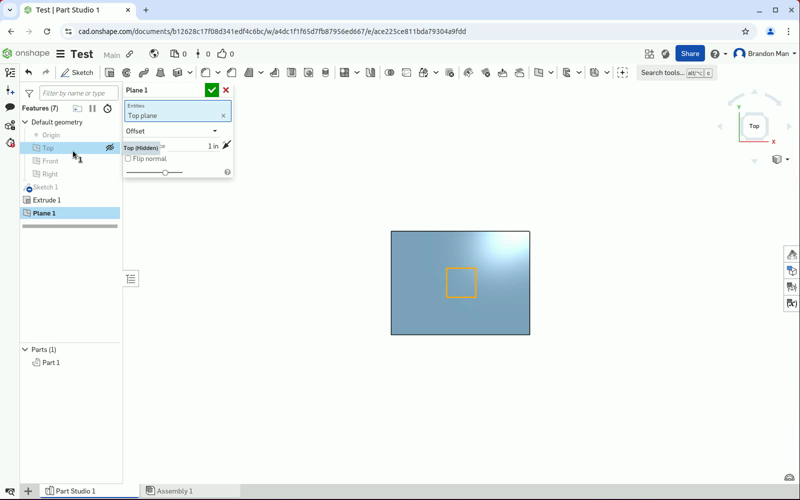
key(tab, 2)
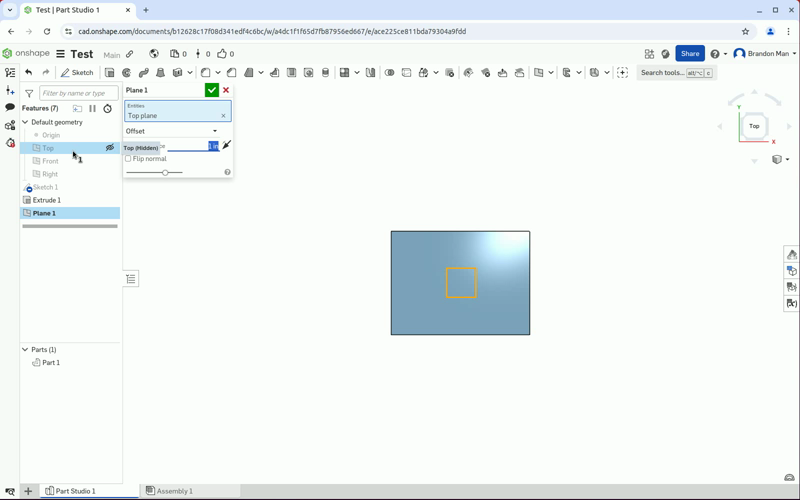
text(17.809)
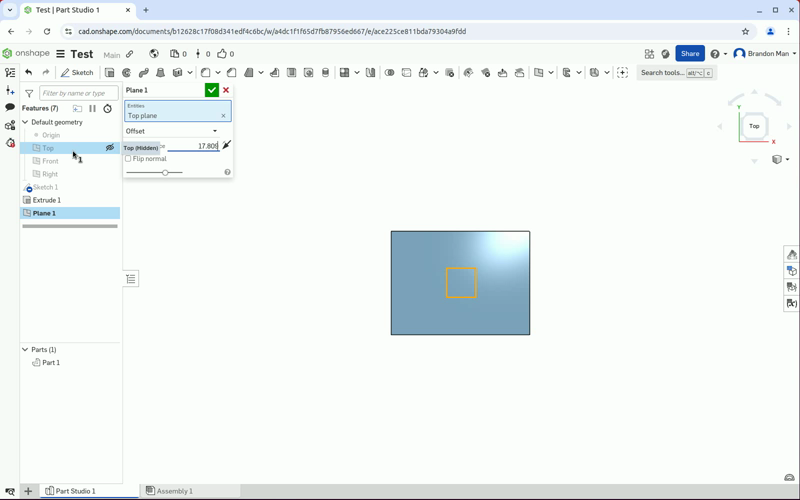
key(enter, 2)
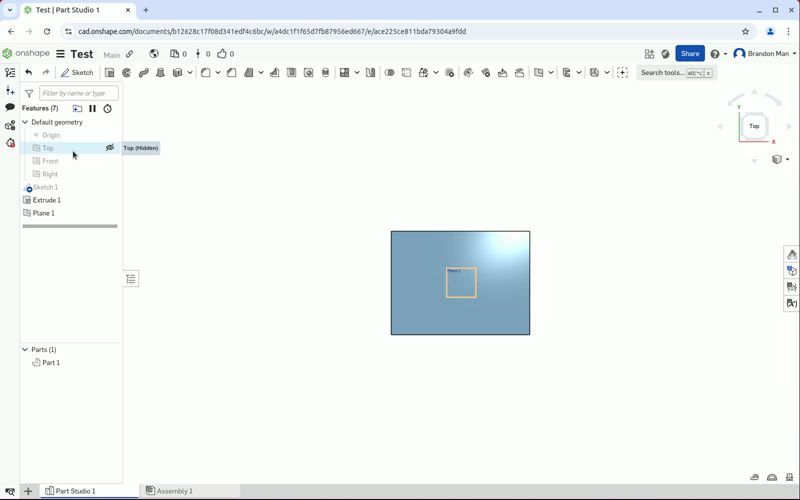
key(shift+s)
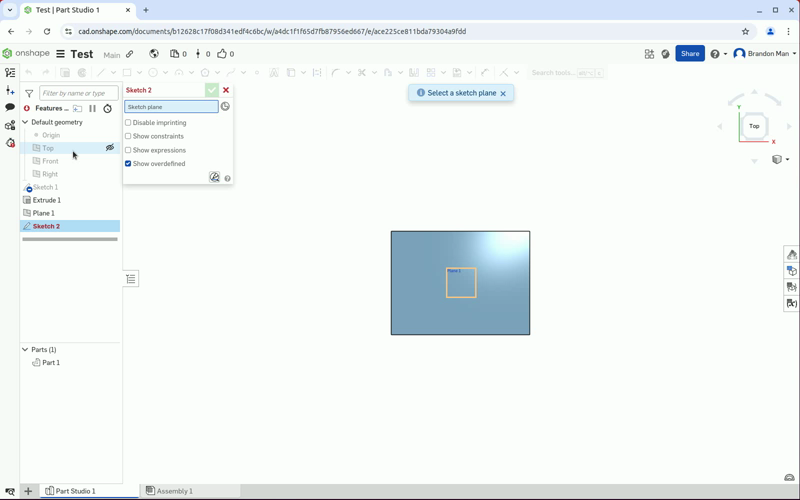
mouse_move(73, 215)
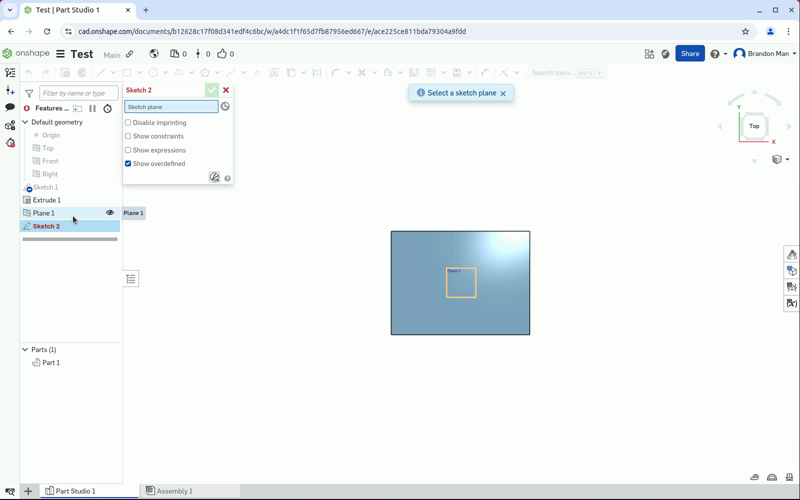
click(73, 215)
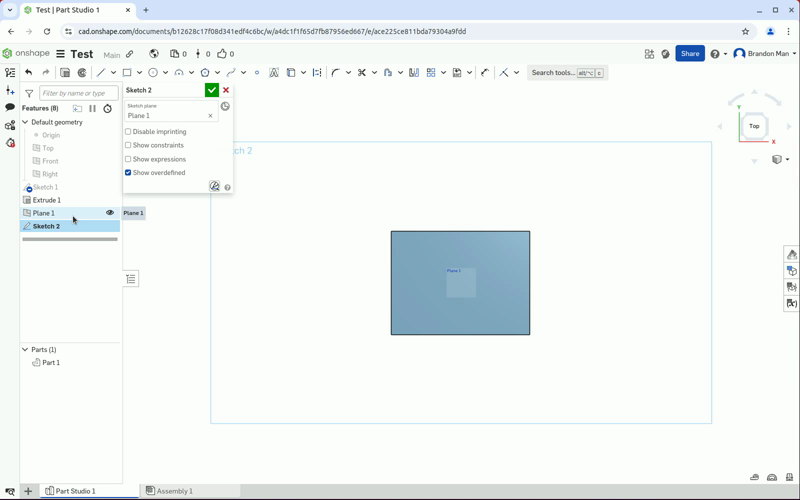
mouse_move(73, 352)
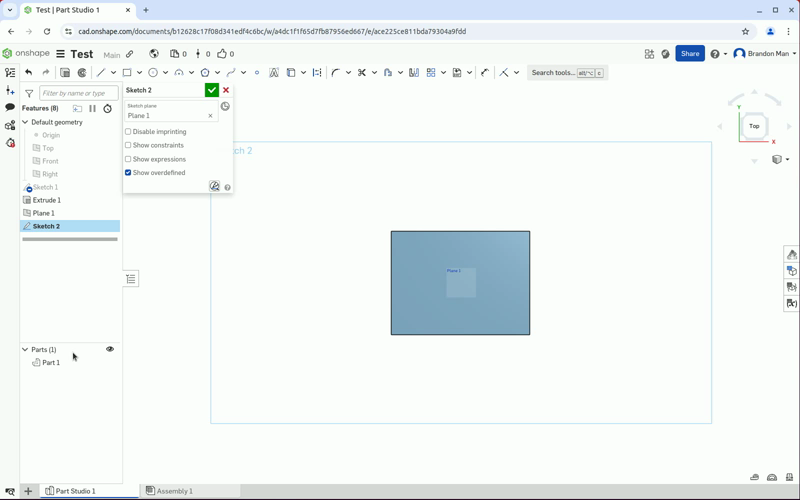
key(y)
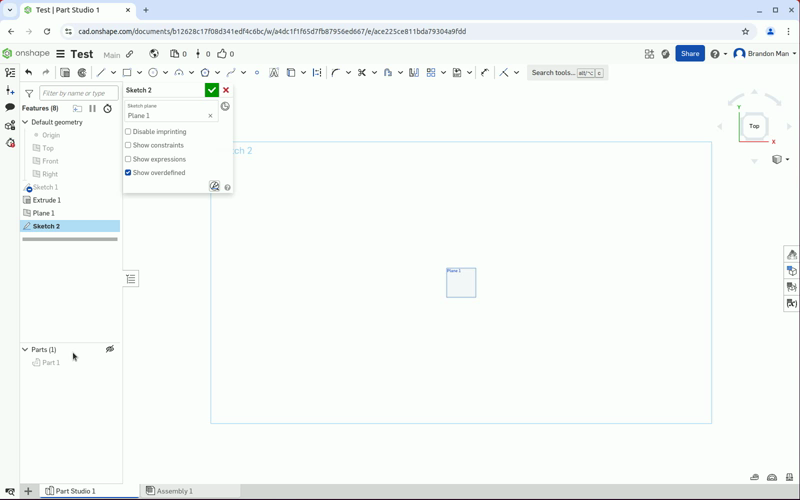
key(c)
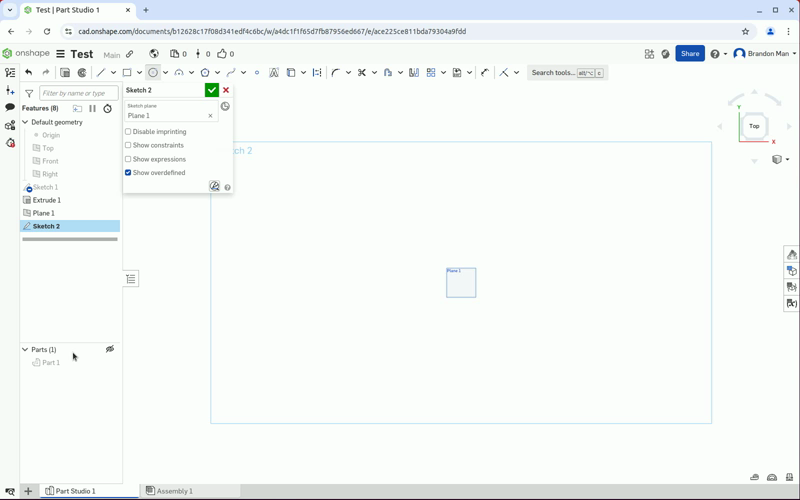
key_down(shift)
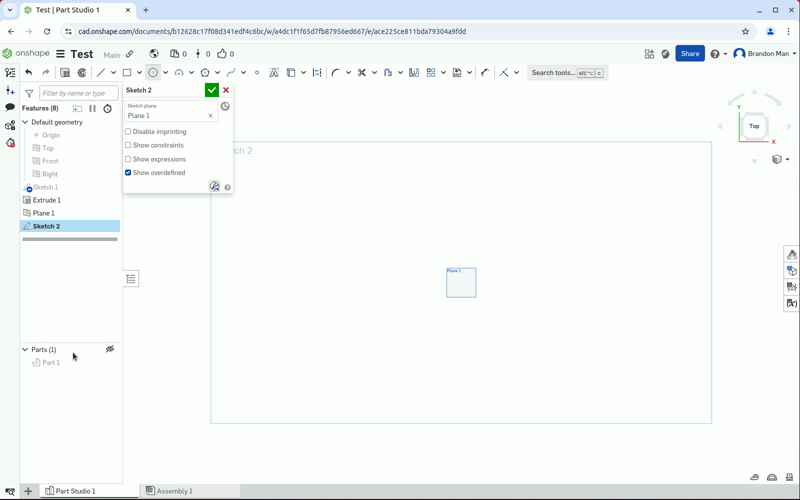
mouse_move(461, 282)
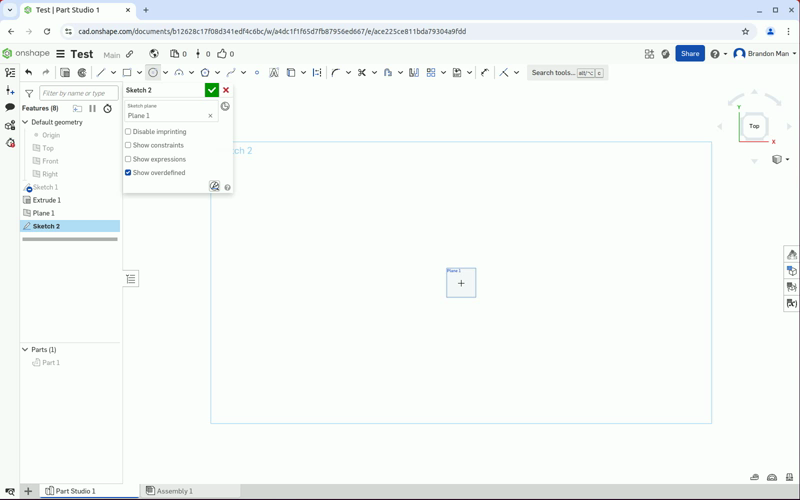
click(461, 282)
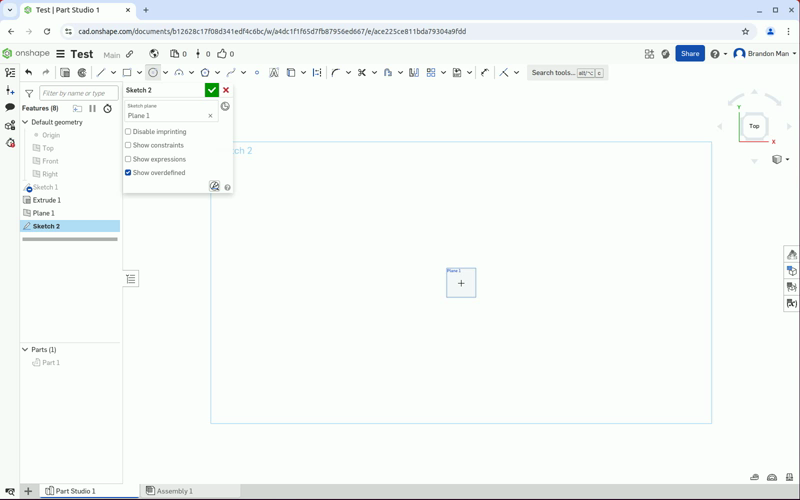
key_up(shift)
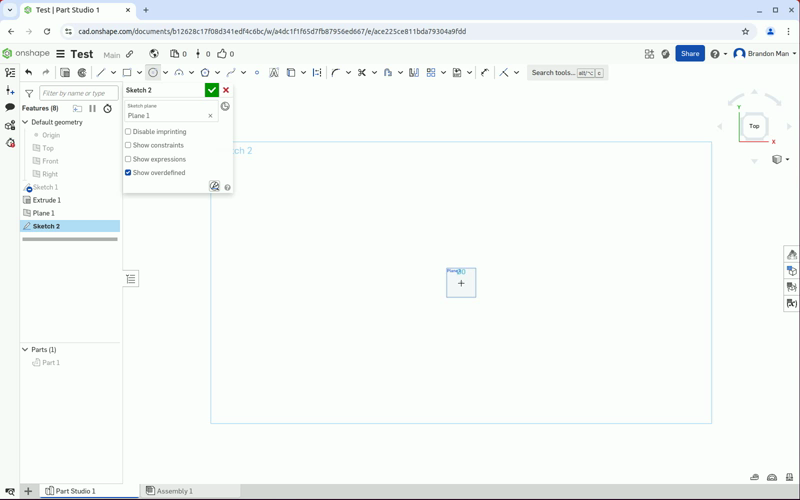
mouse_move(479, 282)
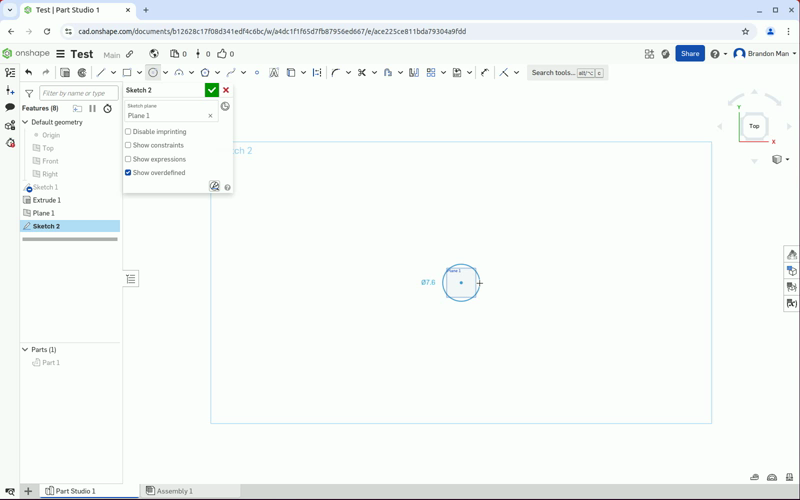
click(479, 282)
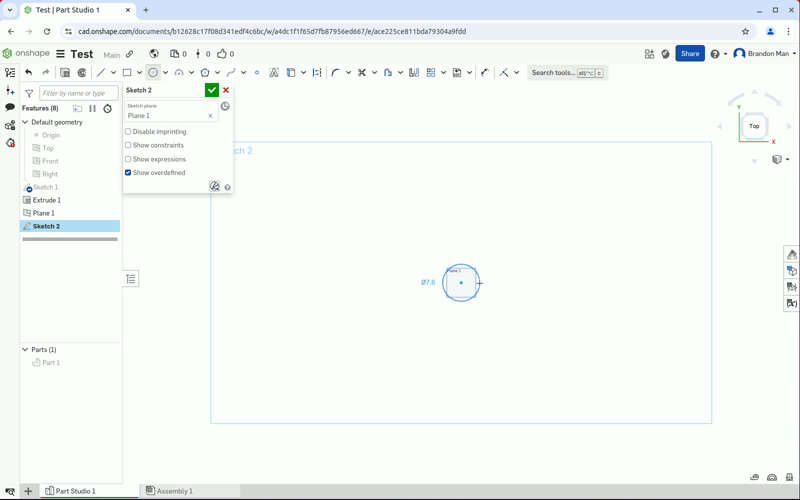
key(esc)
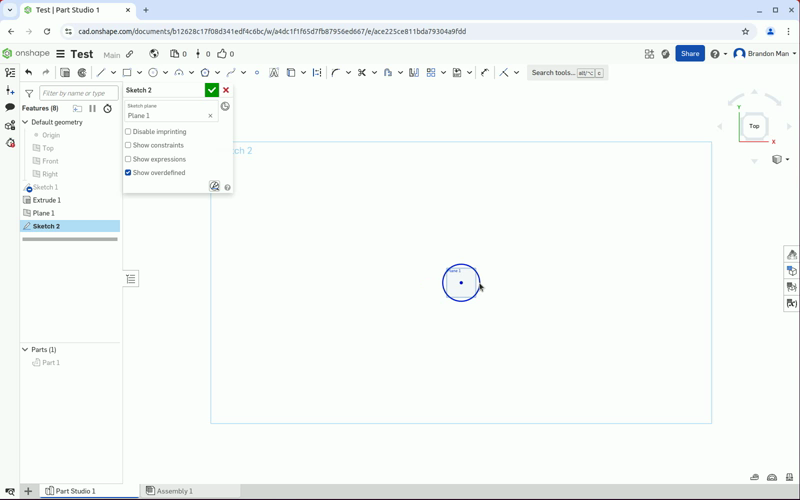
mouse_move(455, 284)
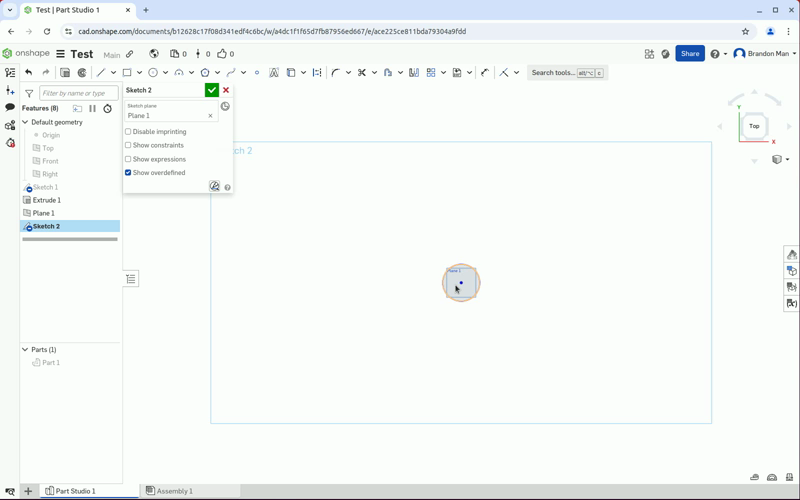
scroll(6)
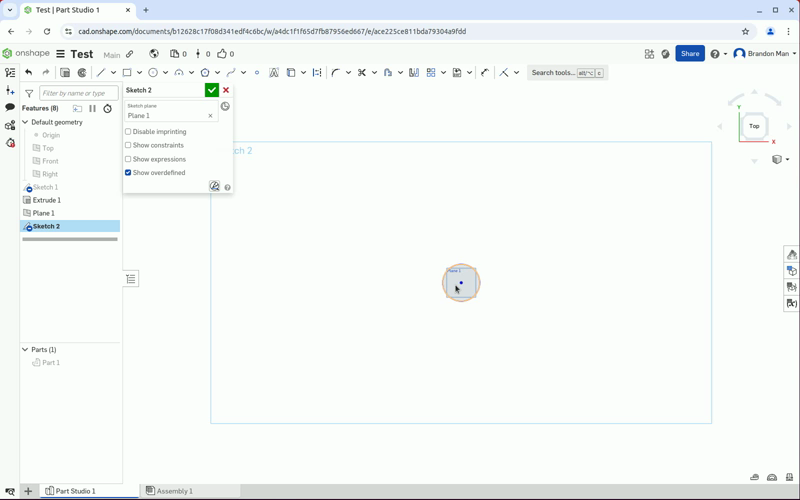
scroll(6)
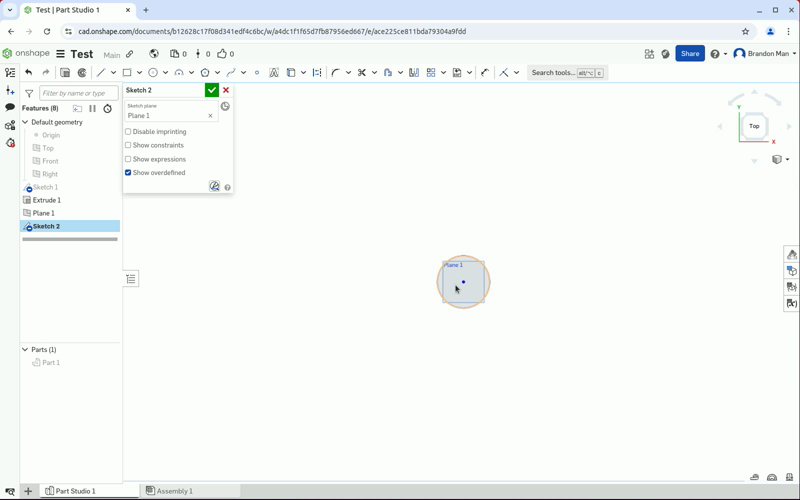
scroll(6)
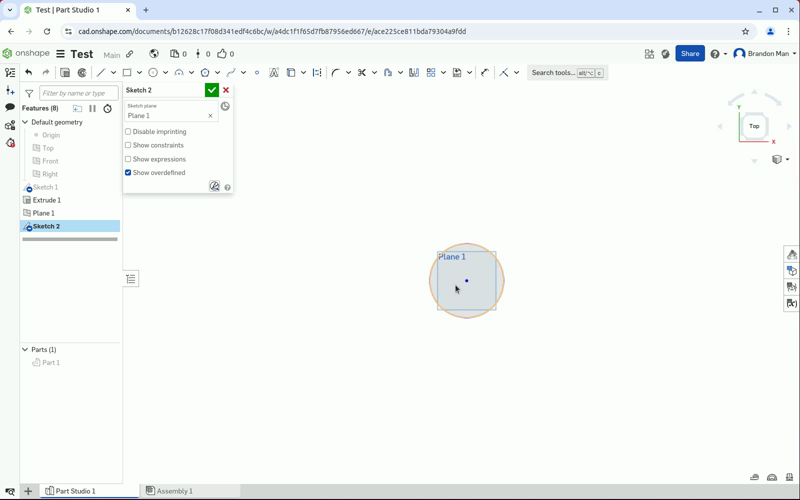
scroll(6)
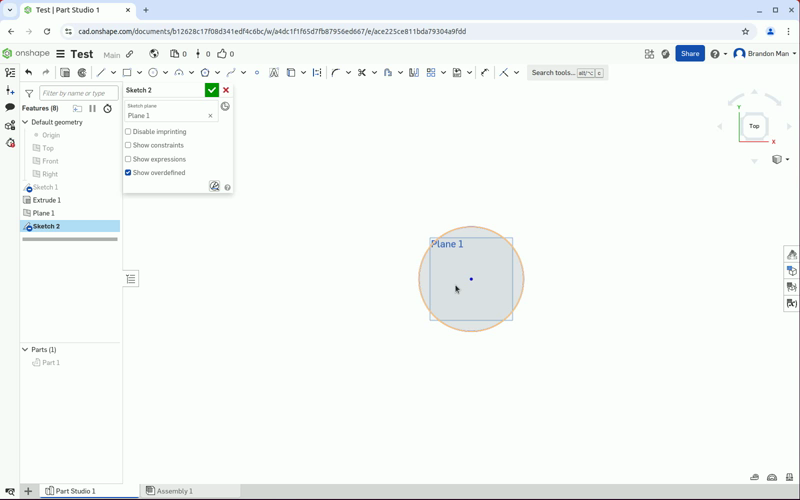
scroll(6)
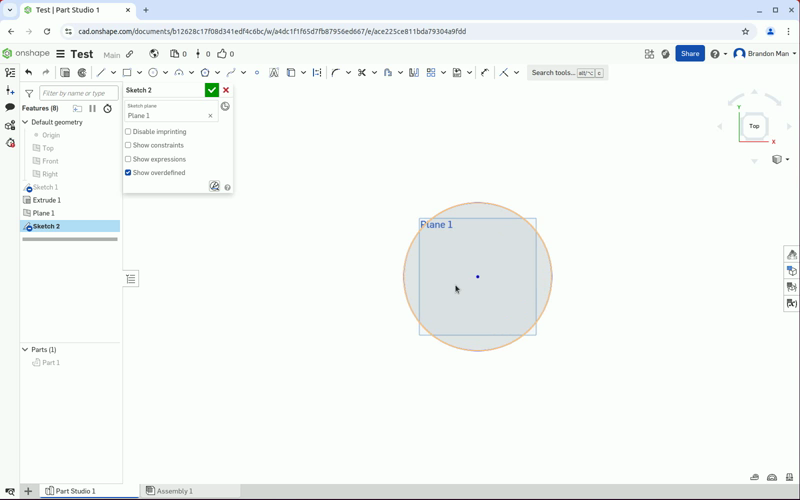
scroll(6)
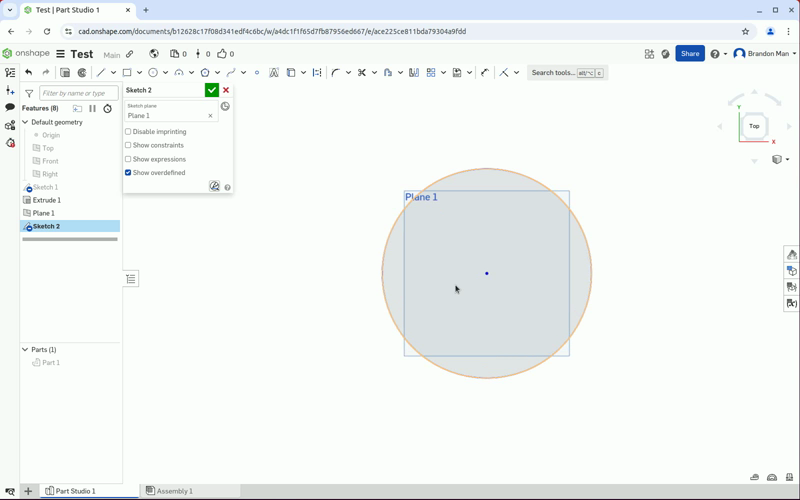
scroll(6)
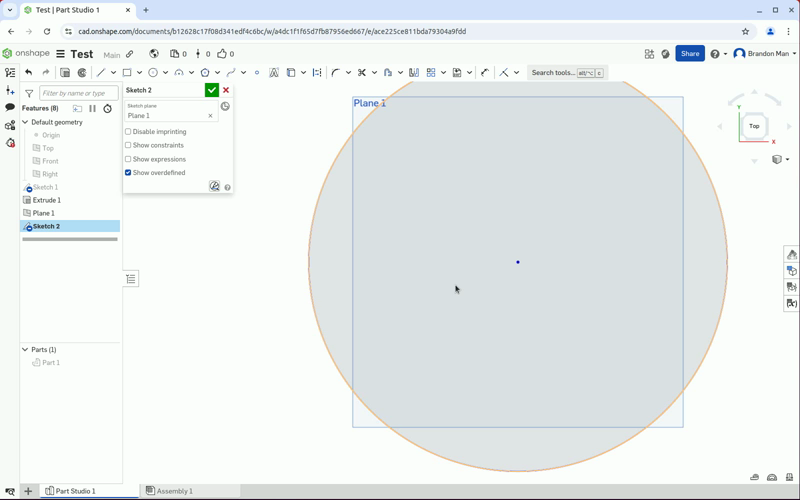
click(455, 284)
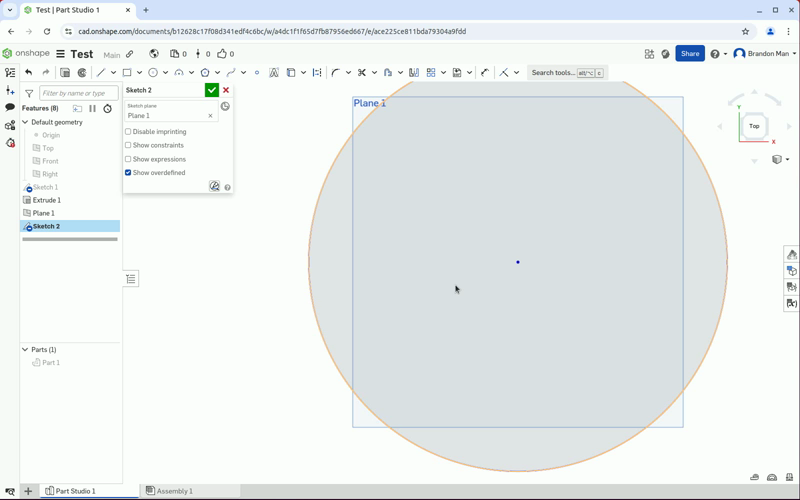
scroll(-6)
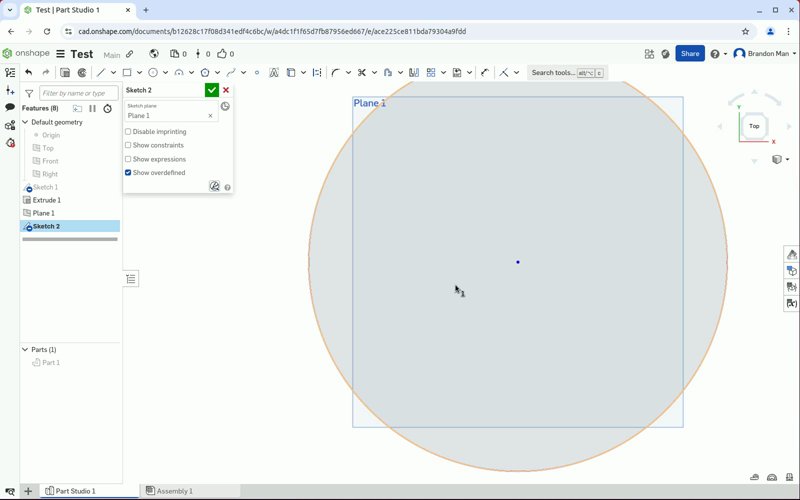
scroll(-6)
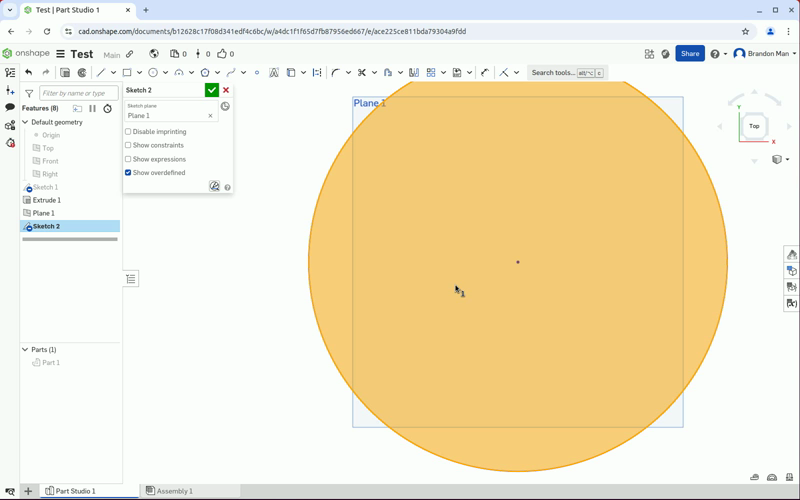
scroll(-6)
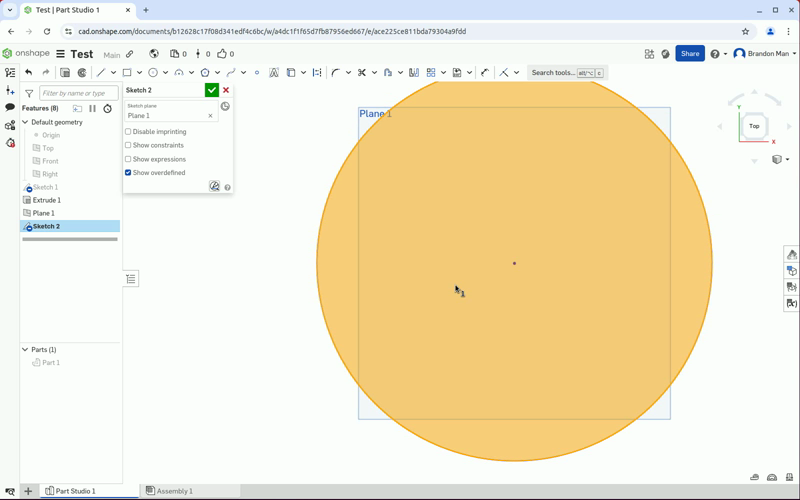
scroll(-6)
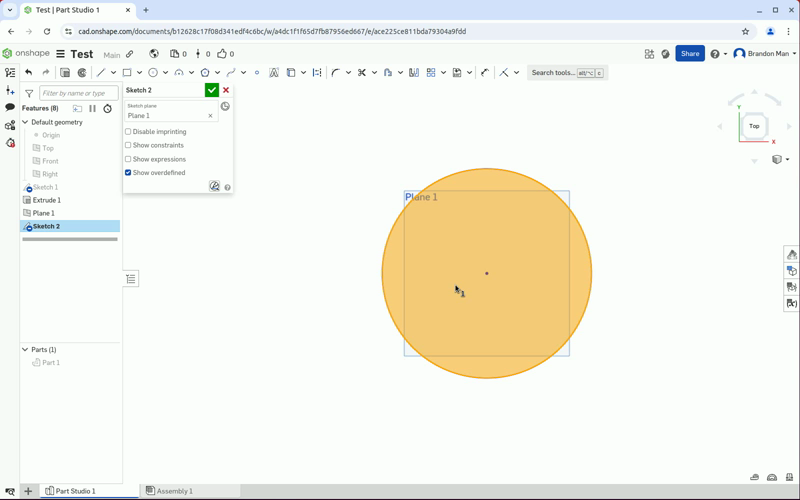
scroll(-6)
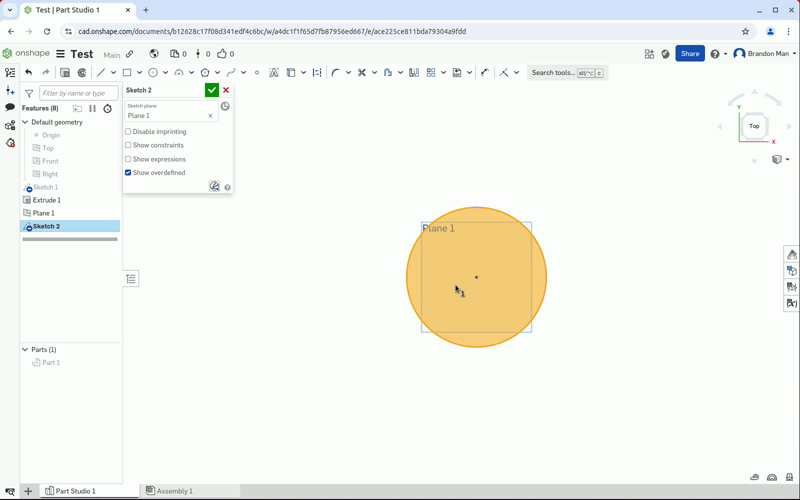
scroll(-6)
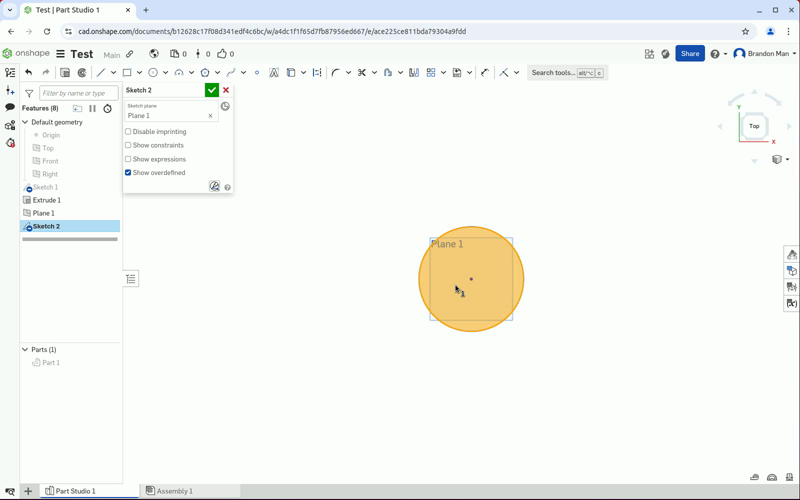
scroll(-6)
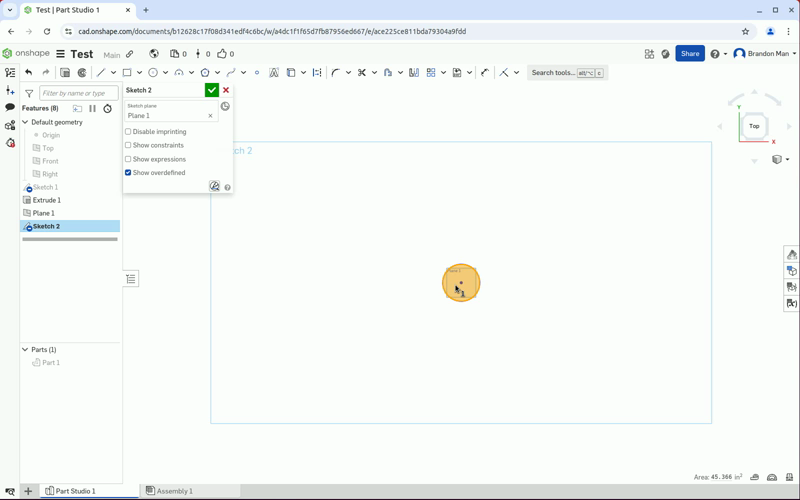
mouse_move(73, 352)
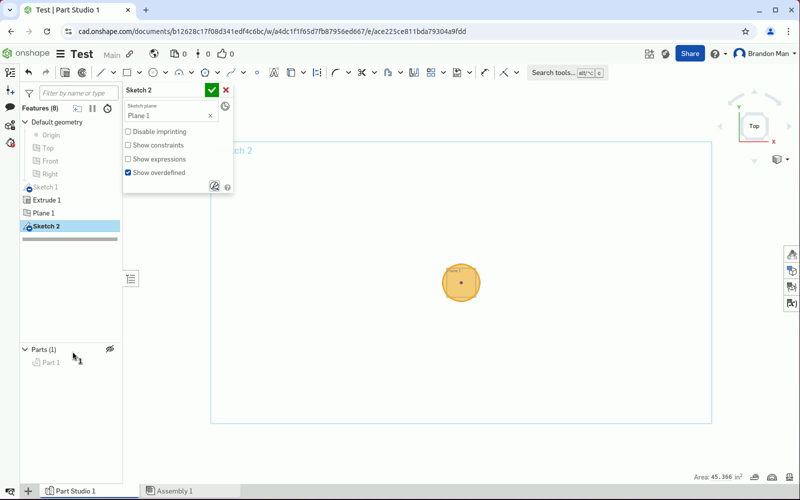
key(shift+y)
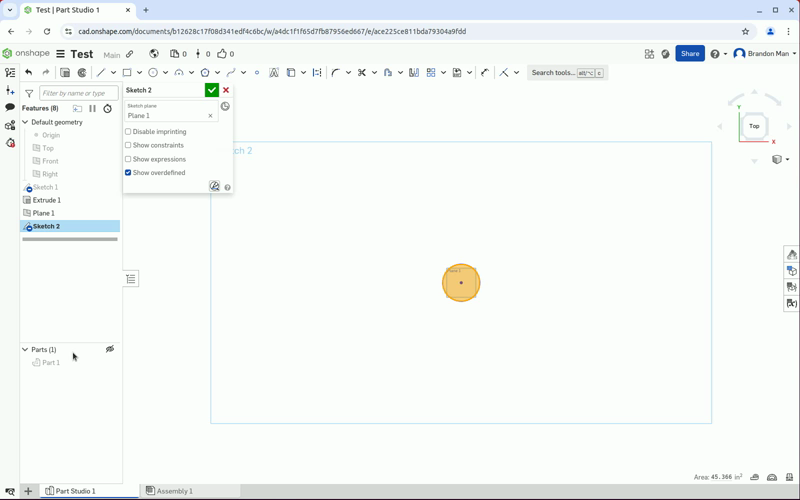
key(shift+e)
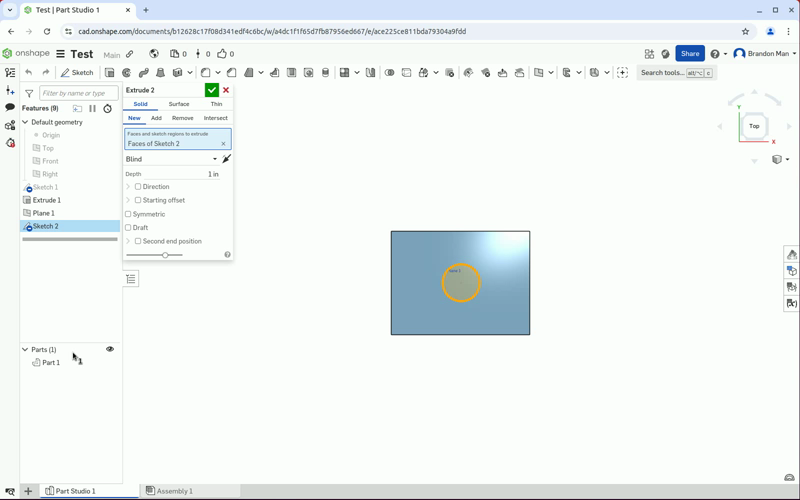
mouse_move(143, 106)
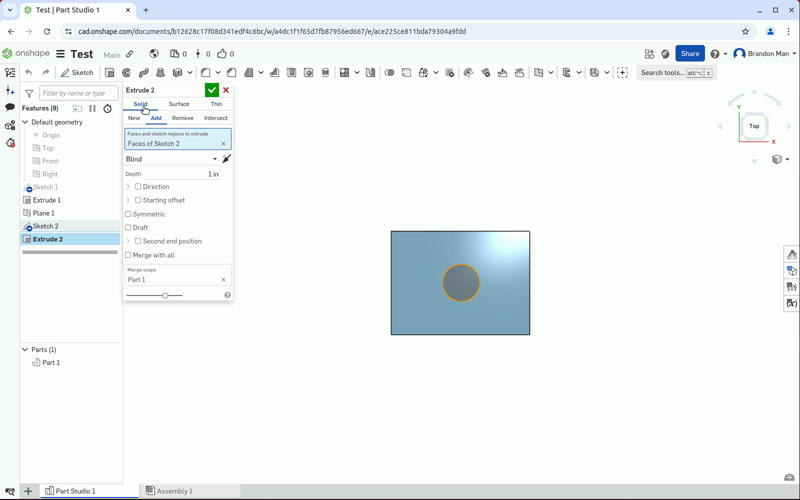
click(143, 106)
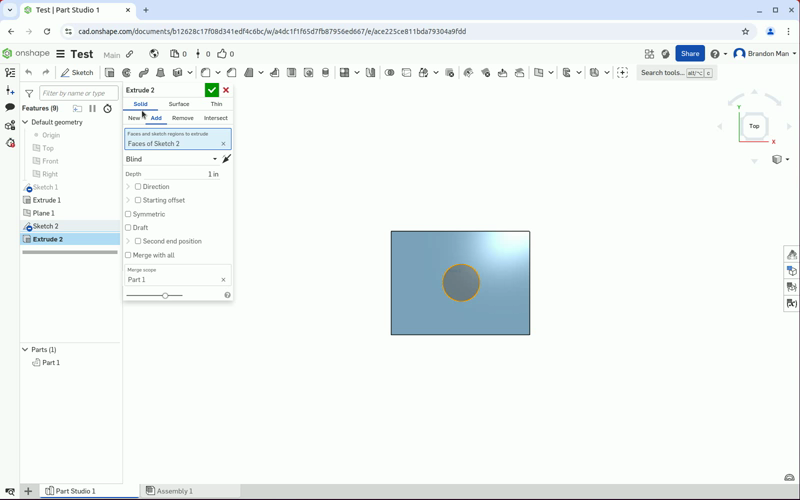
mouse_move(137, 120)
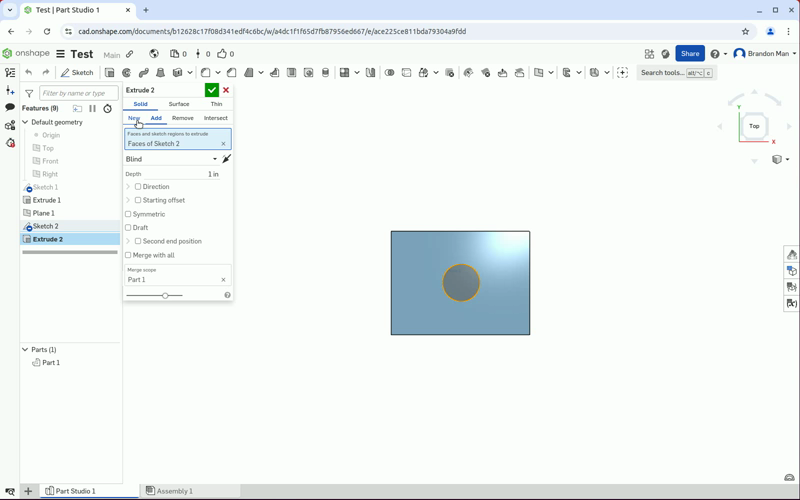
click(137, 120)
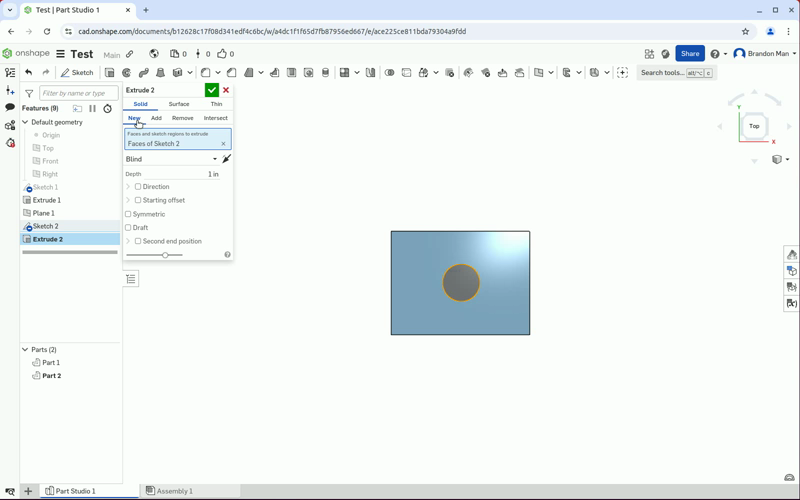
key(tab, 4)
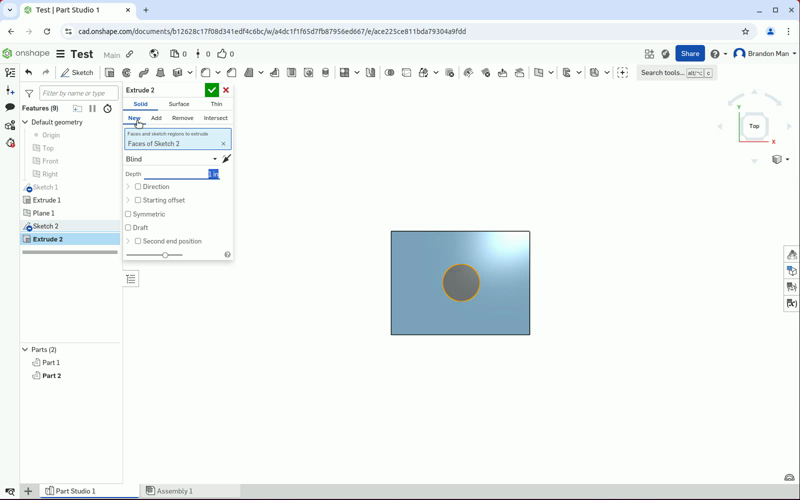
text(5.296)
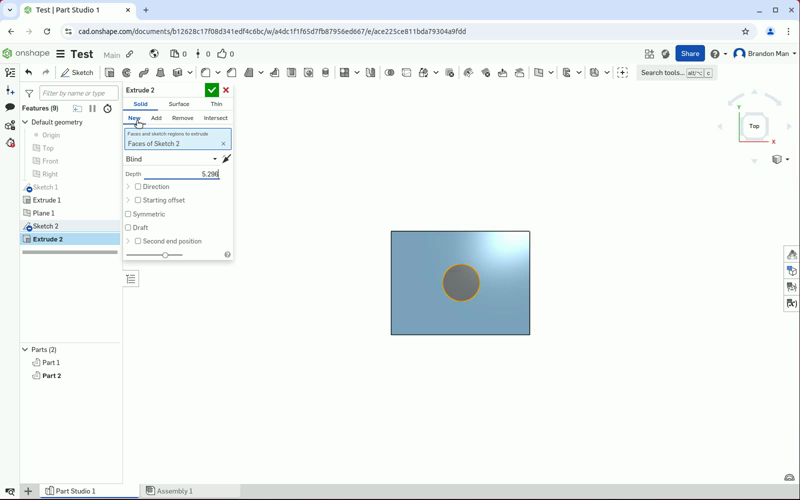
key(enter)
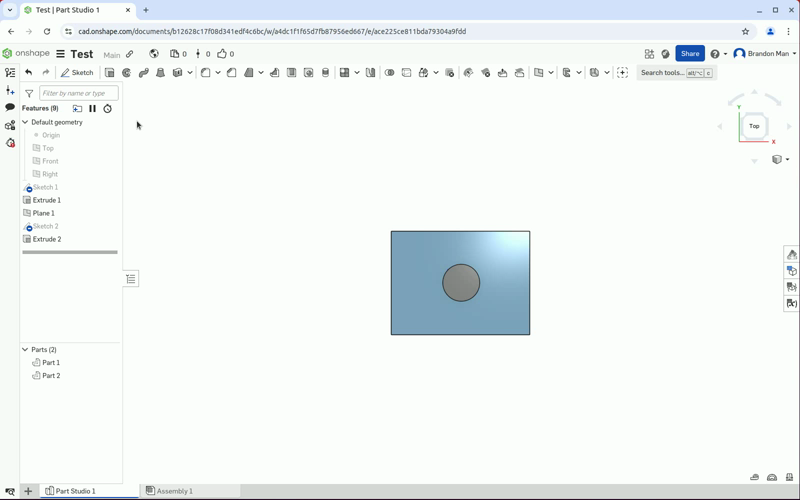
key(shift+h)
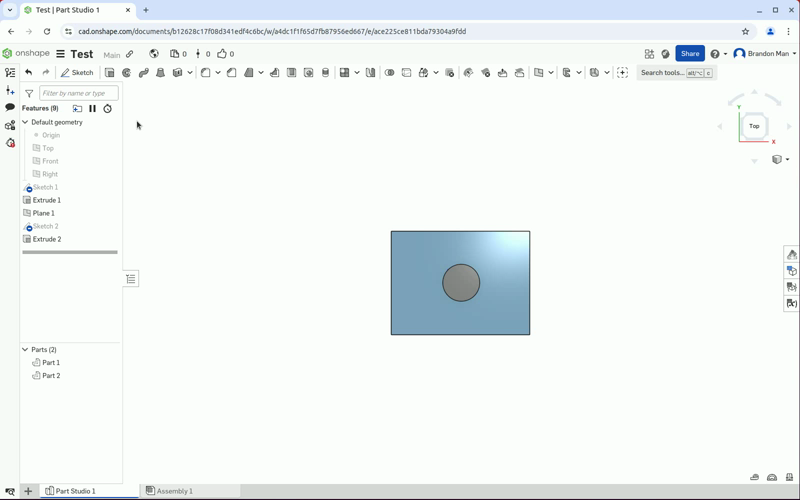
key(shift+h)
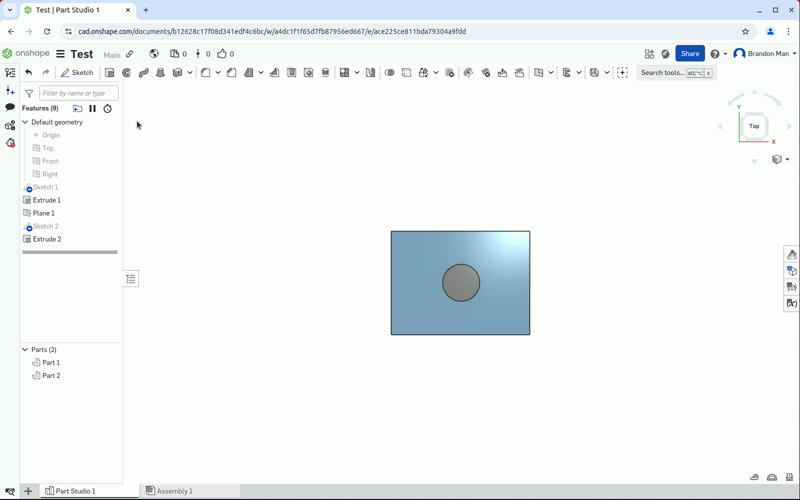
mouse_move(73, 189)
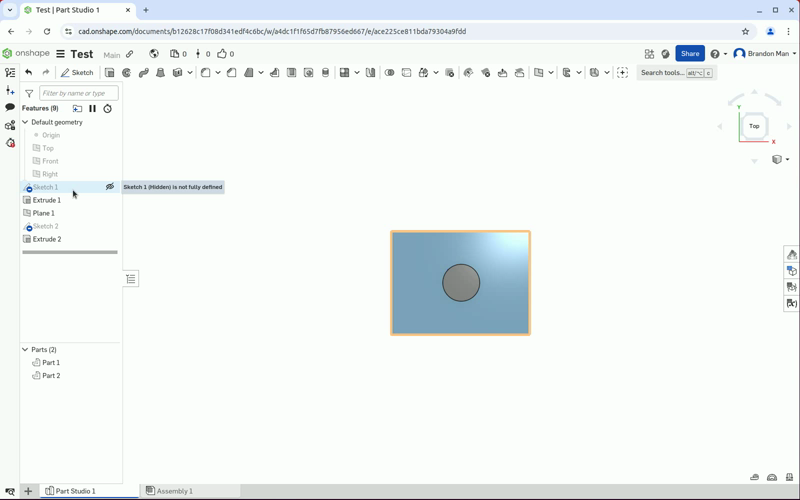
click(73, 189)
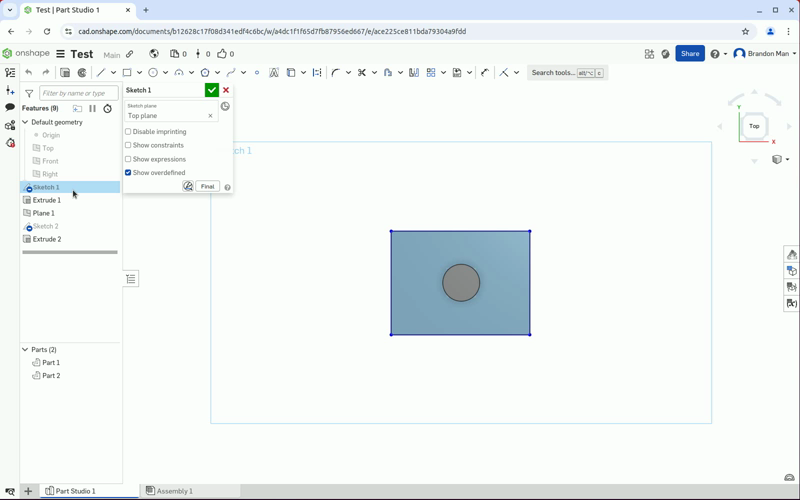
mouse_move(229, 92)
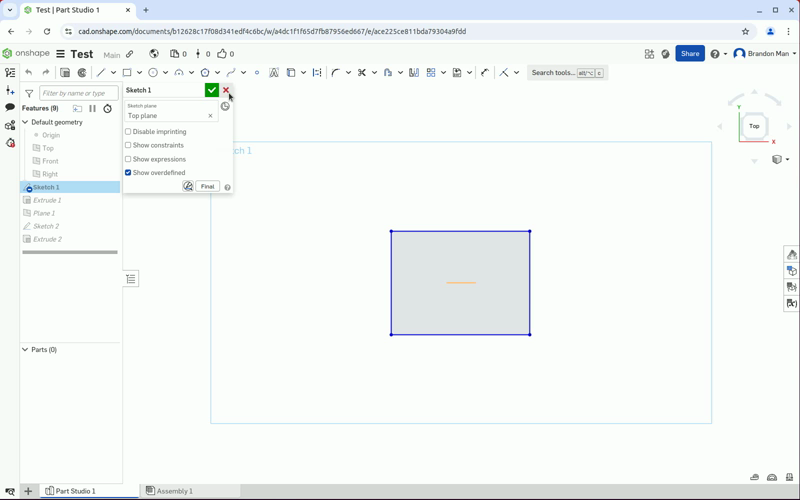
click(229, 92)
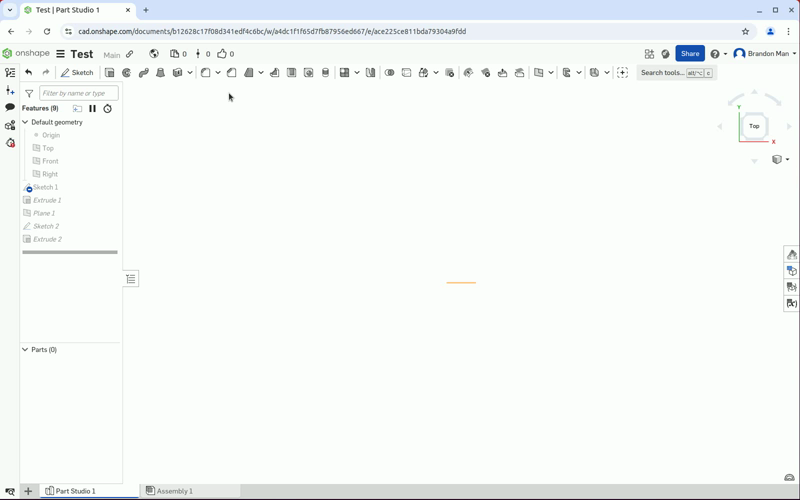
mouse_move(73, 352)
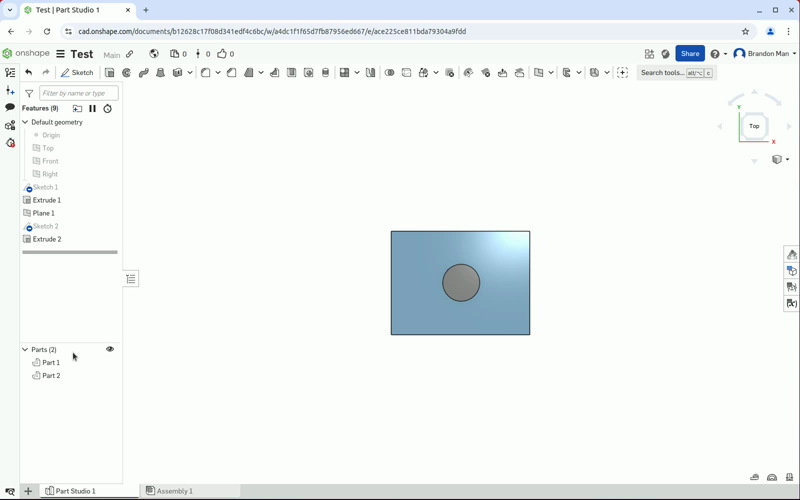
key(y)
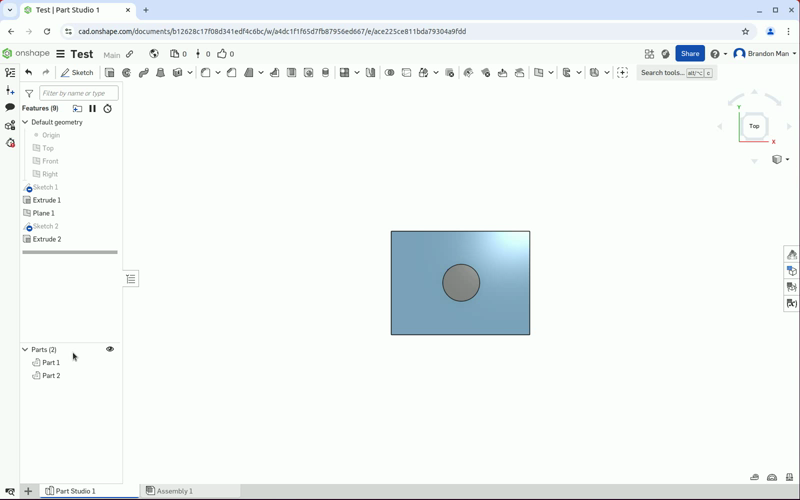
key(shift+p)
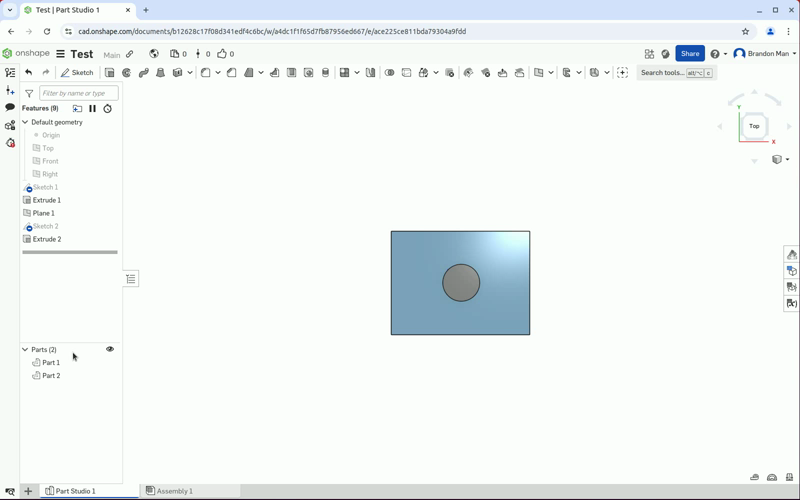
key(space)
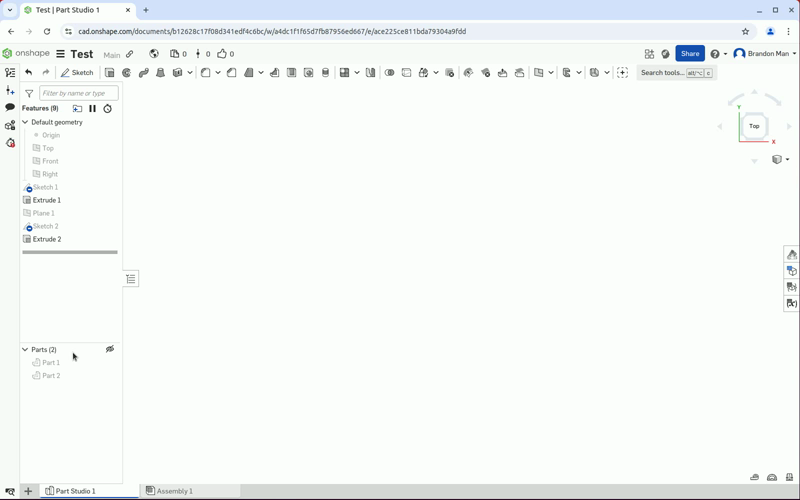
key_down(shift)
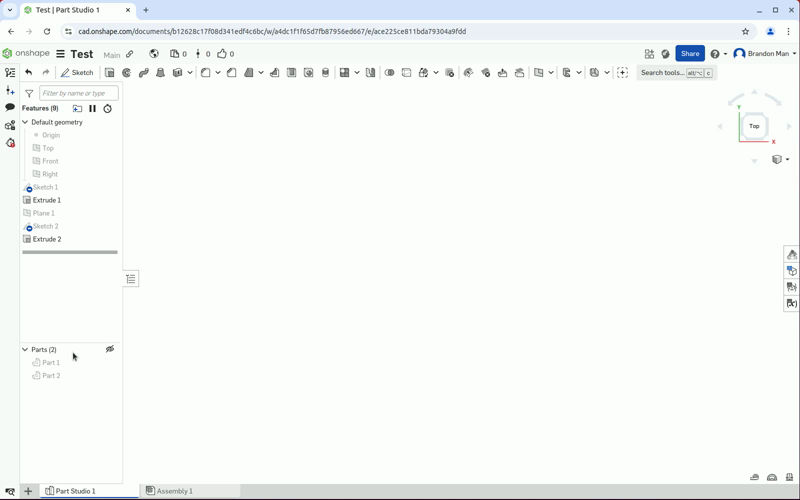
key(up)
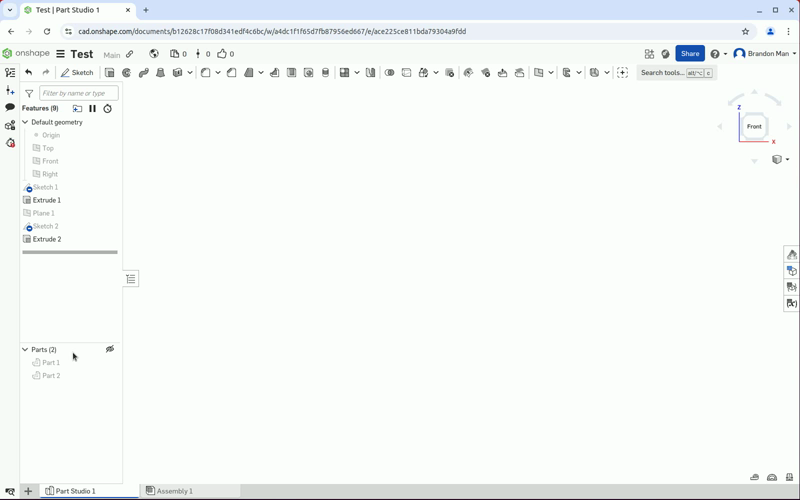
key_up(shift)
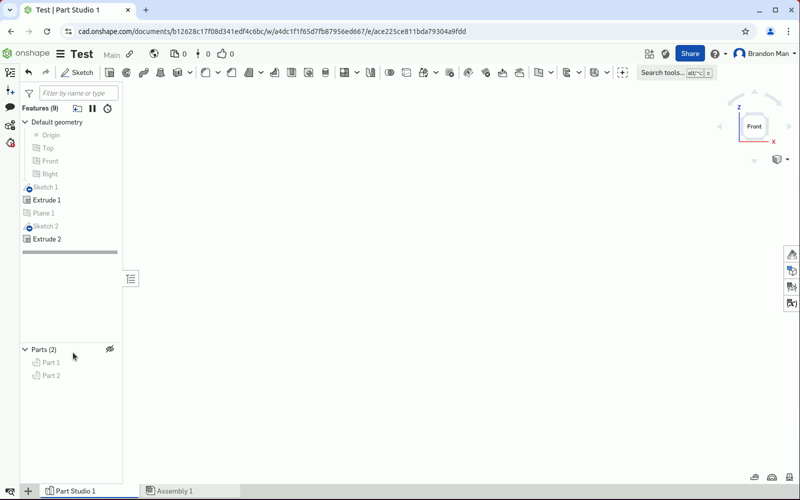
mouse_move(73, 352)
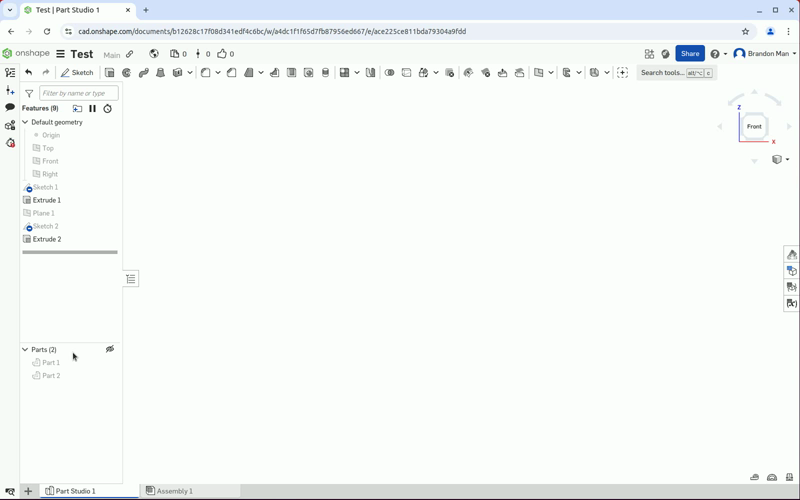
key(shift+y)
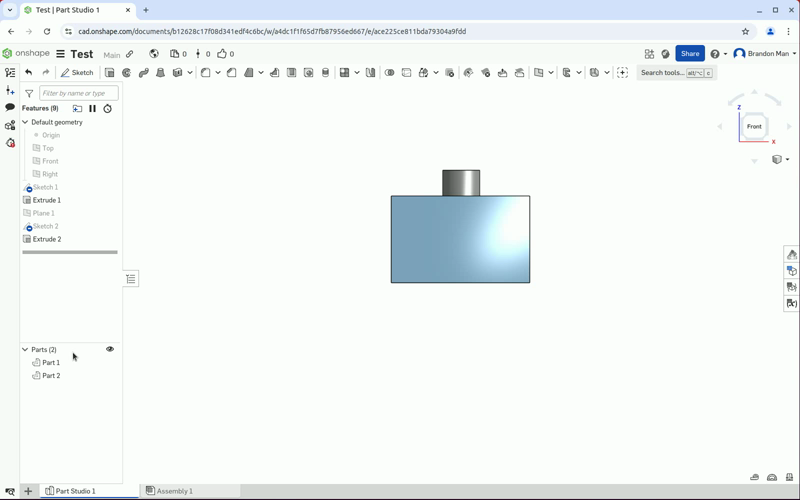
mouse_move(541, 75)
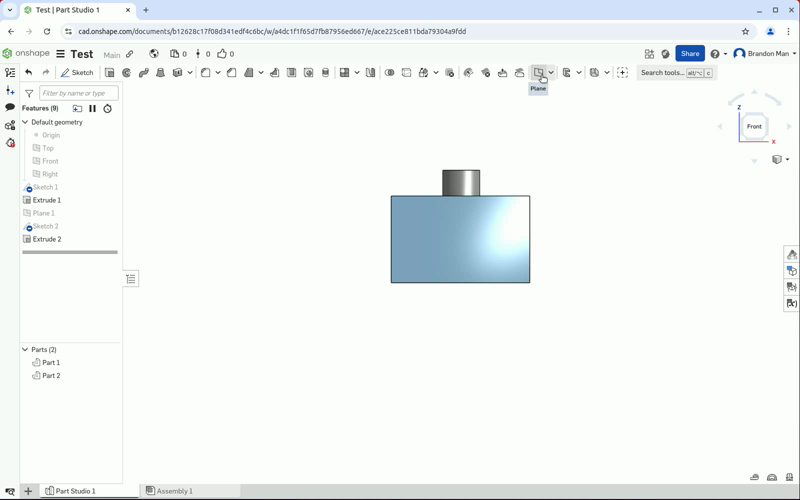
click(541, 75)
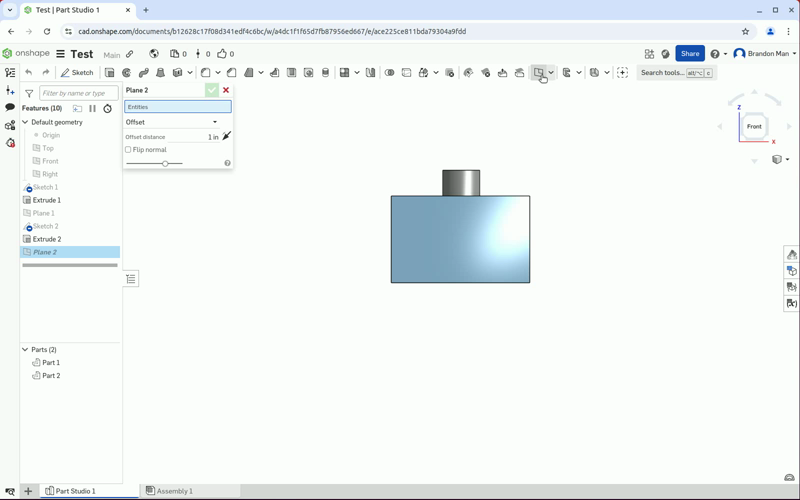
mouse_move(73, 163)
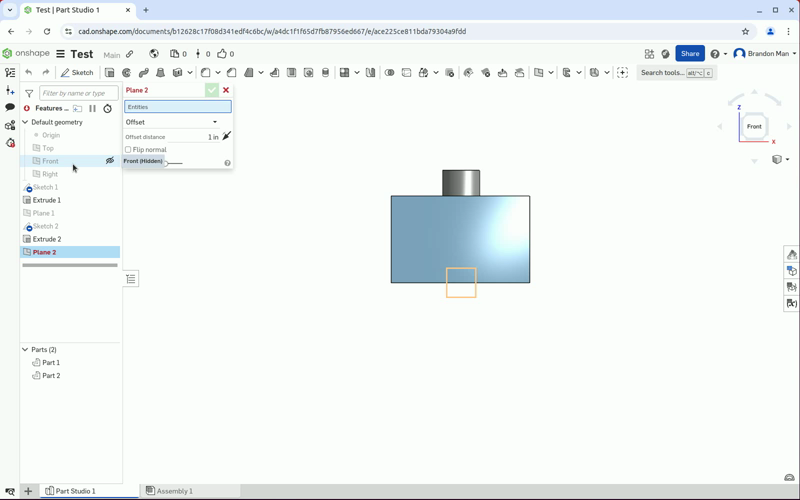
click(73, 163)
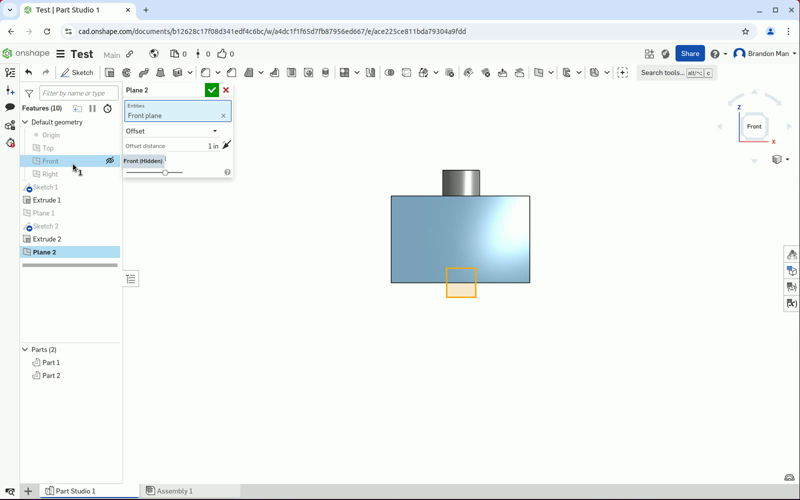
key(tab, 2)
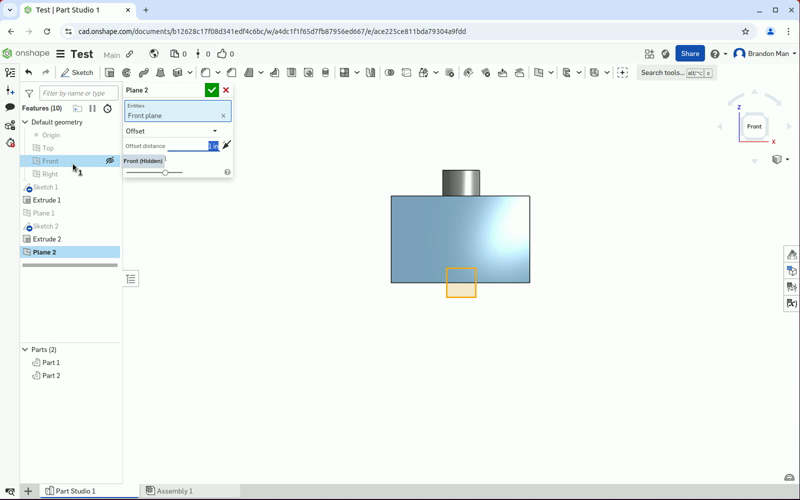
text(10.599)
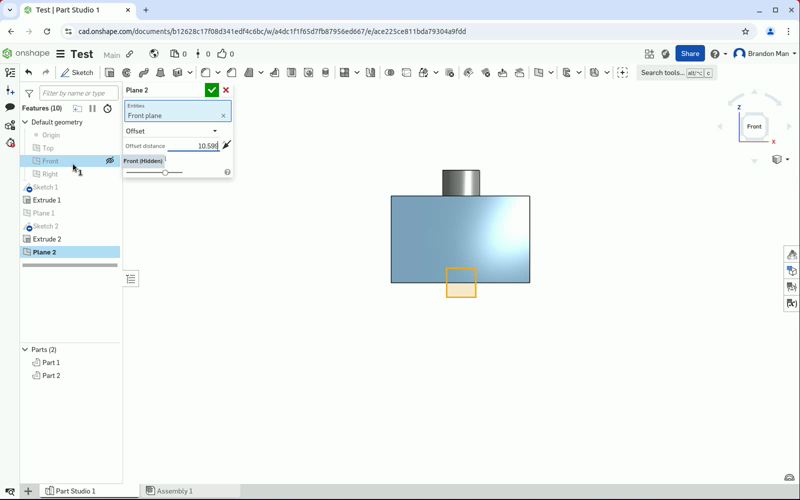
key(enter, 2)
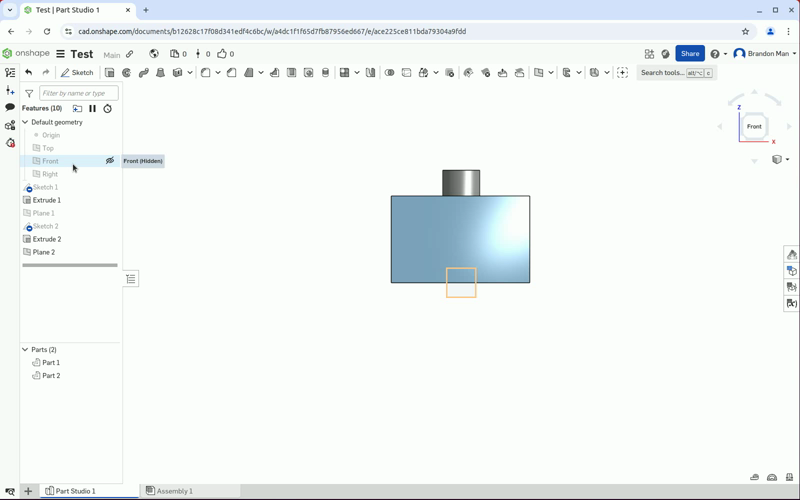
key(shift+s)
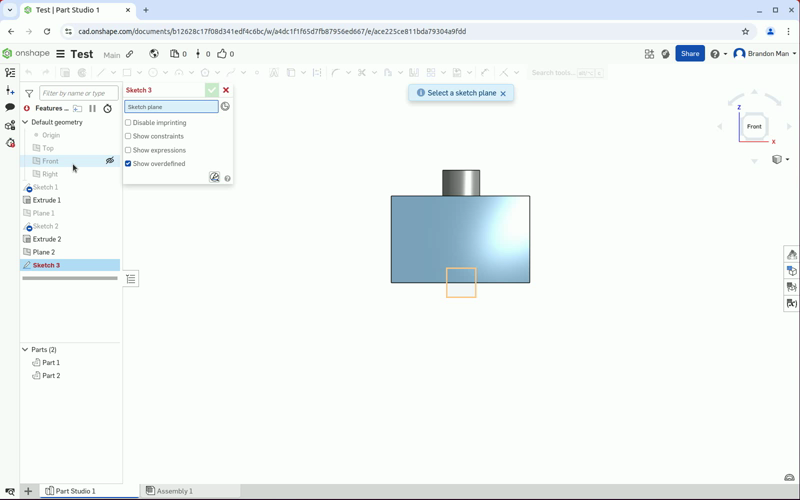
mouse_move(73, 254)
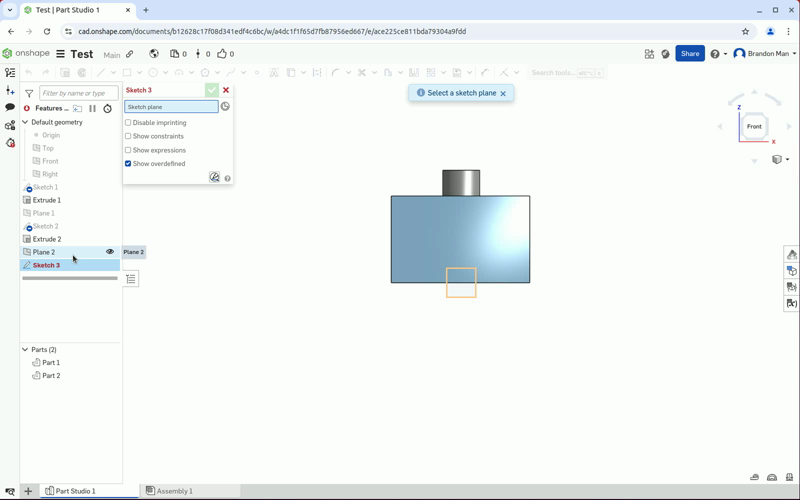
click(73, 254)
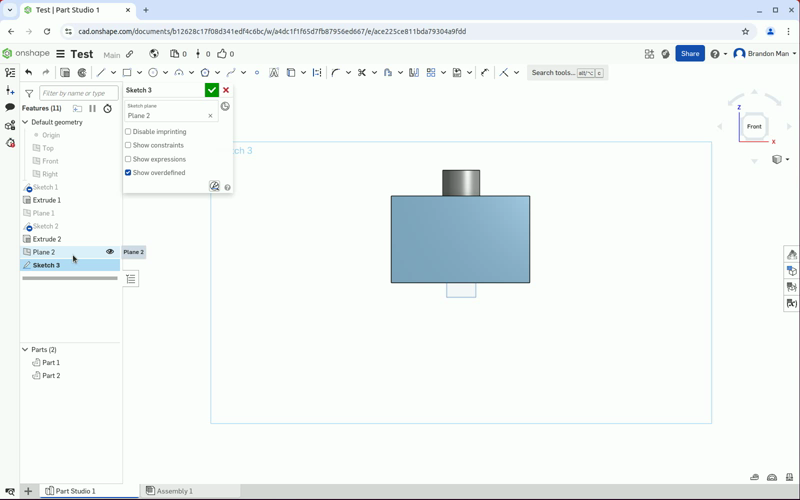
mouse_move(73, 352)
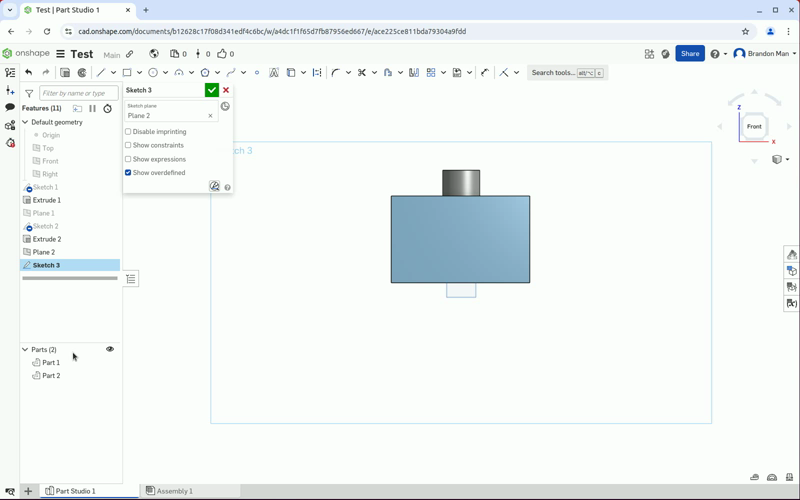
key(y)
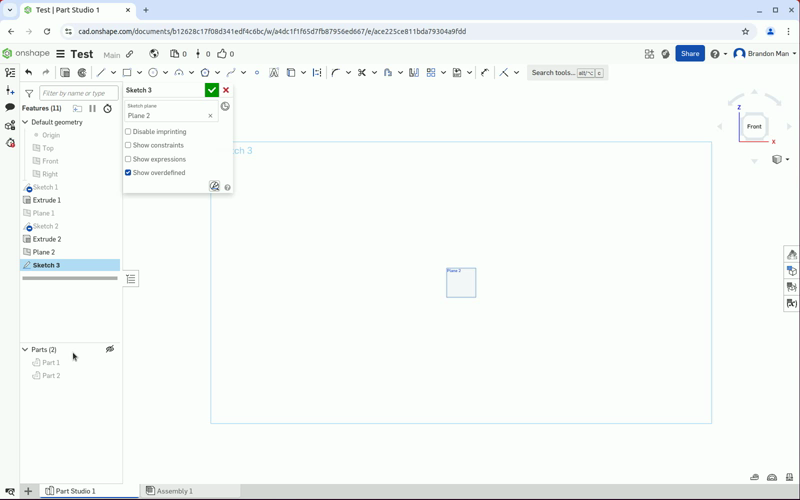
key(l)
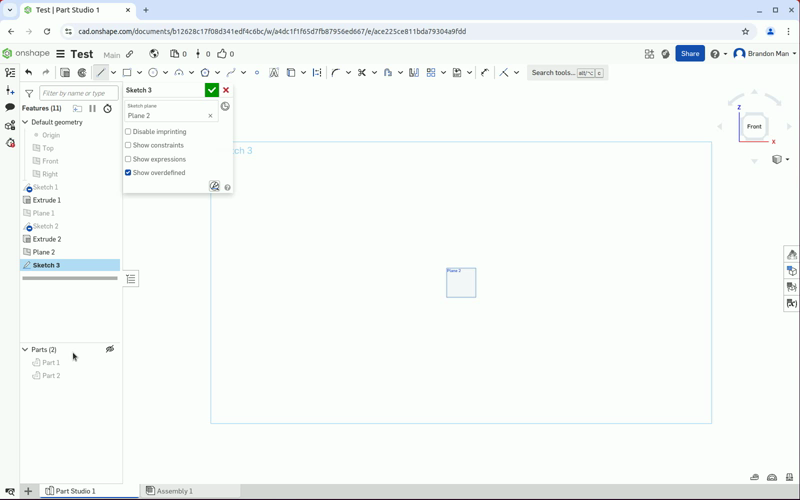
key_down(shift)
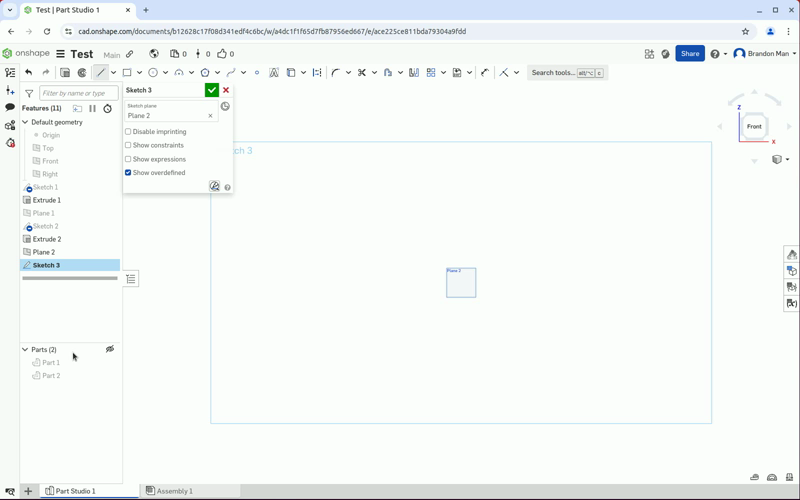
mouse_move(443, 250)
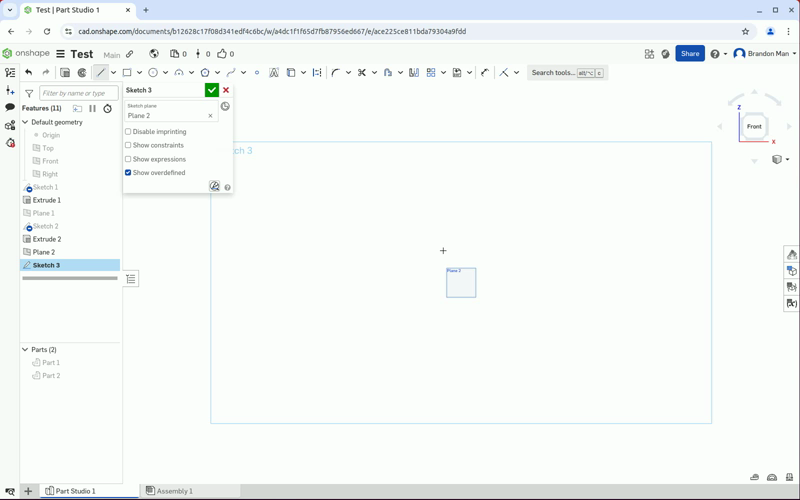
click(443, 250)
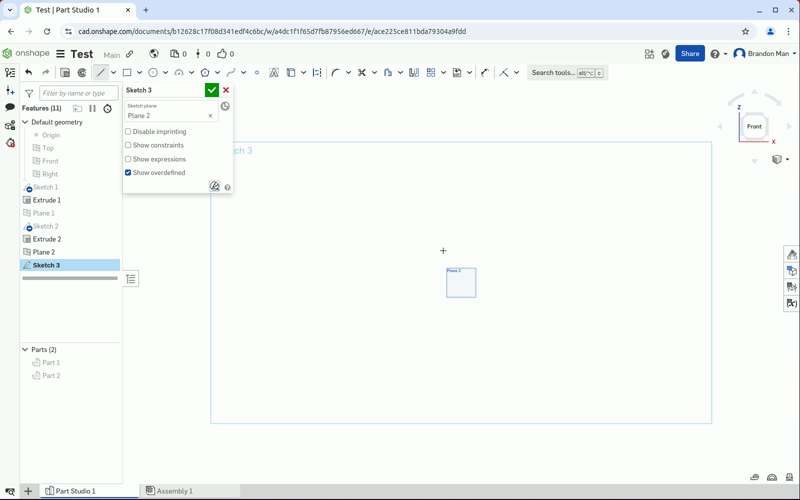
key_up(shift)
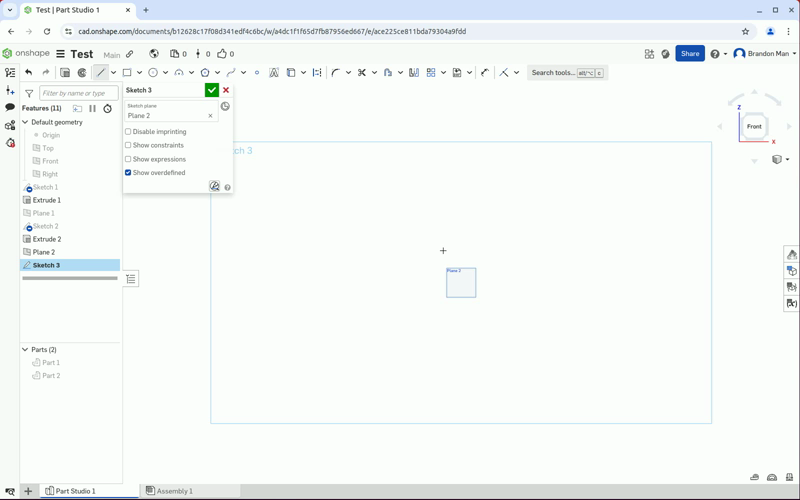
key_down(shift)
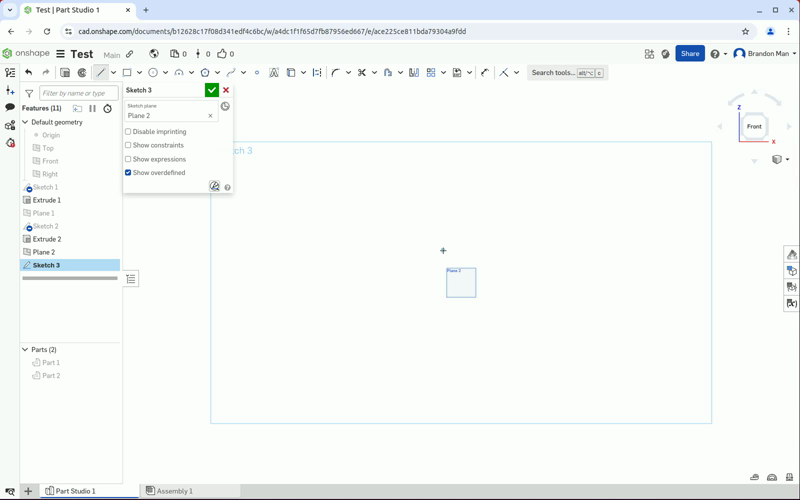
mouse_move(473, 250)
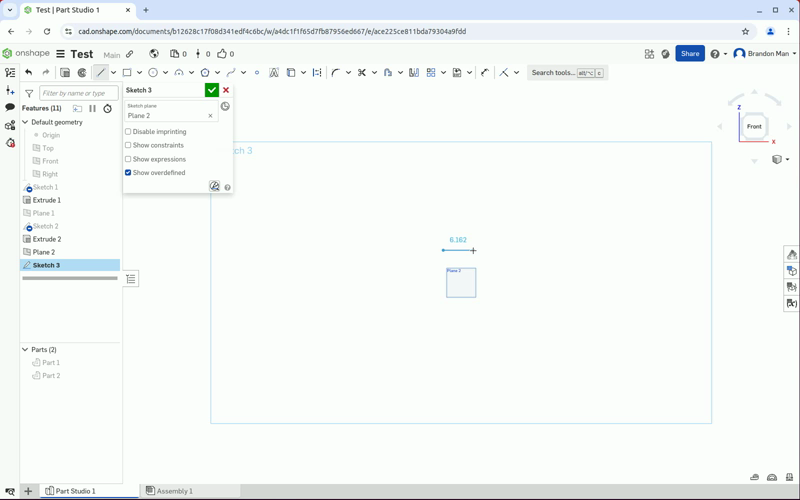
mouse_move(461, 260)
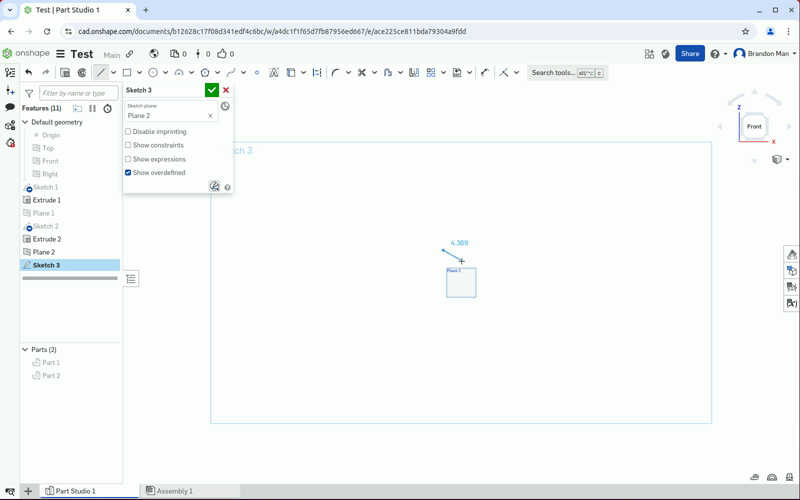
click(461, 260)
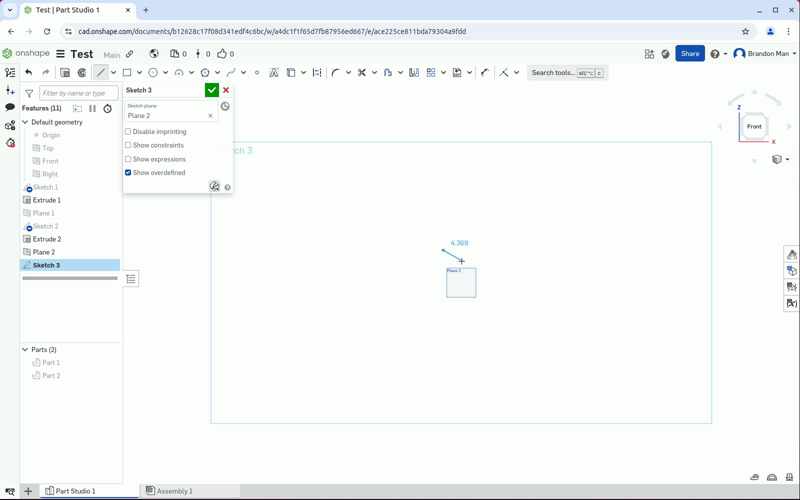
key_up(shift)
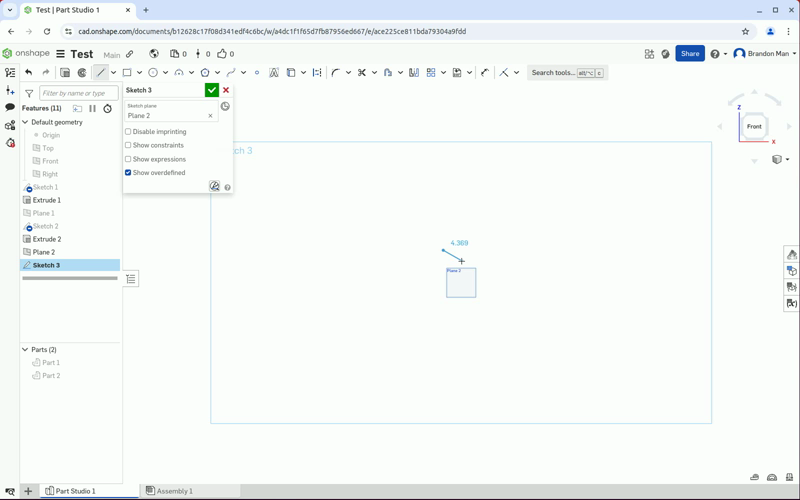
key_down(shift)
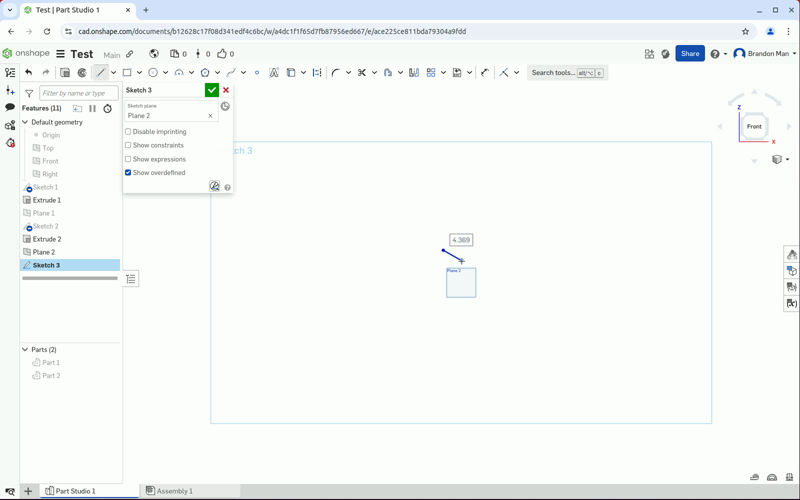
mouse_move(492, 260)
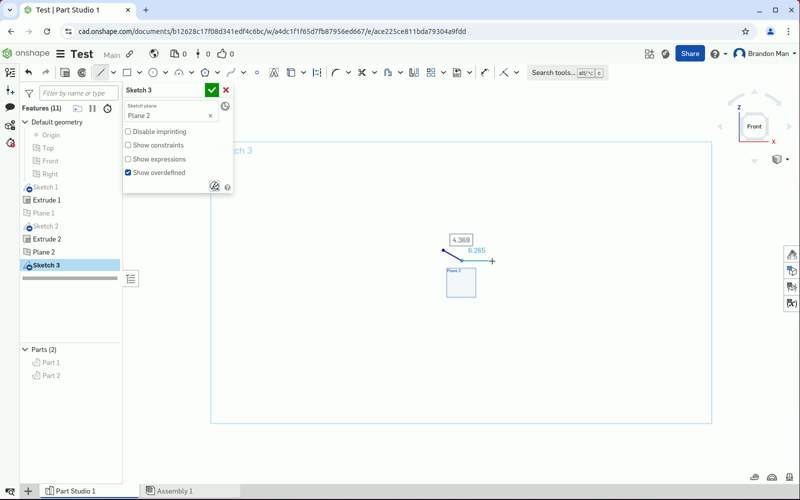
mouse_move(480, 250)
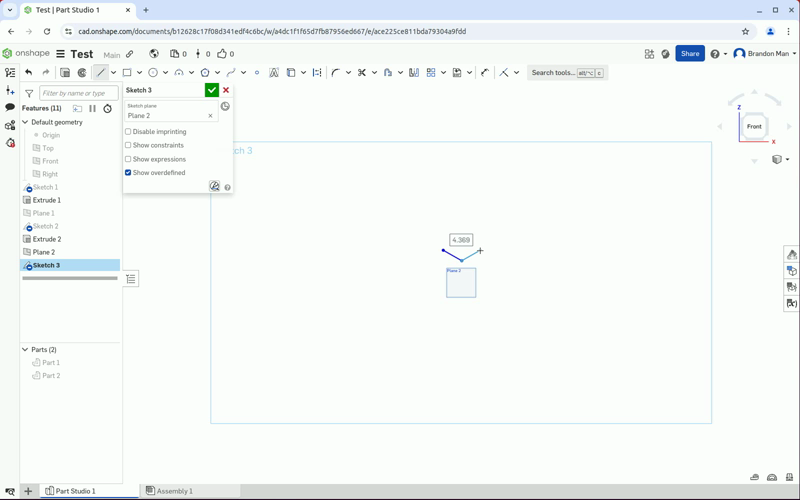
click(480, 250)
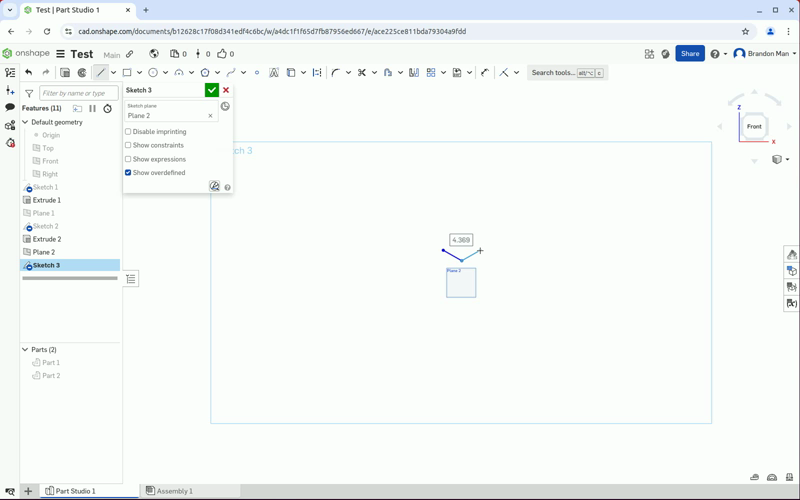
key_up(shift)
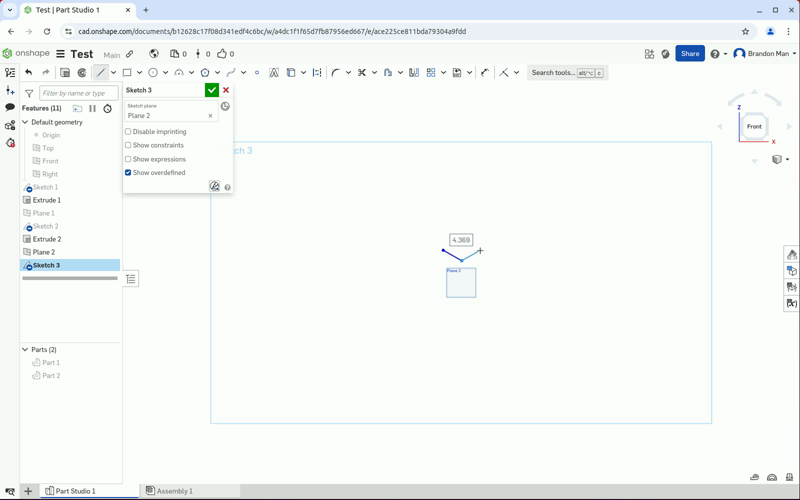
key_down(shift)
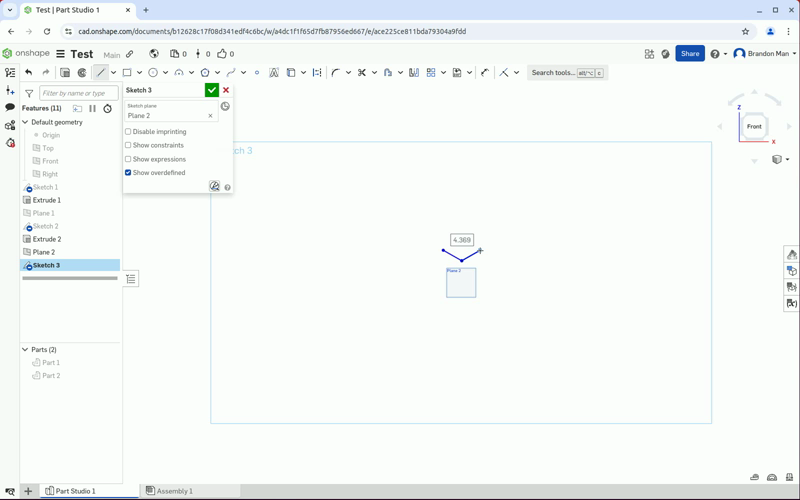
mouse_move(510, 250)
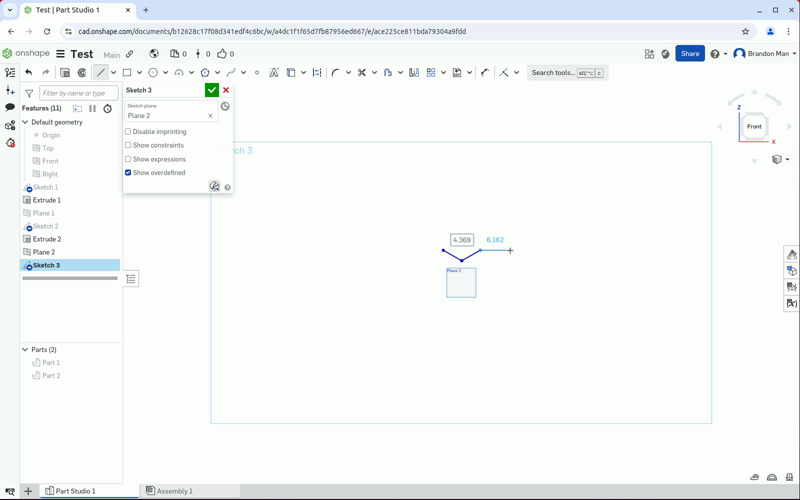
mouse_move(480, 228)
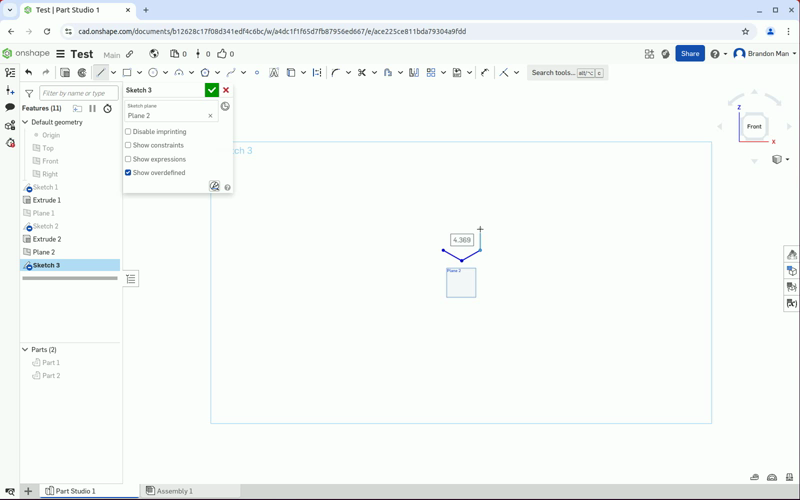
click(480, 228)
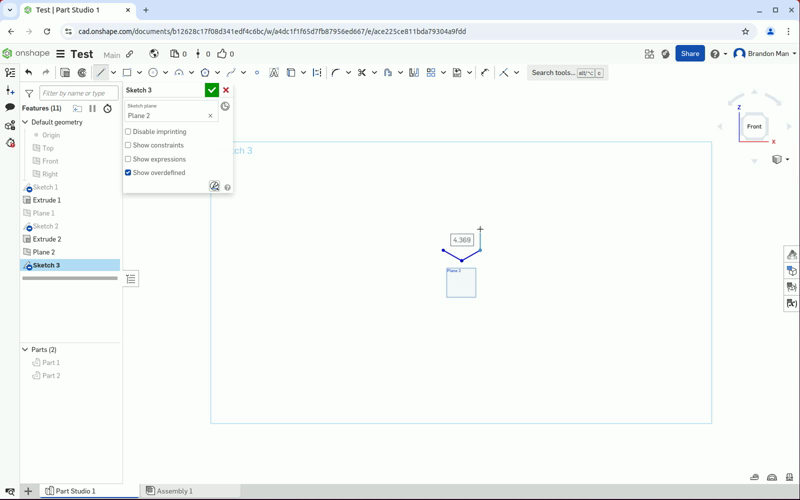
key_up(shift)
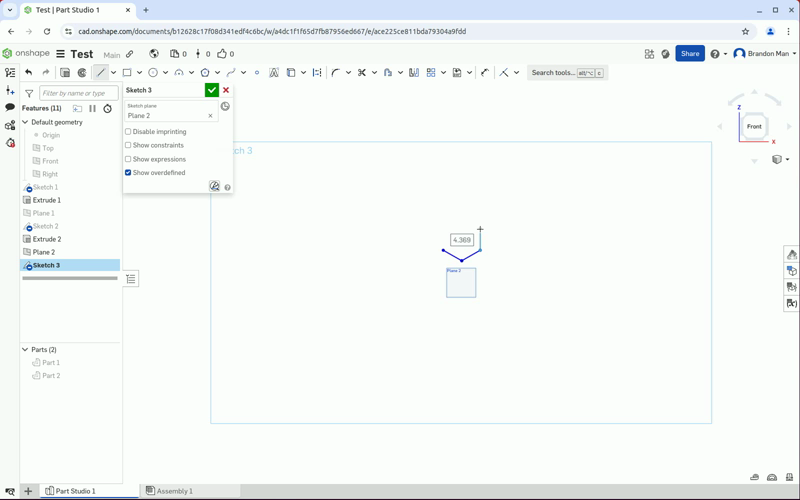
key_down(shift)
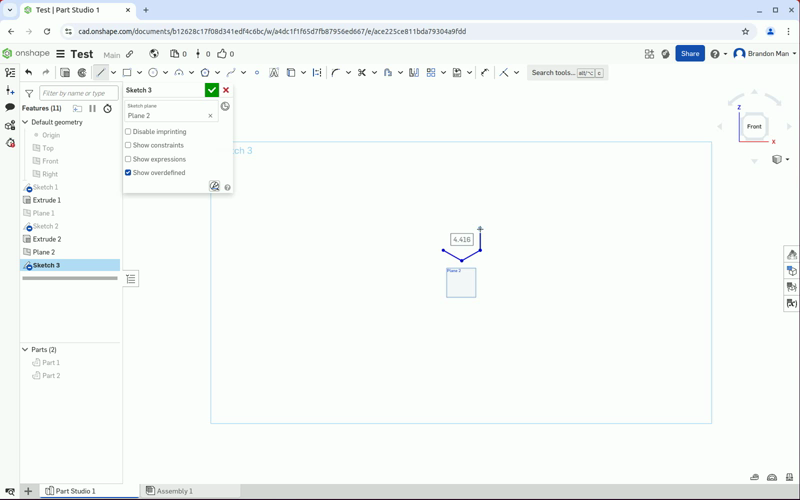
mouse_move(510, 228)
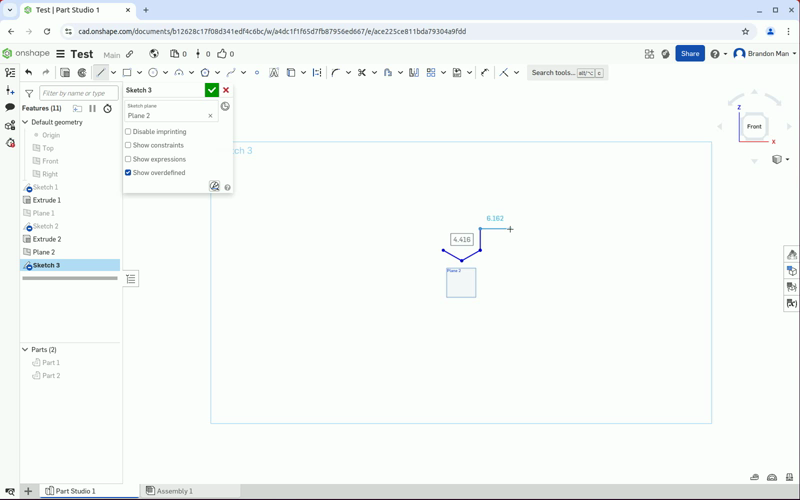
mouse_move(461, 218)
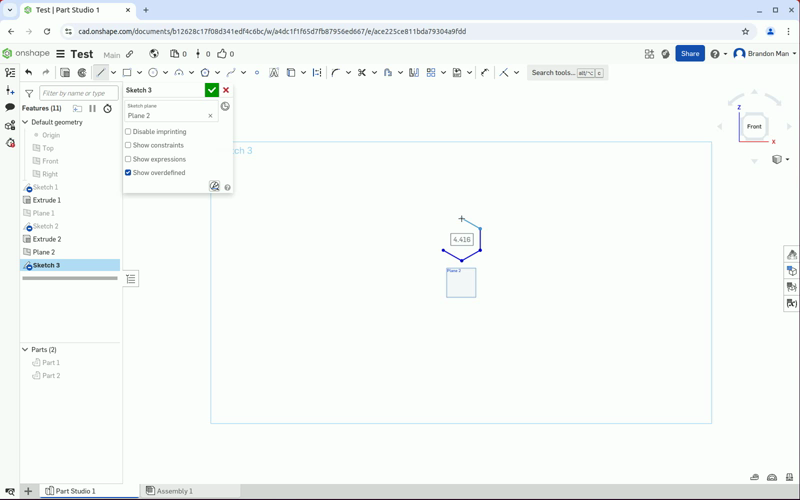
click(461, 218)
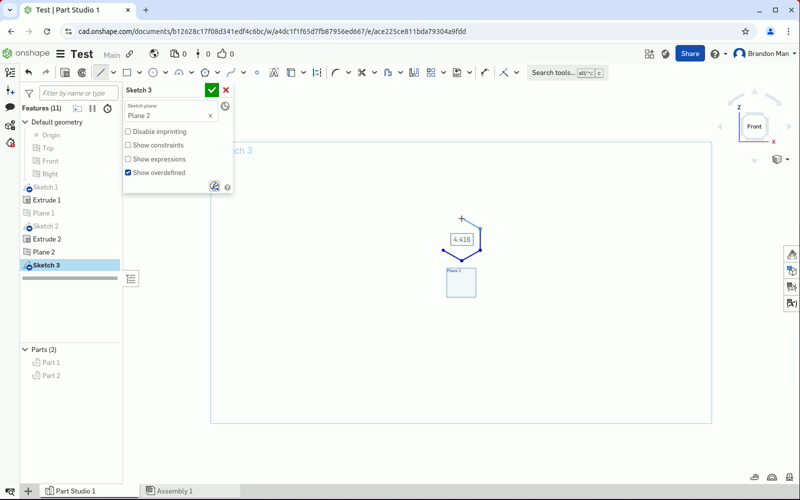
key_up(shift)
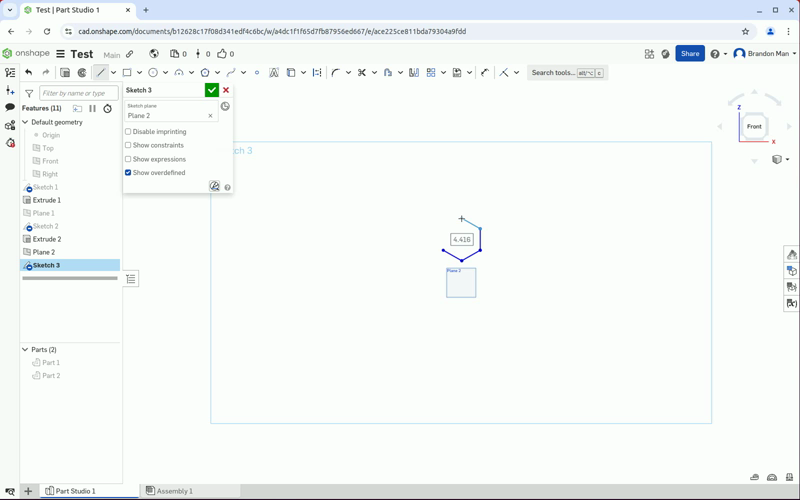
key_down(shift)
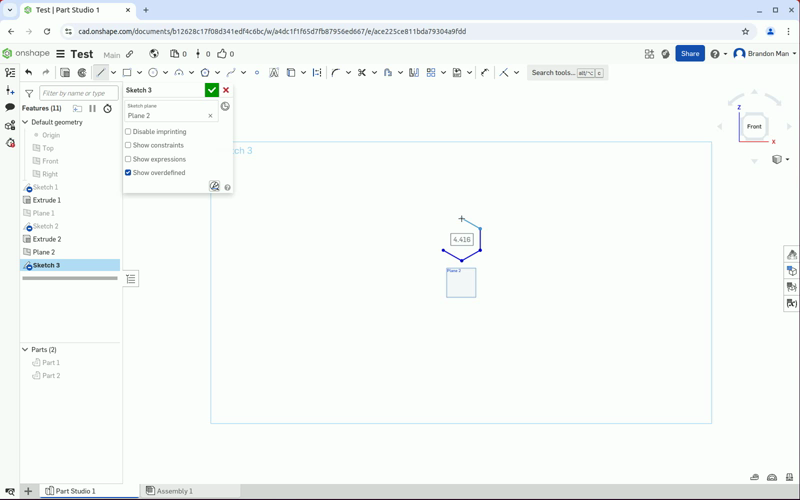
mouse_move(492, 218)
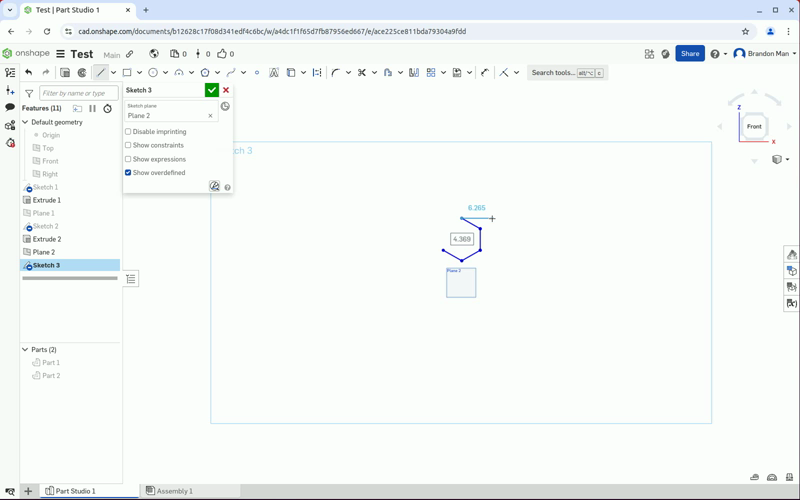
mouse_move(443, 228)
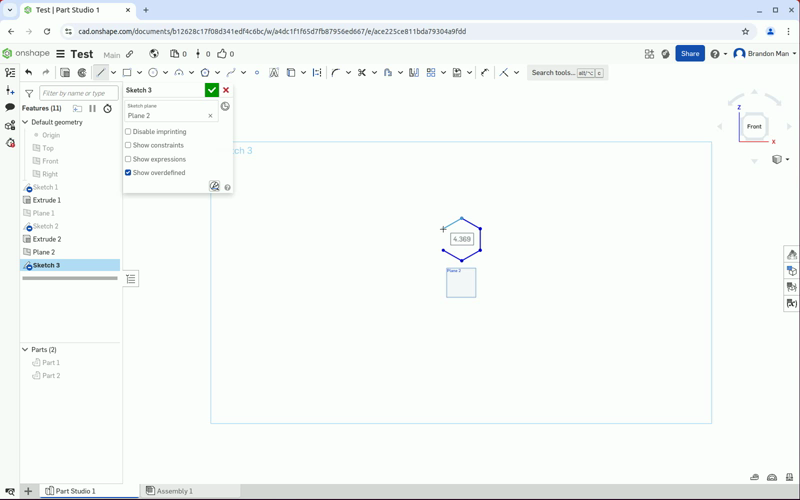
click(443, 228)
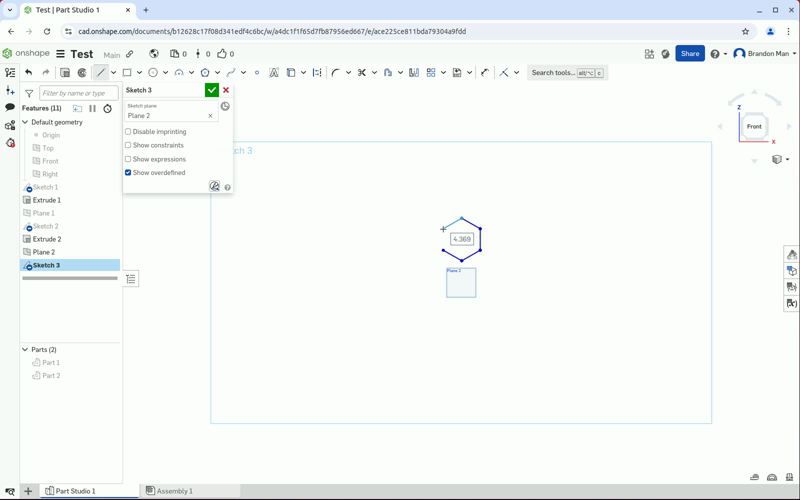
key_up(shift)
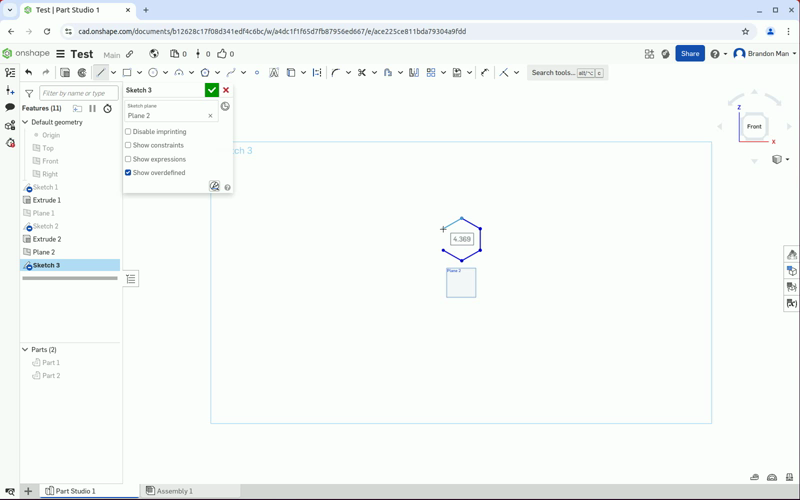
mouse_move(473, 228)
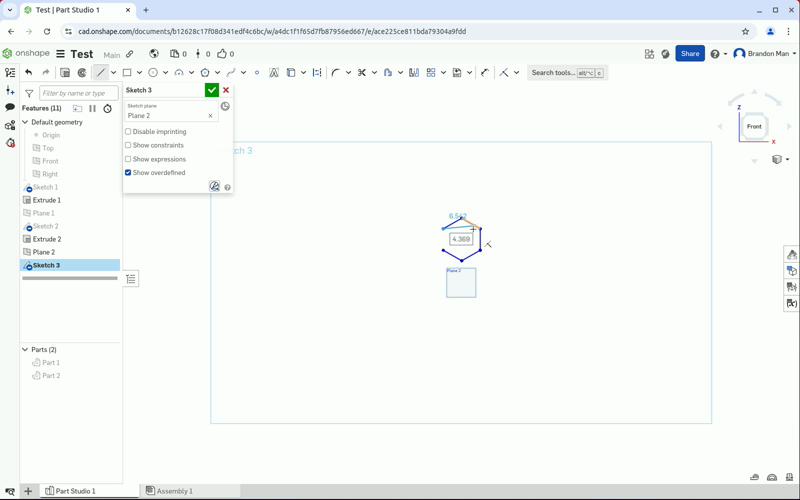
key_down(shift)
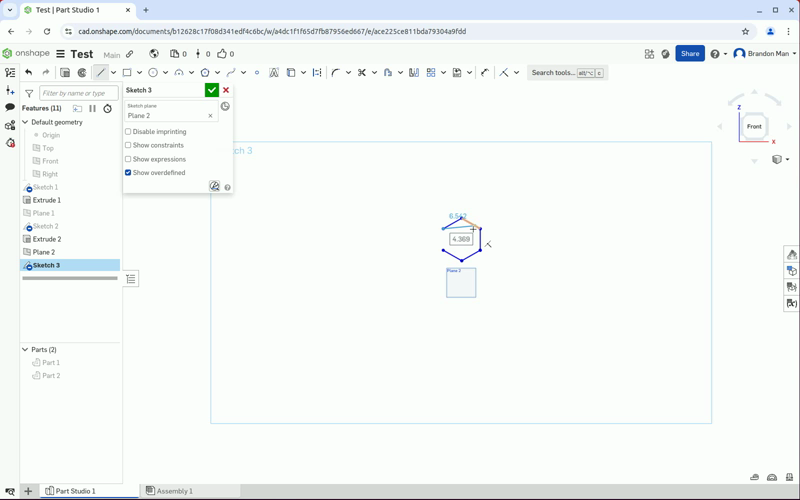
mouse_move(443, 250)
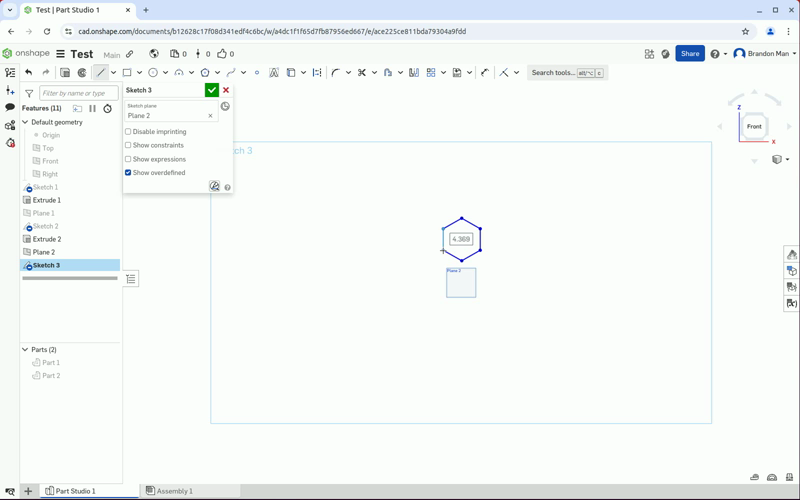
key_up(shift)
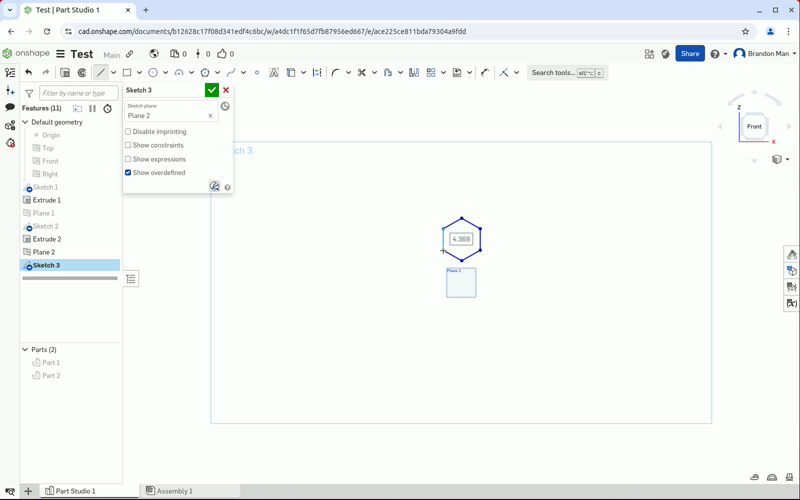
click(443, 250)
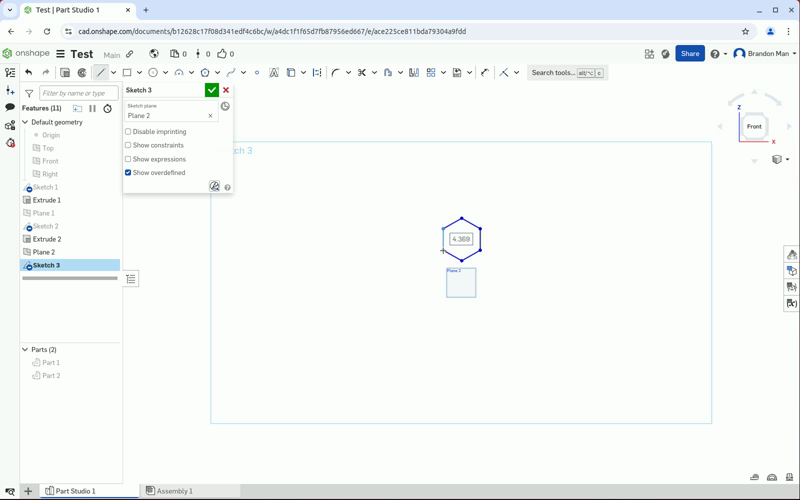
key(esc)
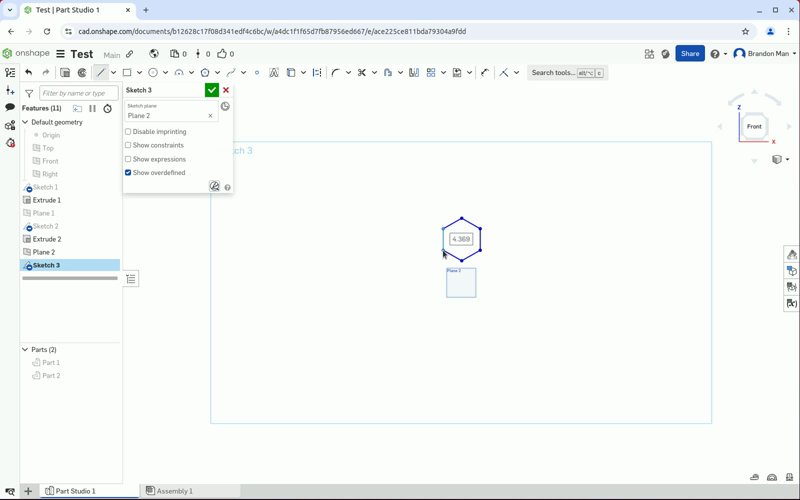
mouse_move(462, 222)
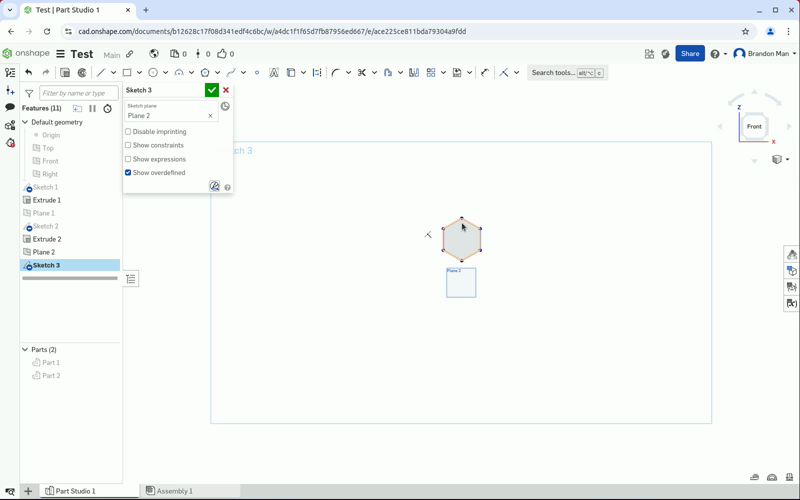
scroll(6)
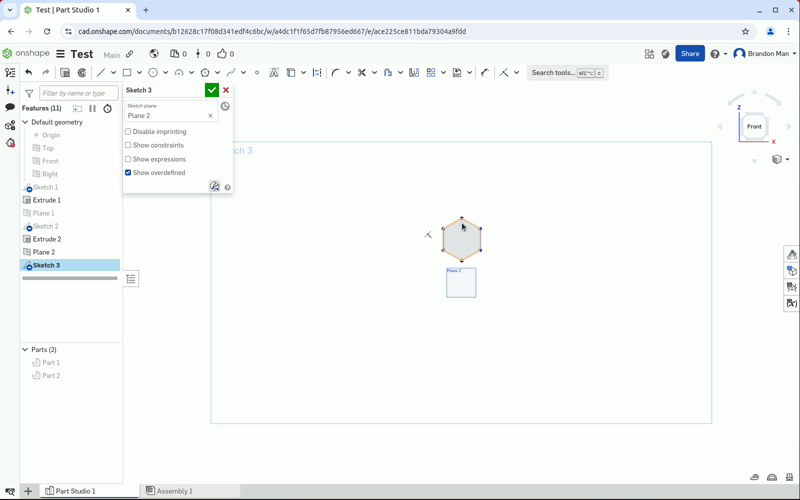
scroll(6)
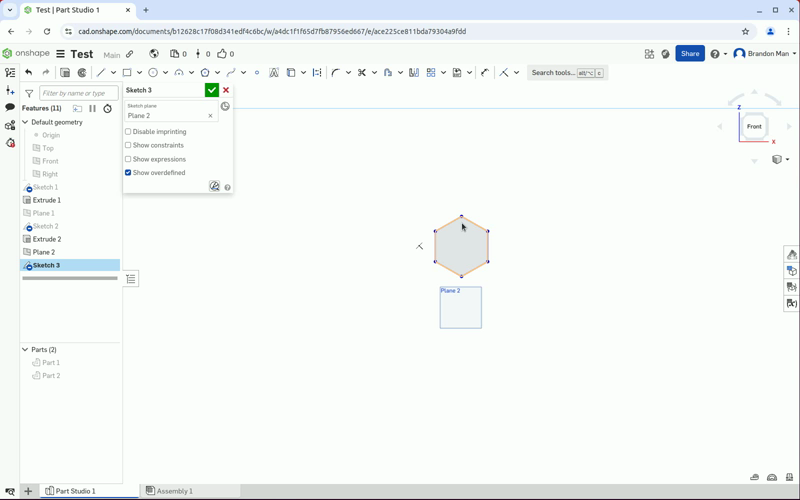
scroll(6)
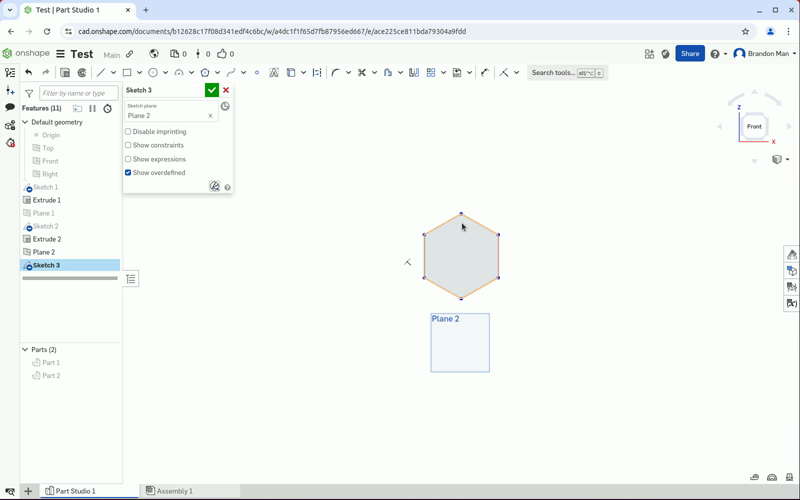
scroll(6)
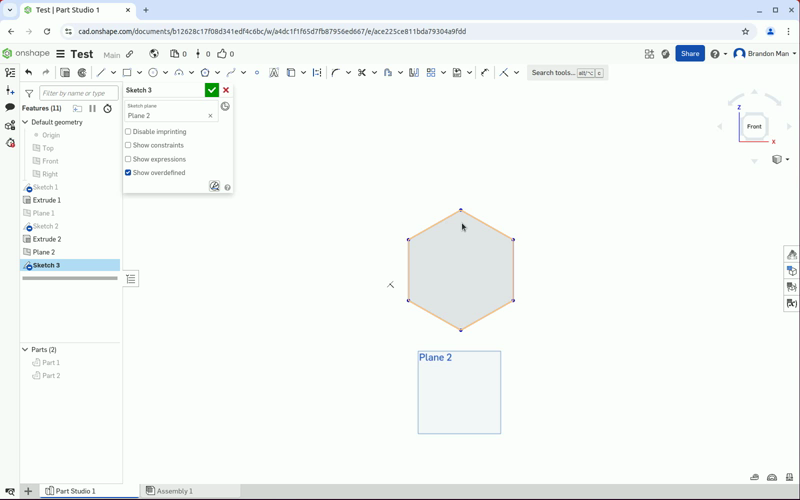
scroll(6)
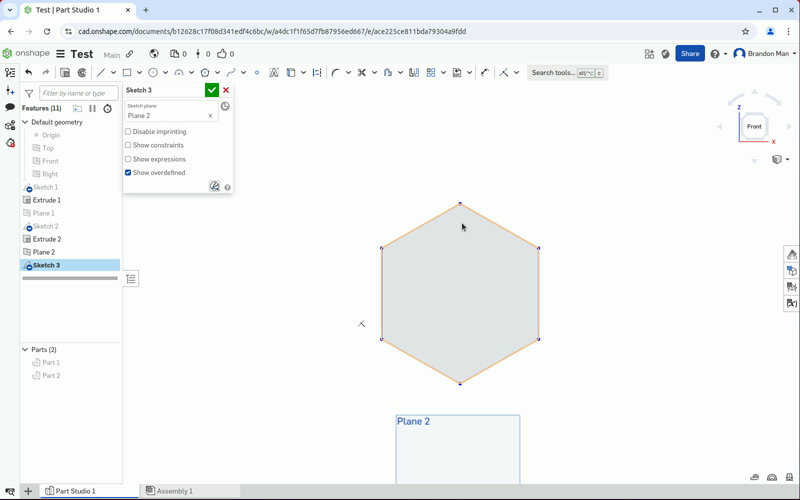
scroll(6)
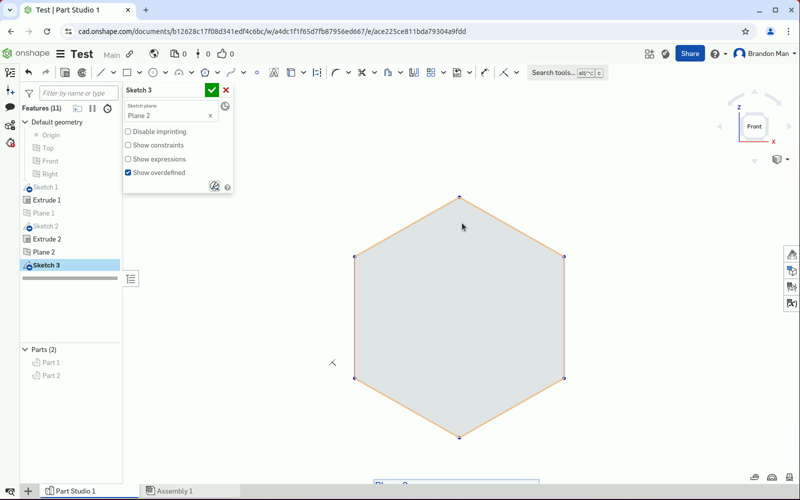
scroll(6)
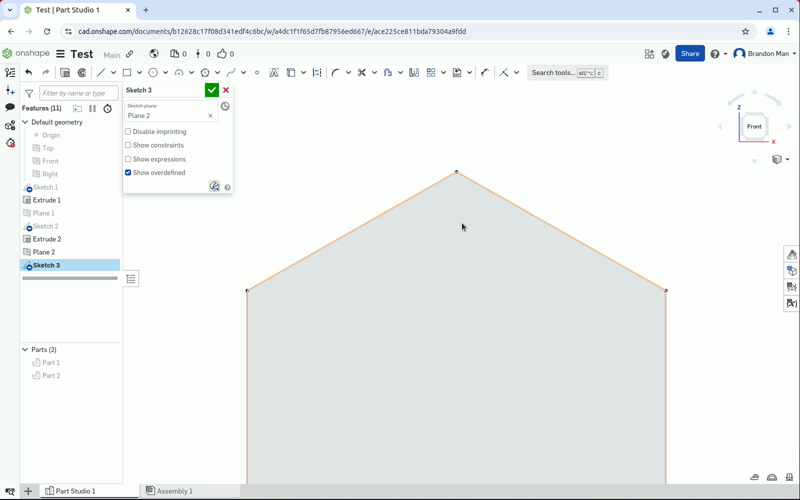
click(462, 222)
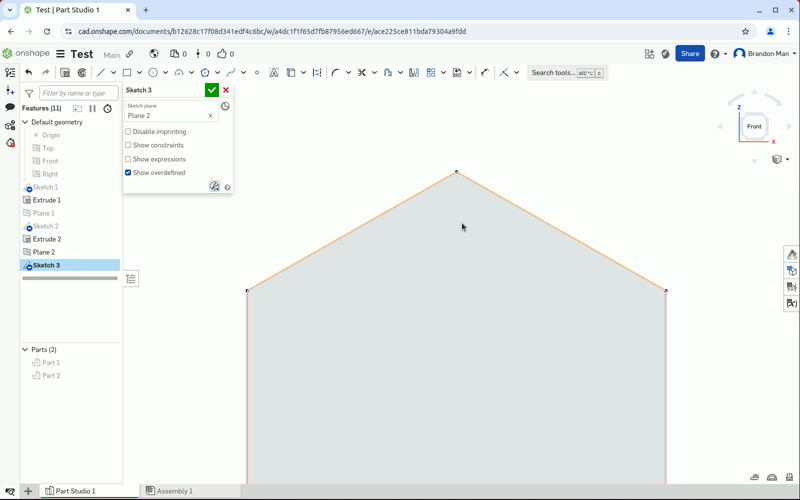
scroll(-6)
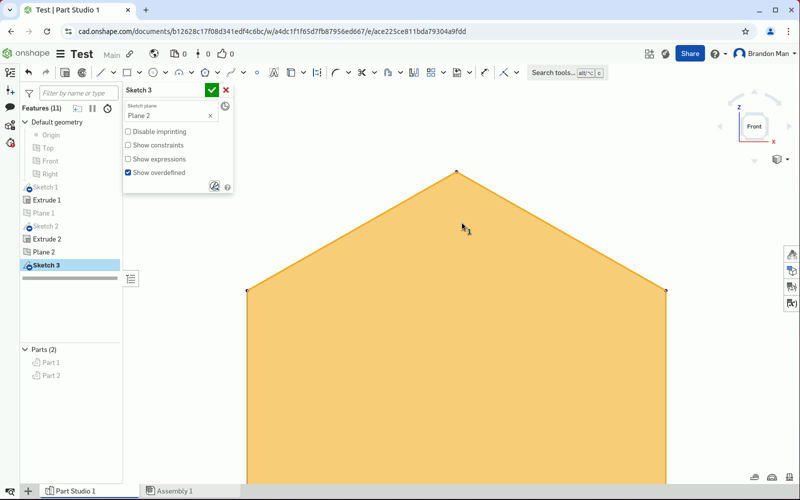
scroll(-6)
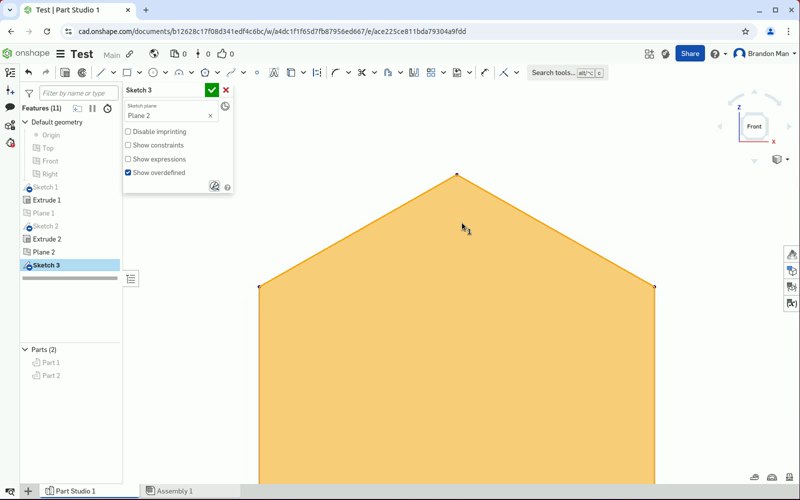
scroll(-6)
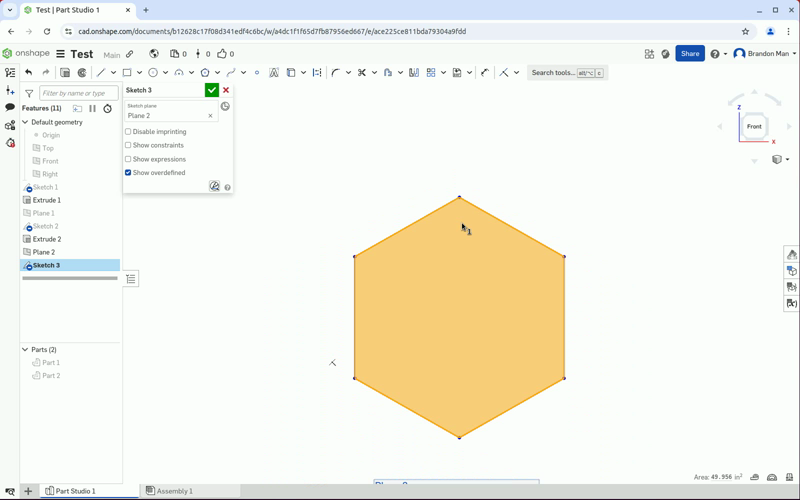
scroll(-6)
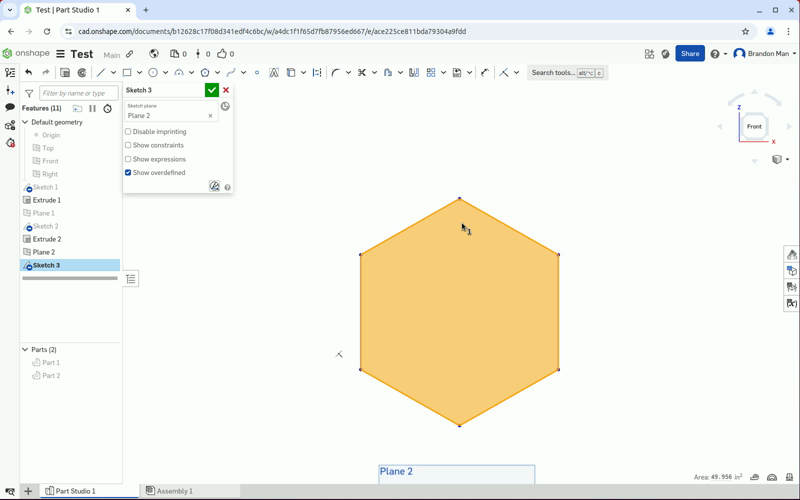
scroll(-6)
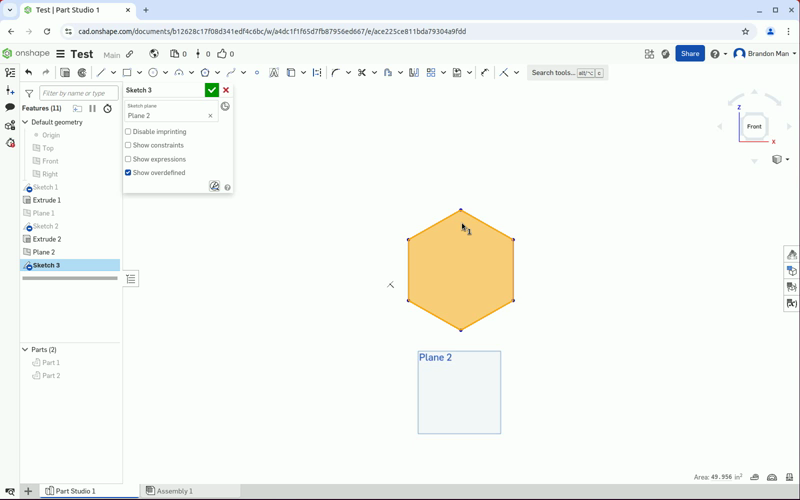
scroll(-6)
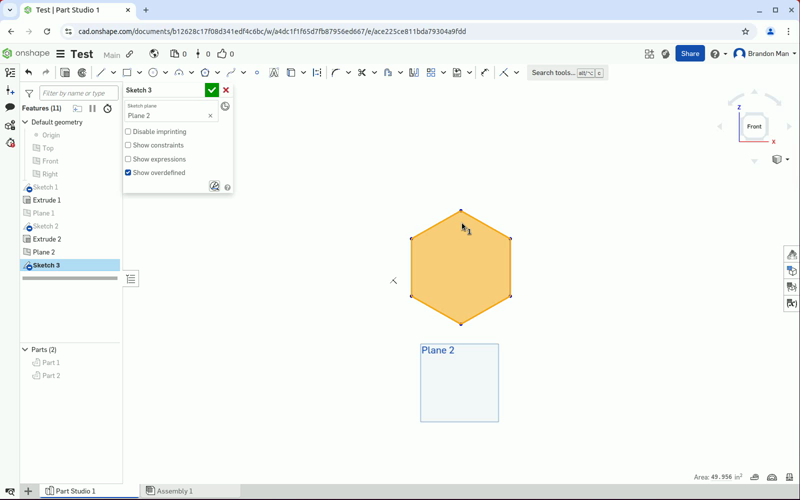
scroll(-6)
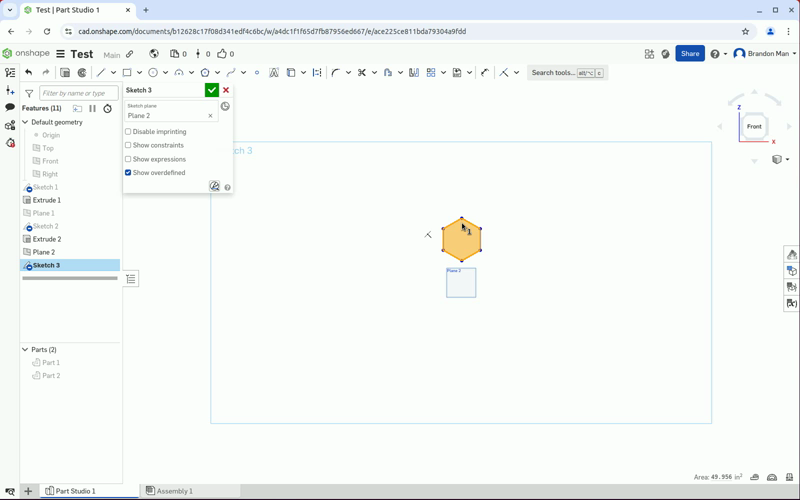
mouse_move(73, 352)
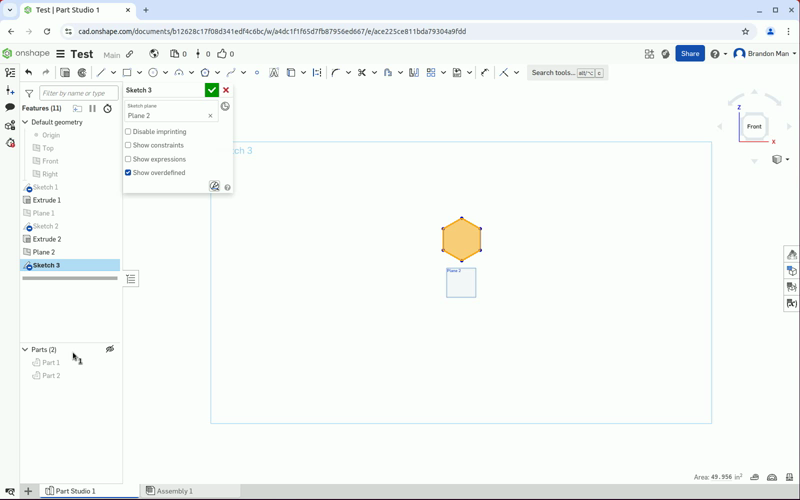
key(shift+y)
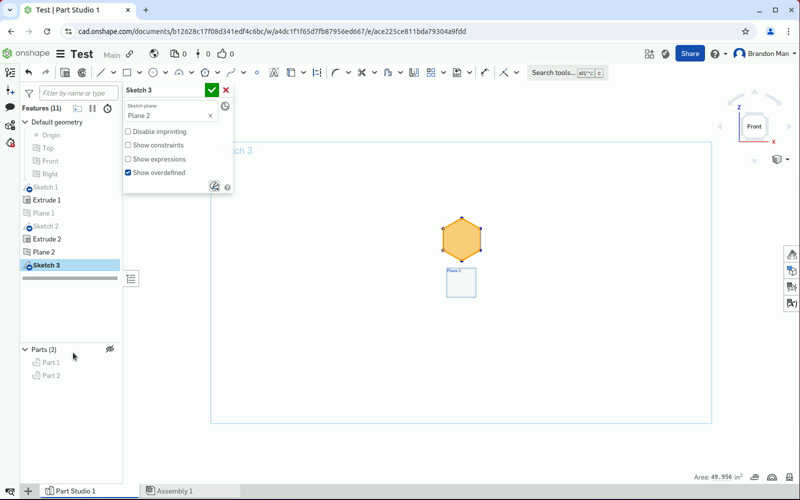
key(shift+e)
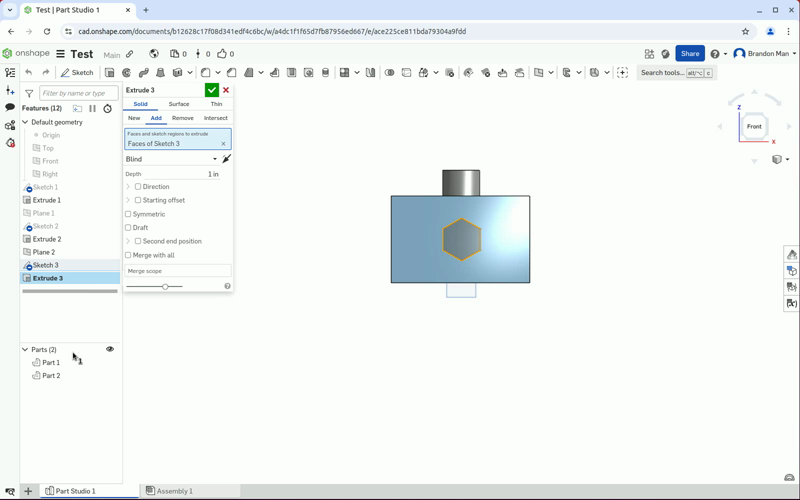
mouse_move(143, 106)
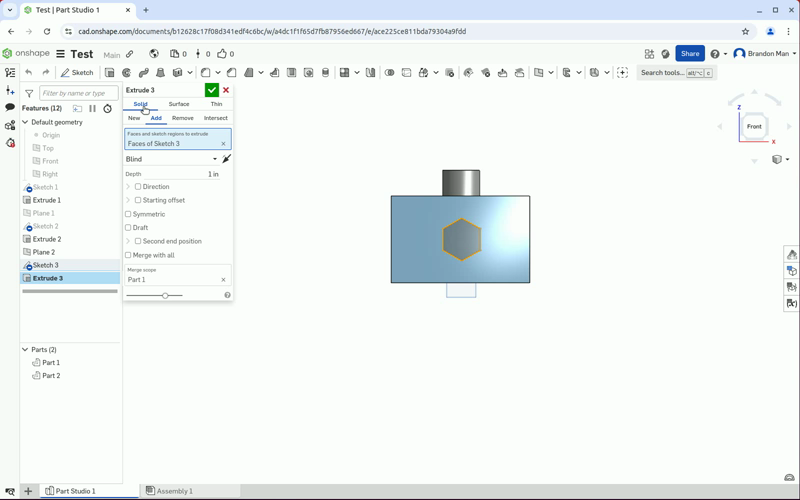
click(143, 106)
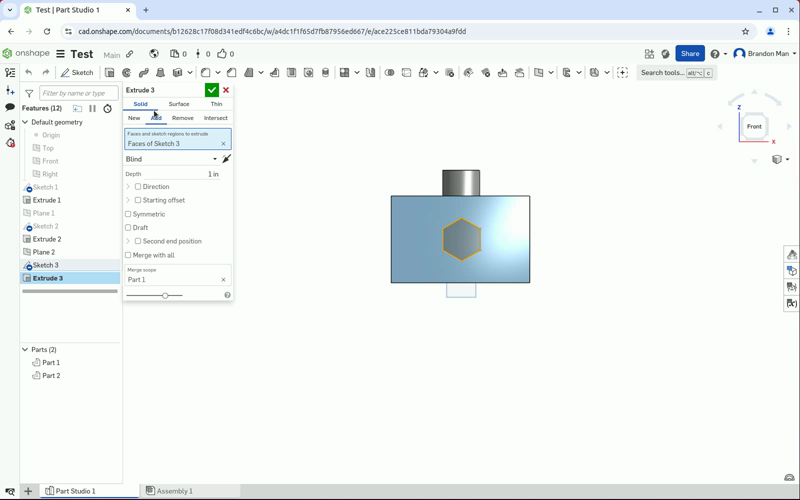
mouse_move(186, 120)
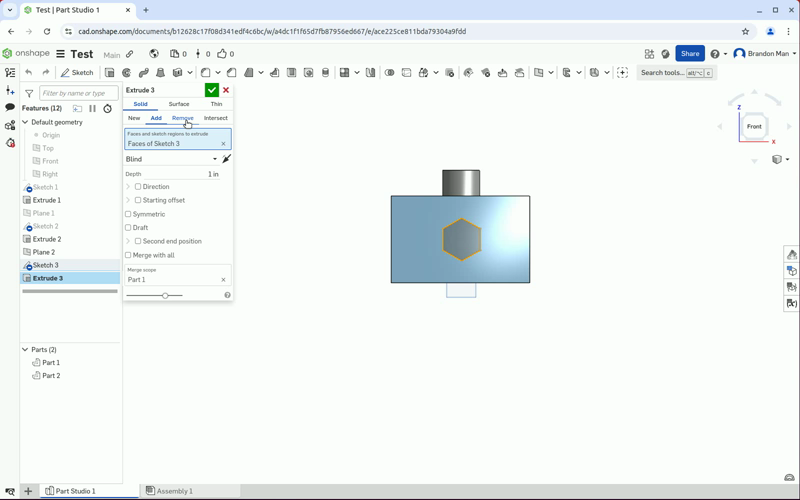
click(186, 120)
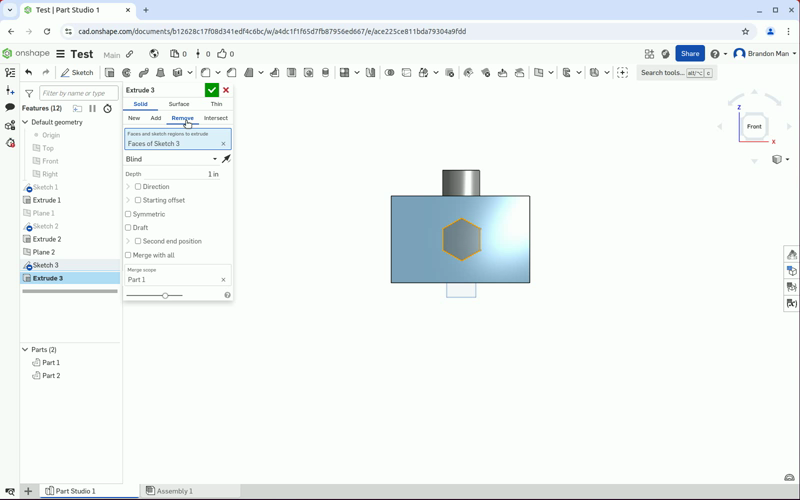
key(tab, 4)
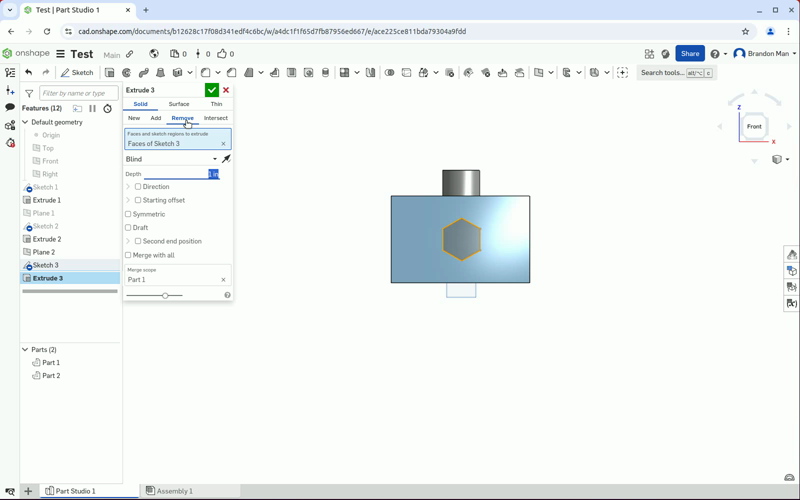
text(1.685)
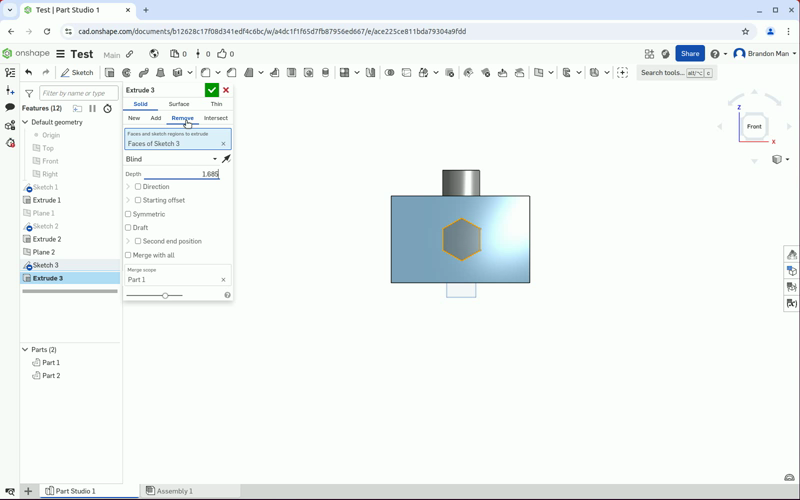
key(tab, 6)
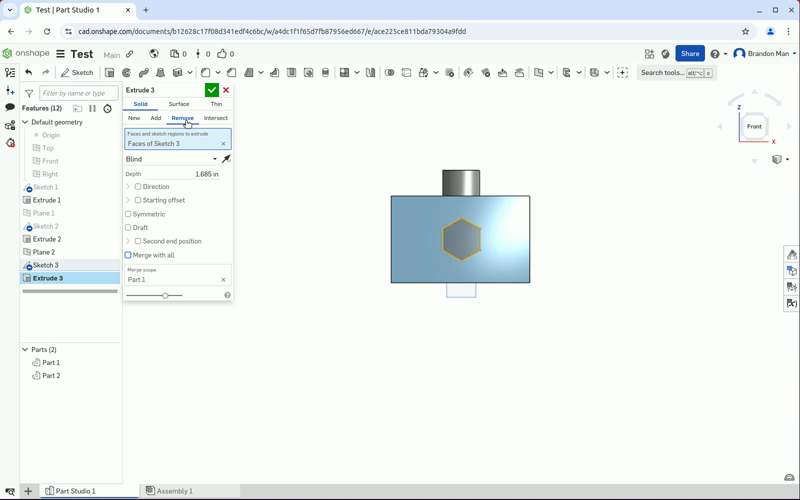
key(space)
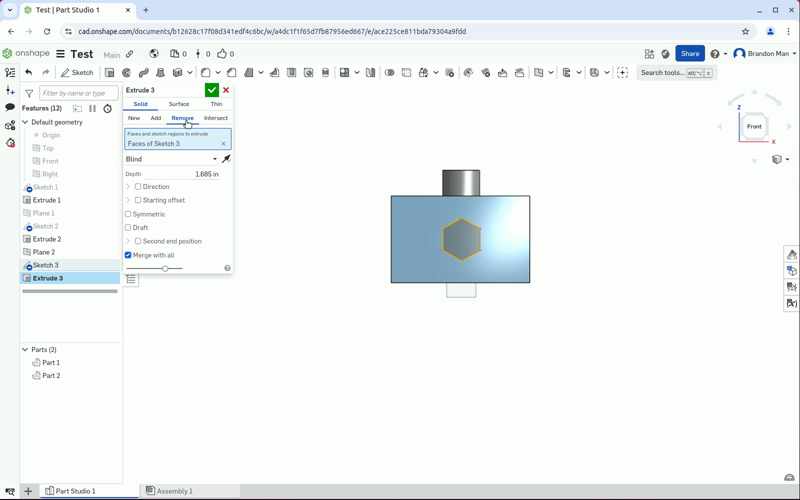
key(enter)
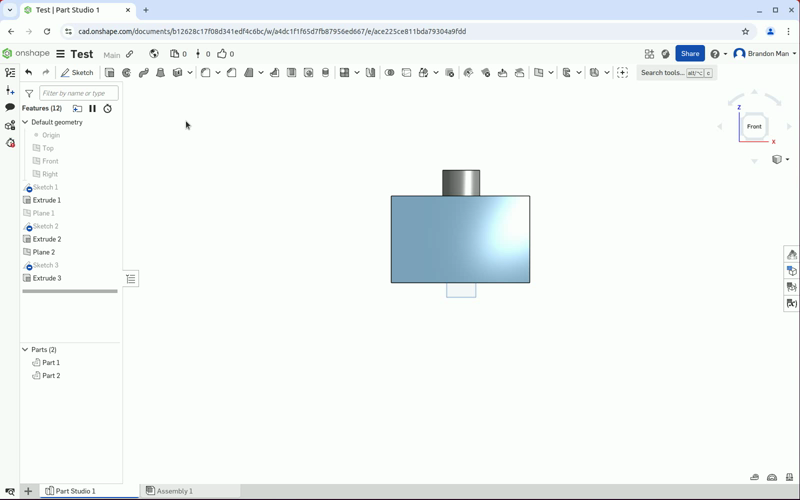
key(shift+h)
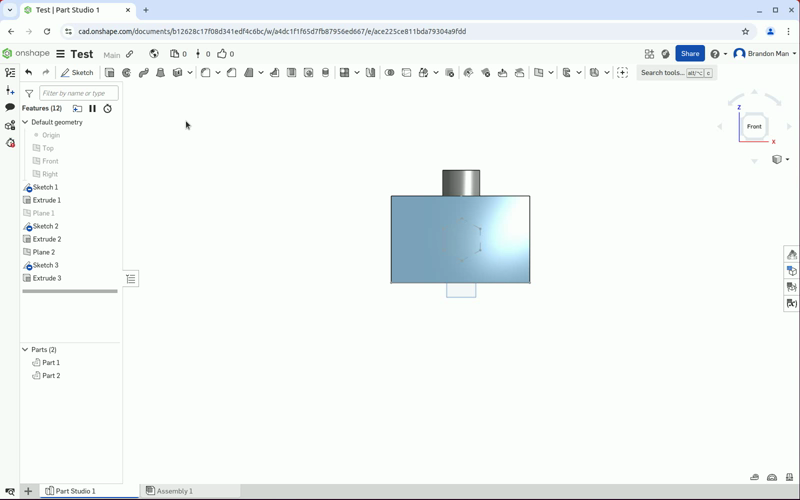
key(shift+h)
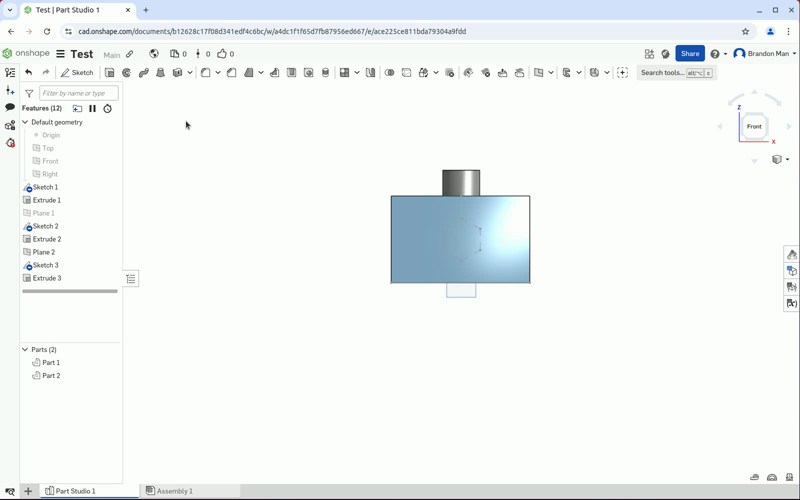
key(shift+7)
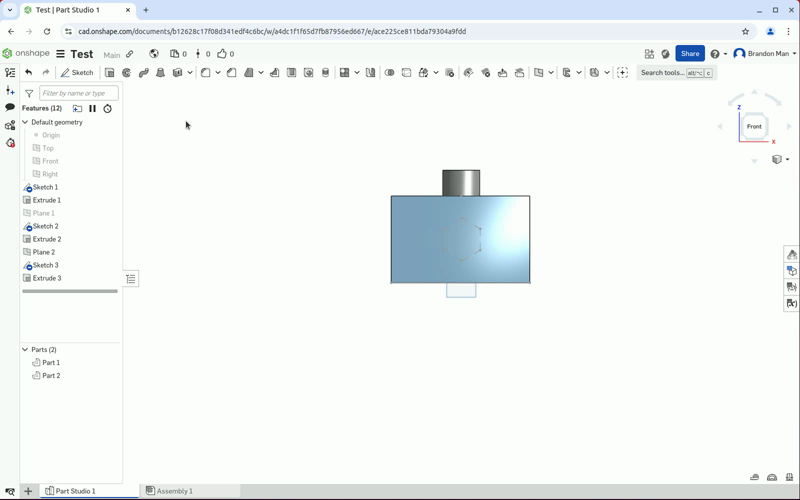
key(left, 2)
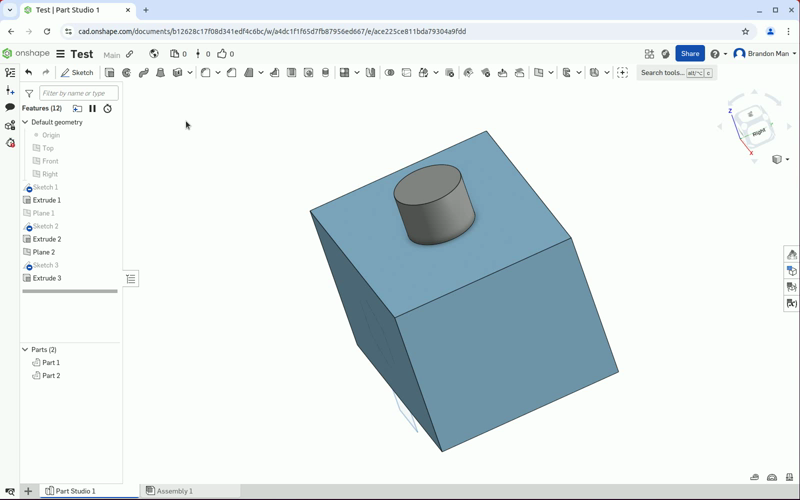
key(down, 2)
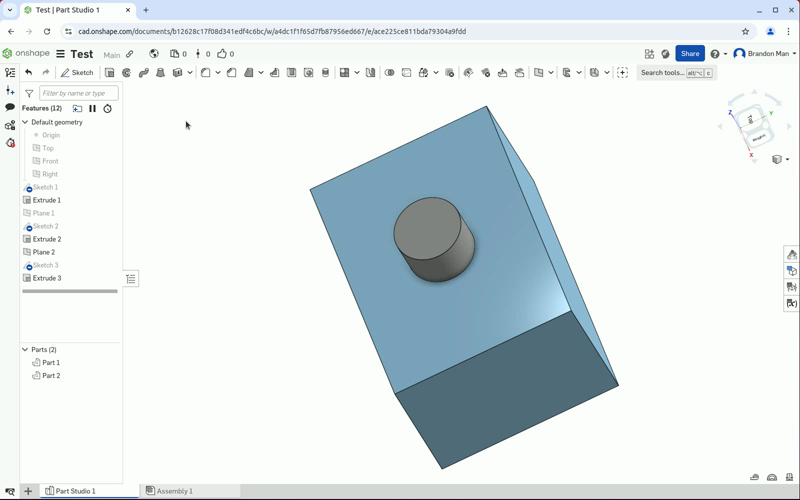
key(up, 2)
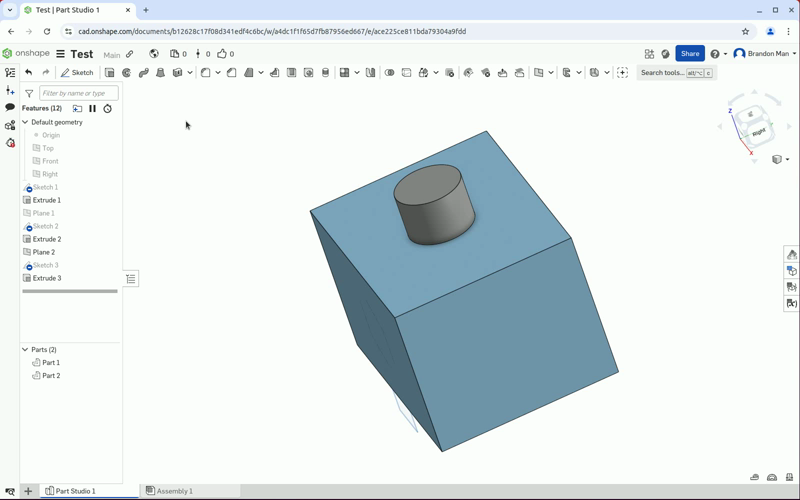
key(right, 2)
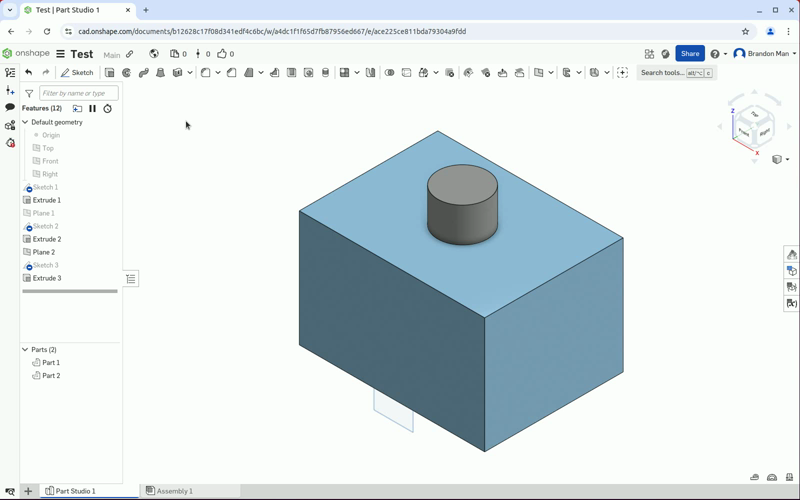
mouse_move(73, 189)
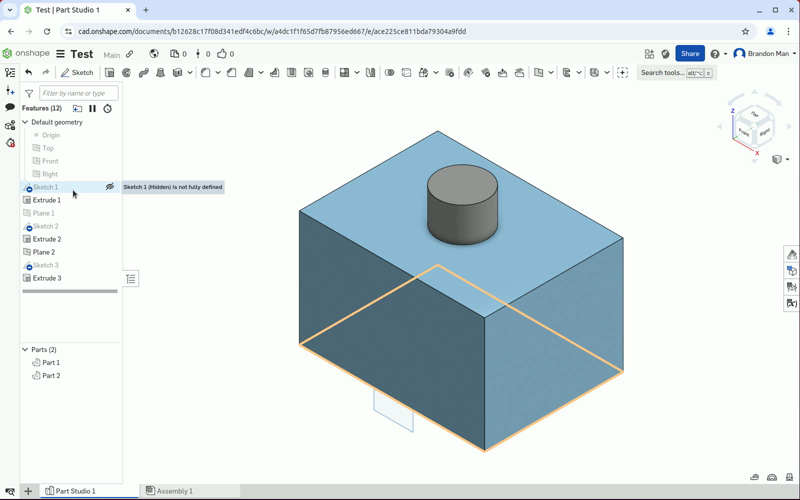
click(73, 189)